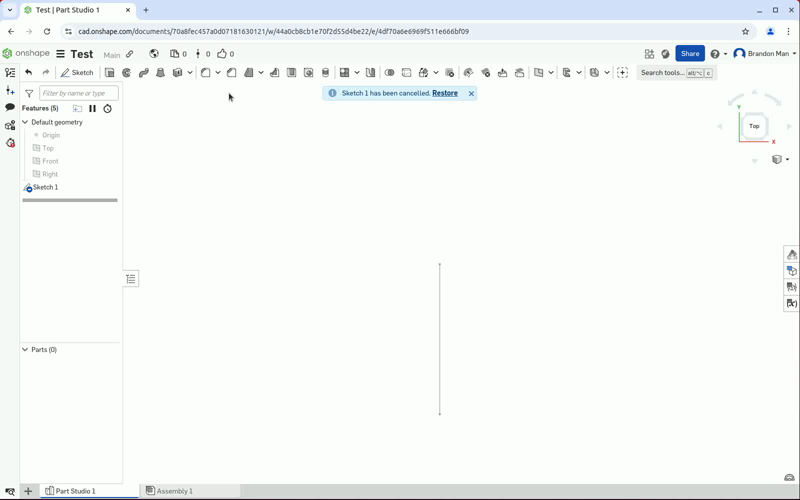
key(shift+h)
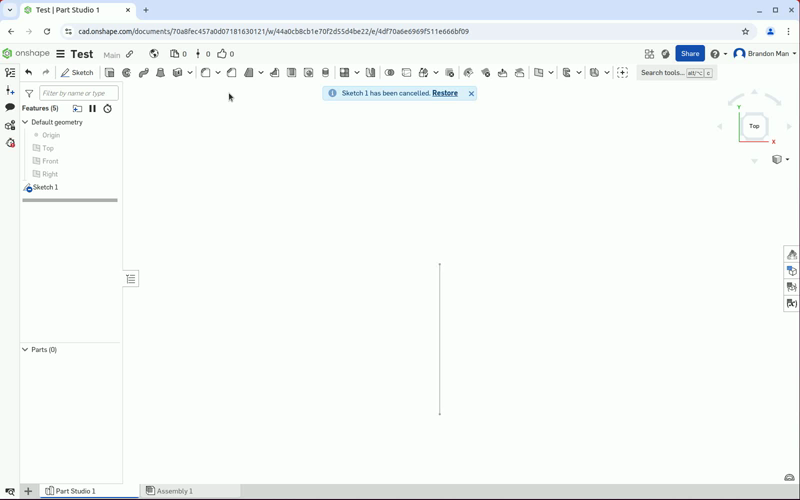
key(shift+s)
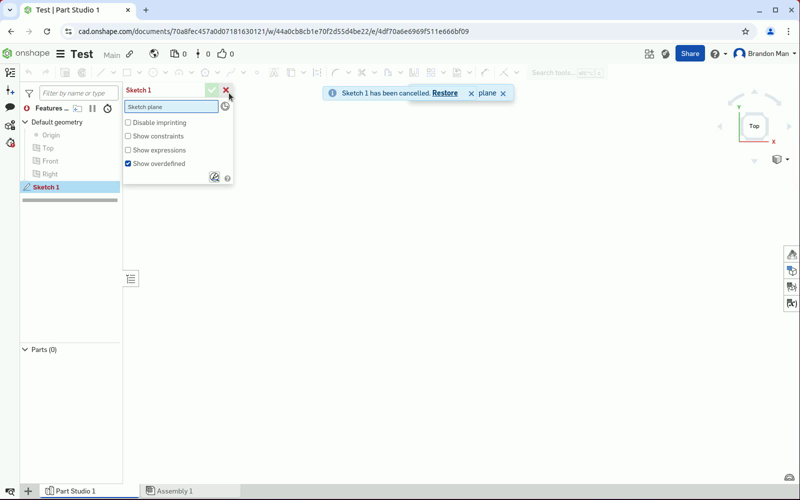
mouse_move(73, 150)
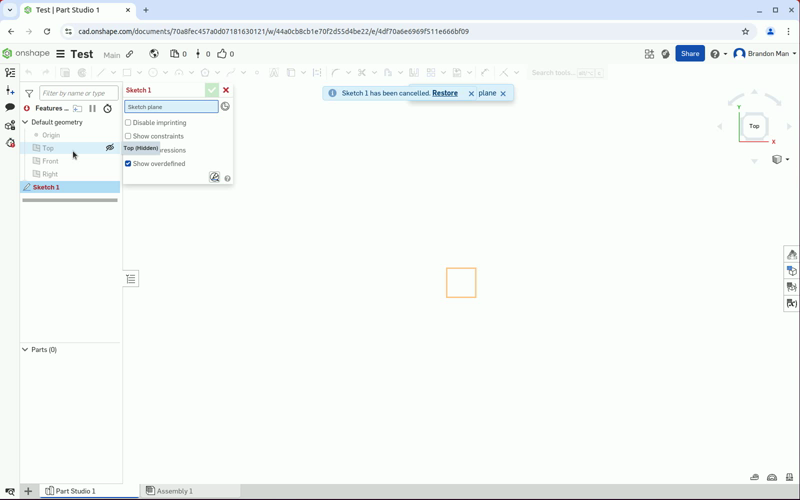
click(73, 150)
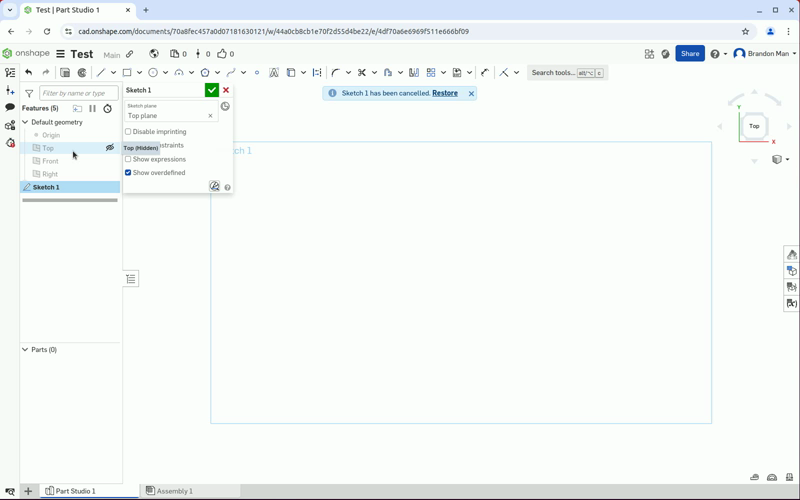
mouse_move(73, 352)
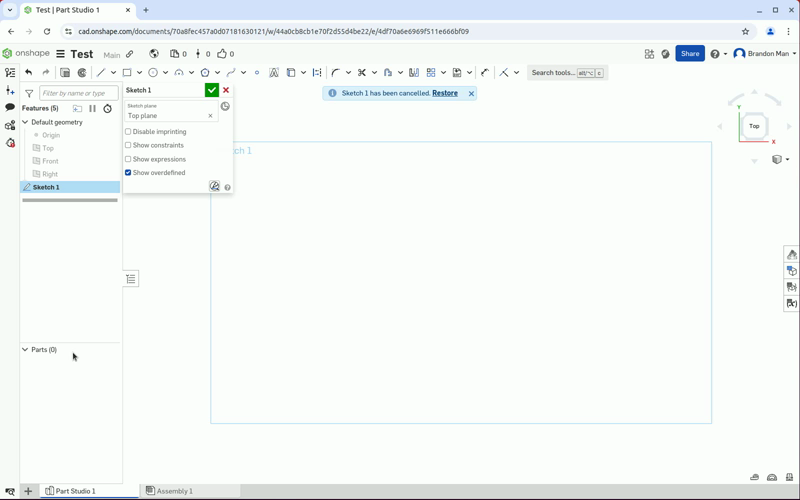
key(y)
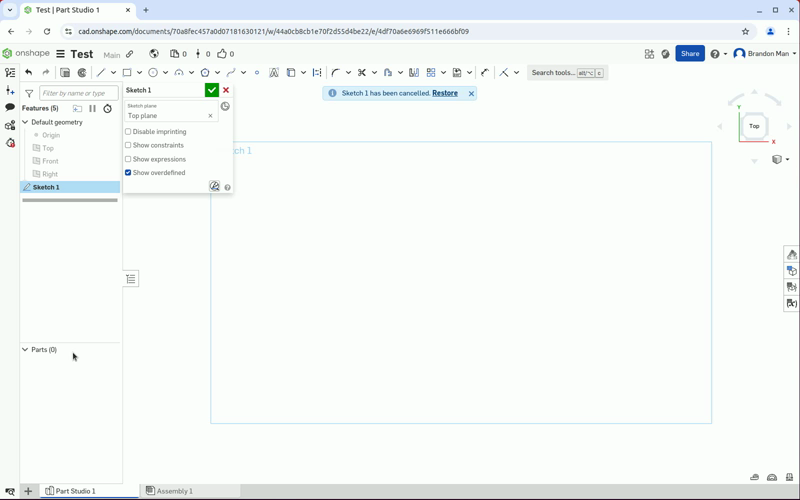
key(l)
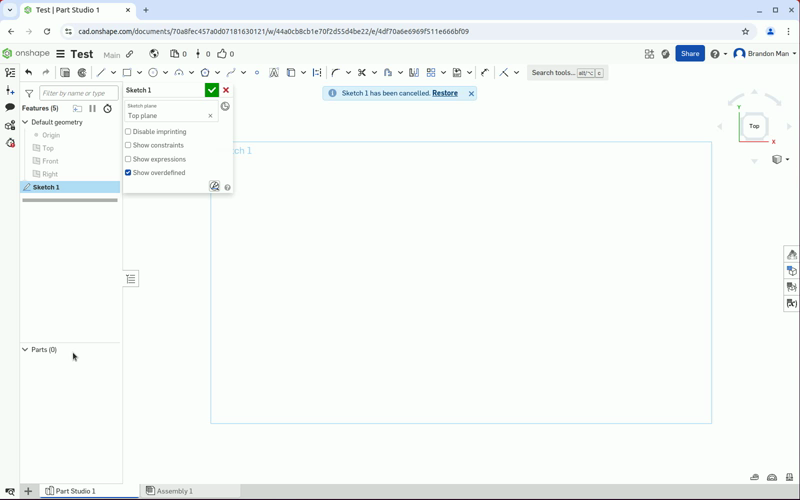
key_down(shift)
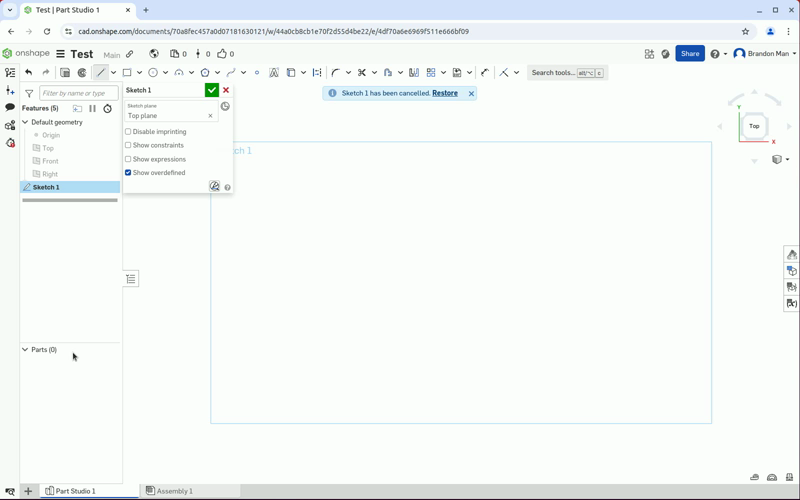
mouse_move(419, 290)
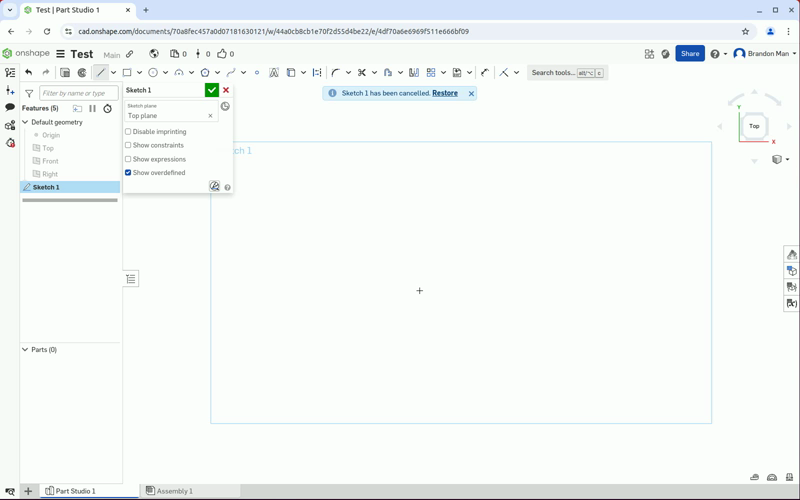
click(419, 290)
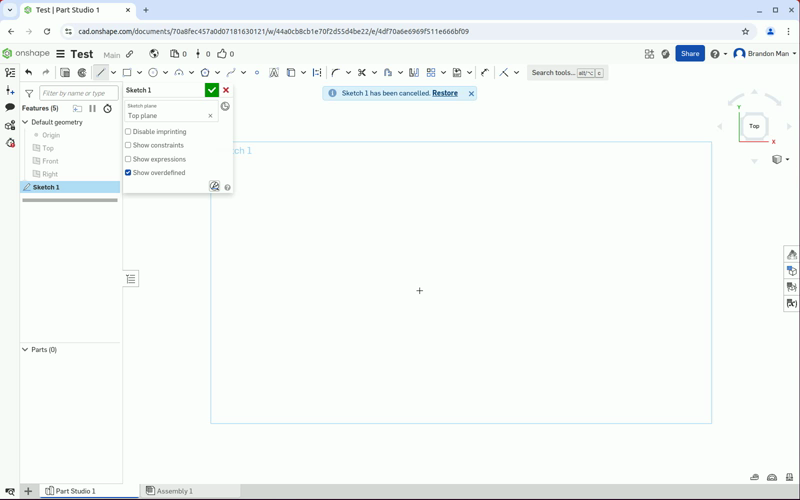
key_up(shift)
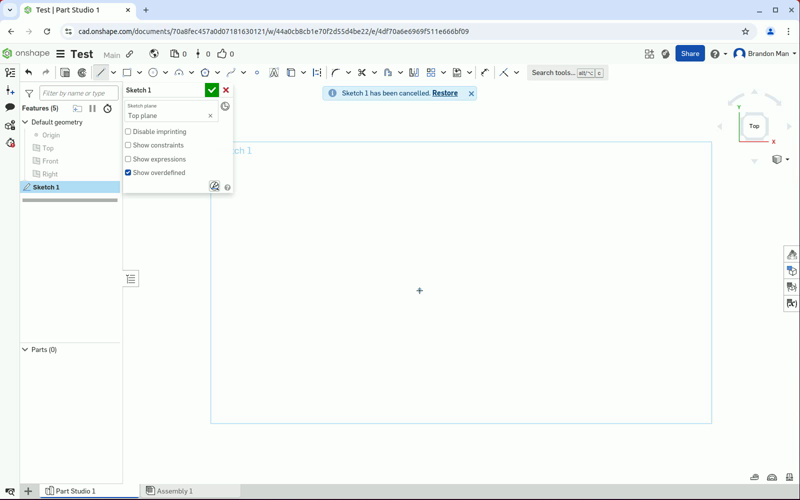
key_down(shift)
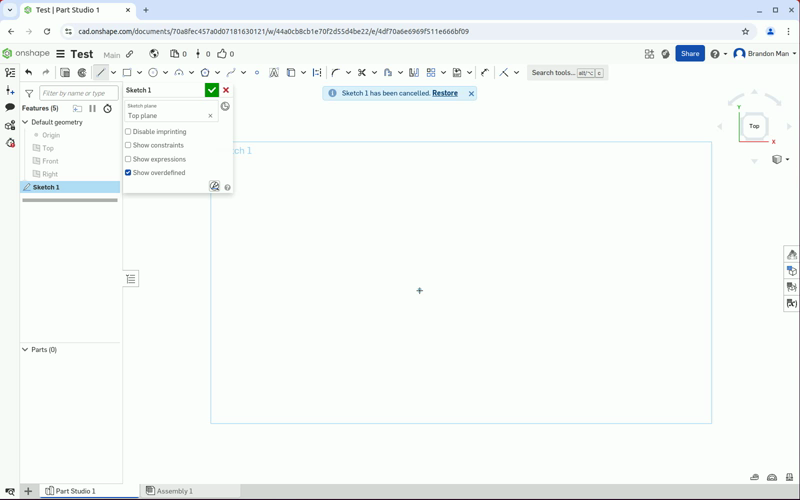
mouse_move(502, 290)
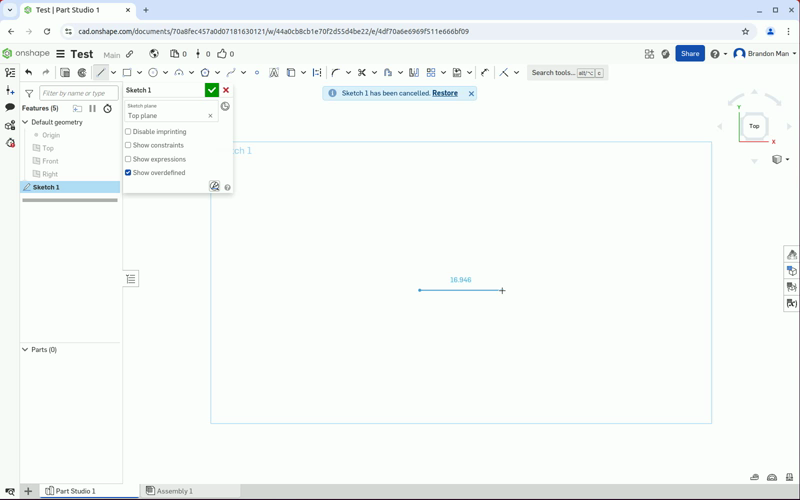
click(502, 290)
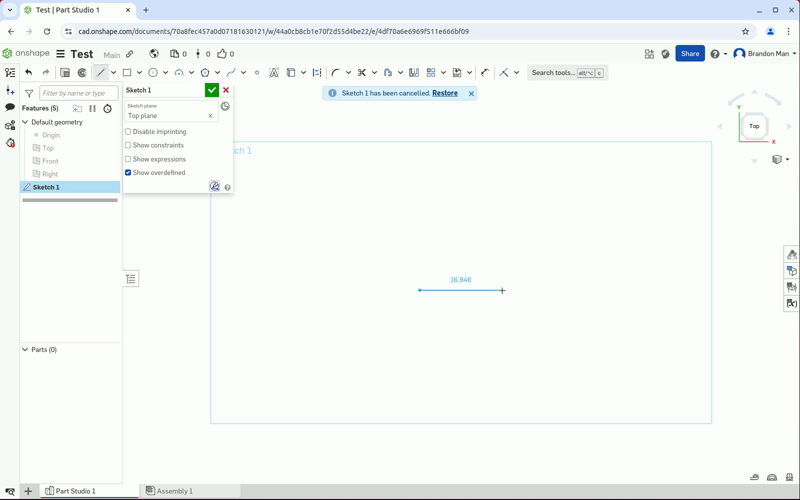
key_up(shift)
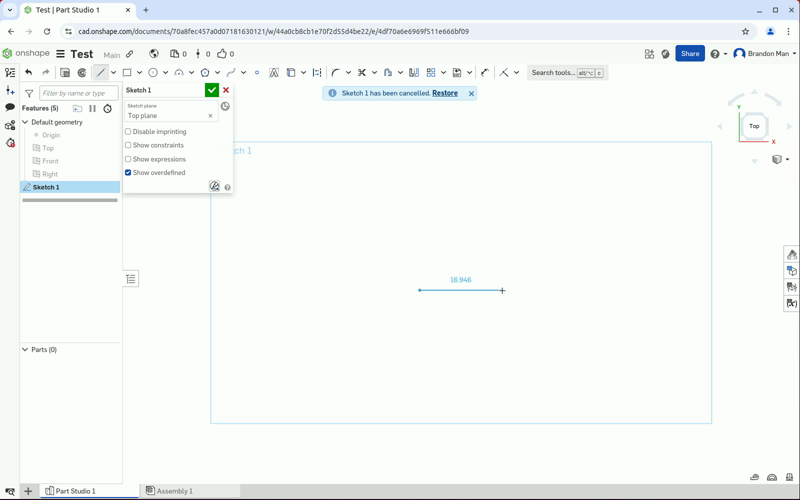
key_down(shift)
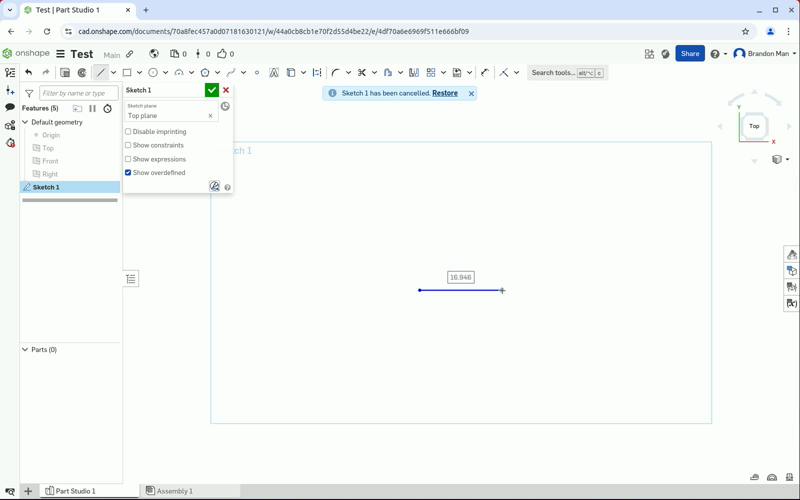
mouse_move(532, 290)
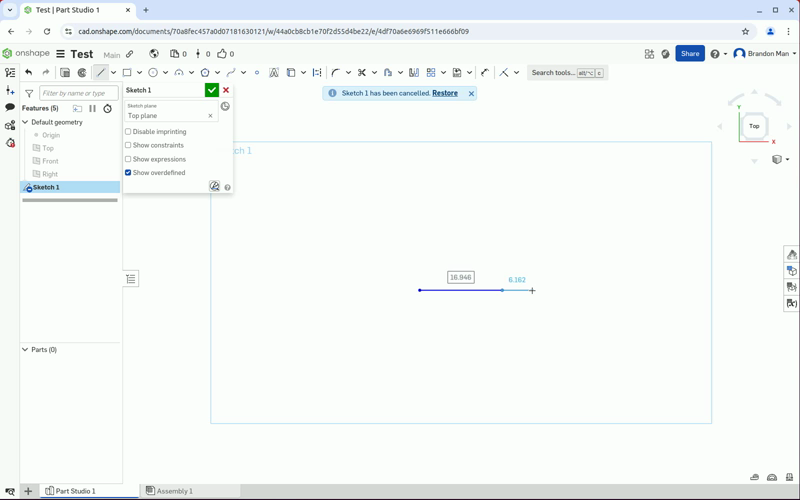
mouse_move(502, 282)
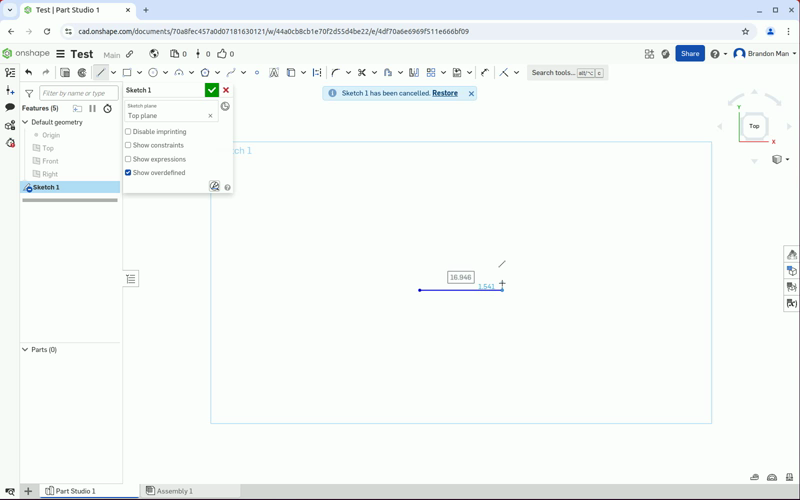
scroll(6)
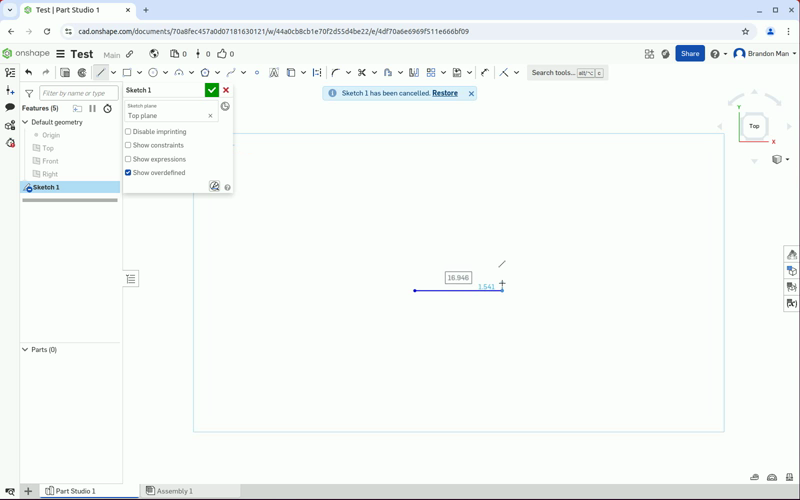
scroll(6)
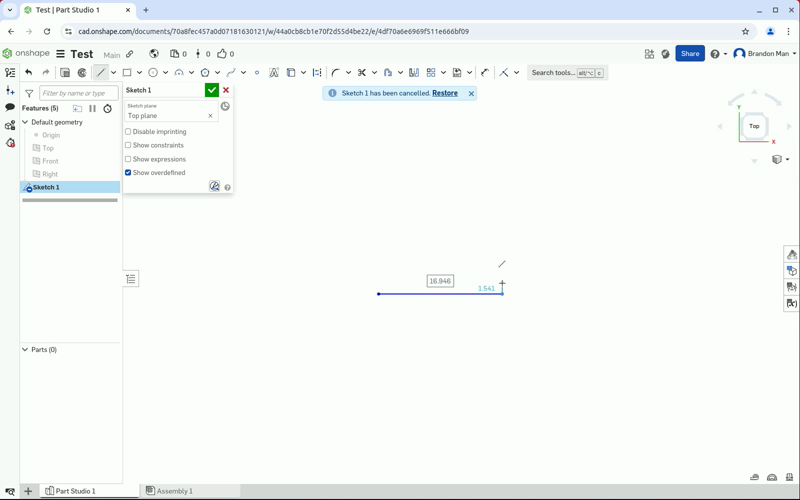
scroll(6)
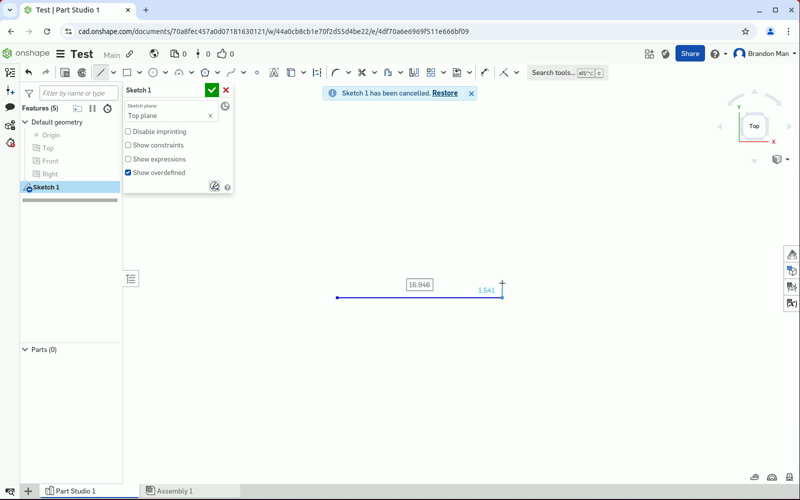
scroll(6)
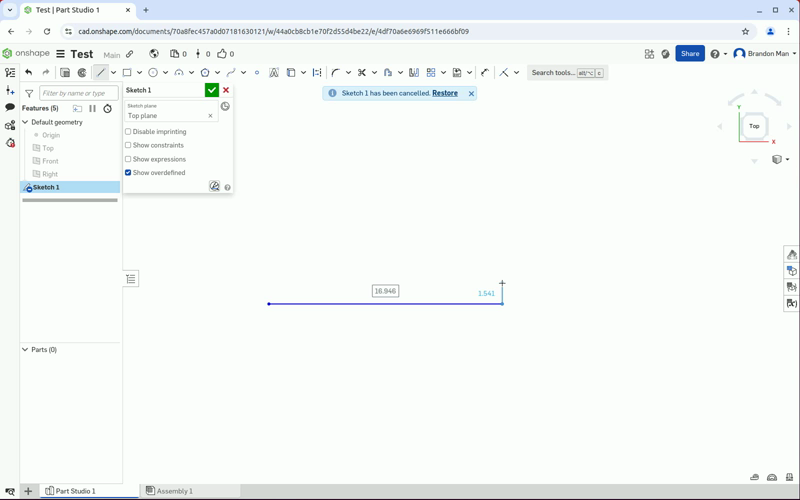
scroll(6)
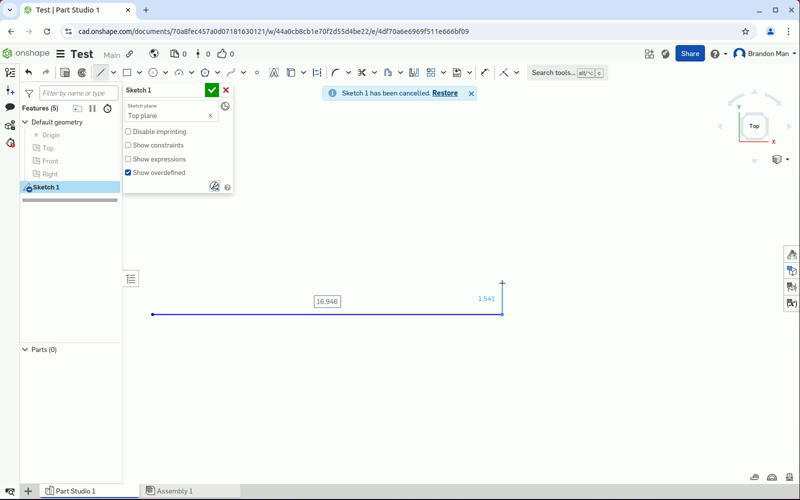
scroll(6)
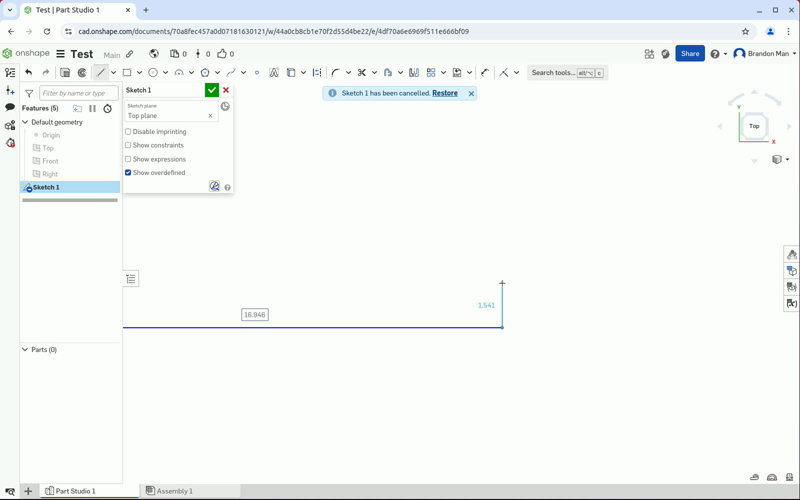
scroll(6)
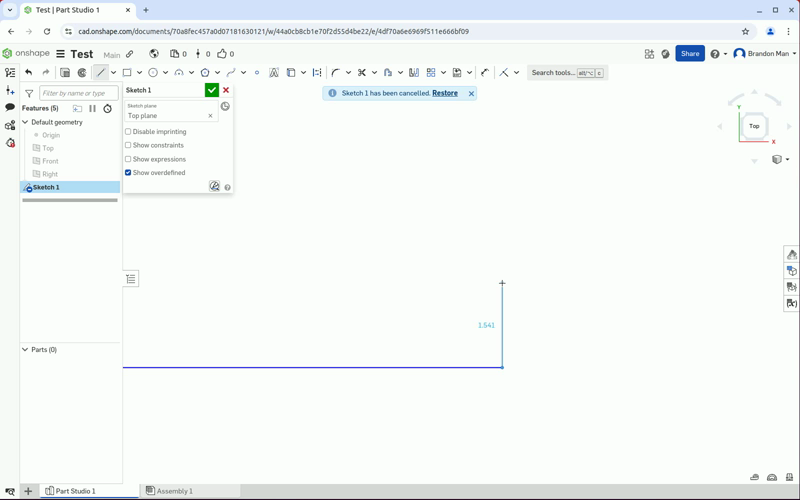
click(502, 282)
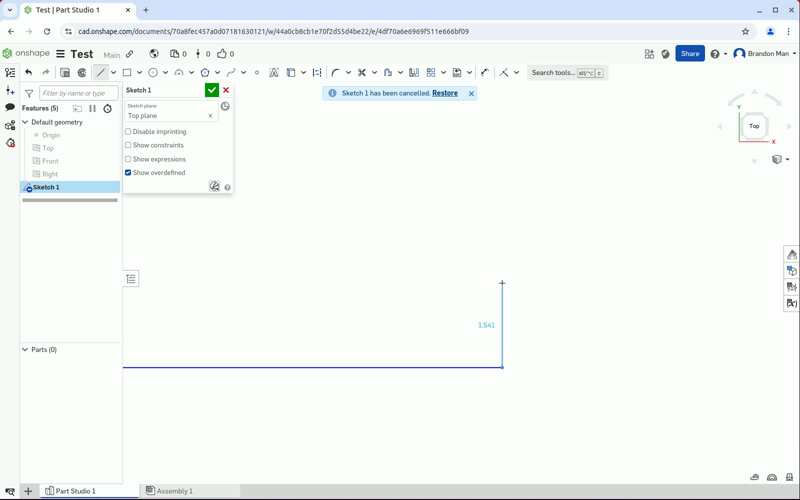
scroll(-6)
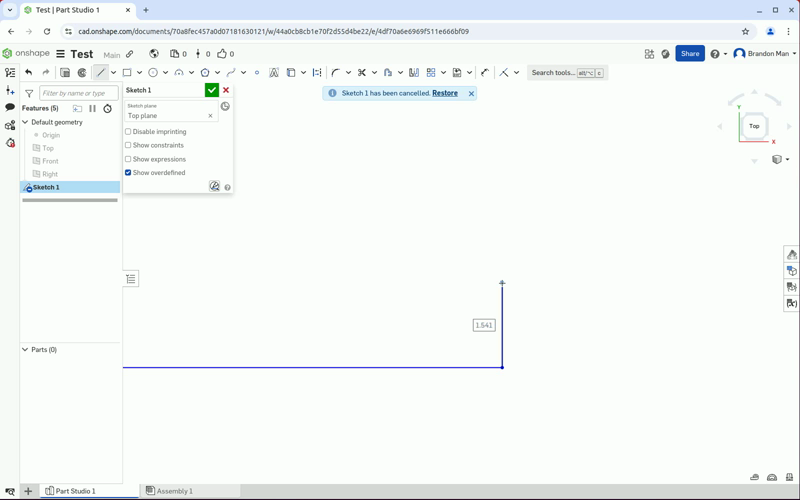
scroll(-6)
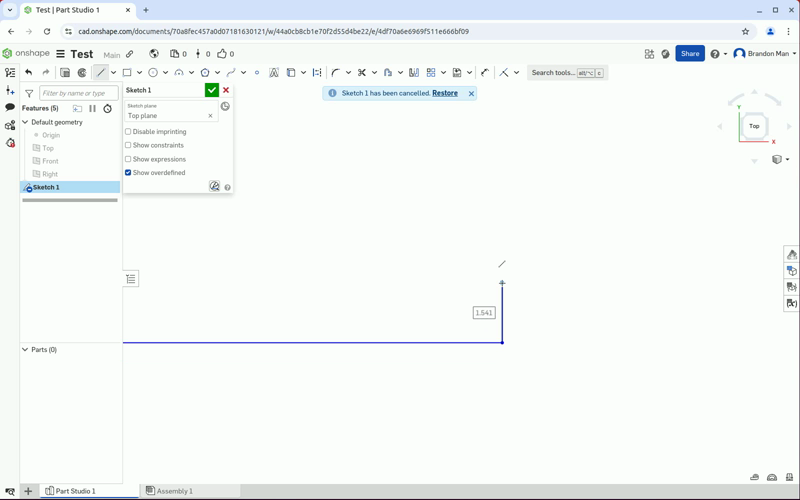
scroll(-6)
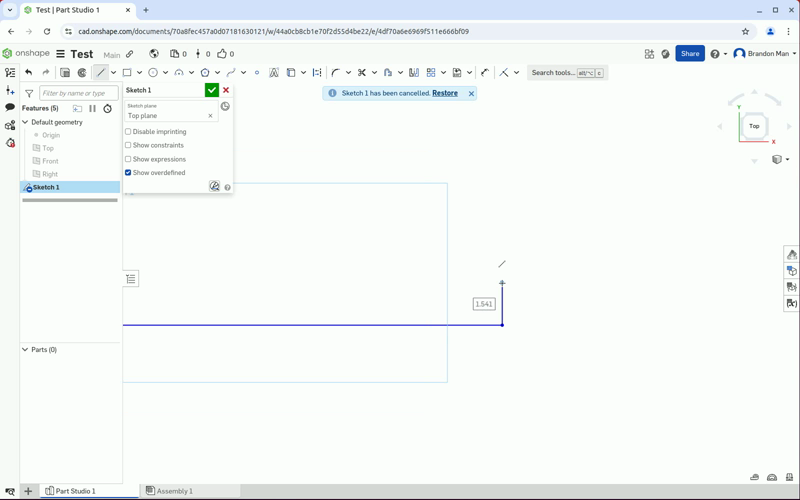
scroll(-6)
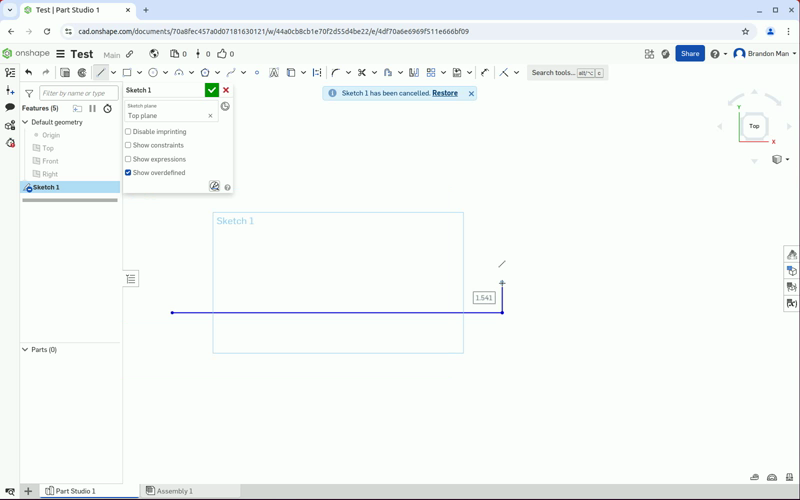
scroll(-6)
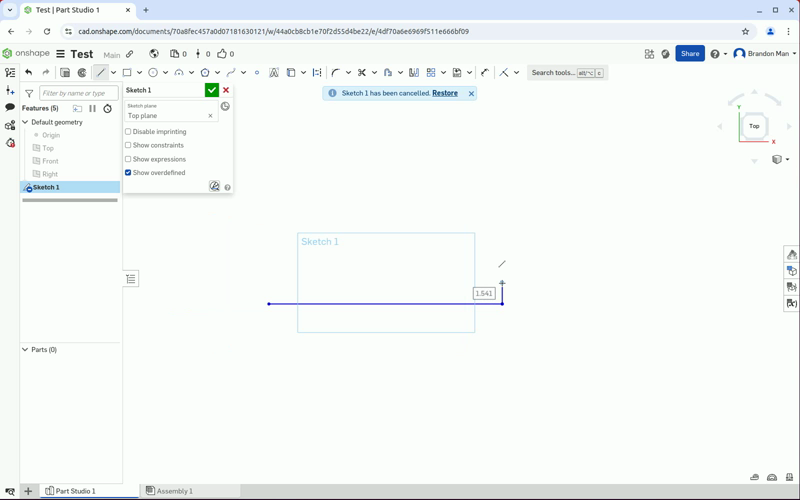
scroll(-6)
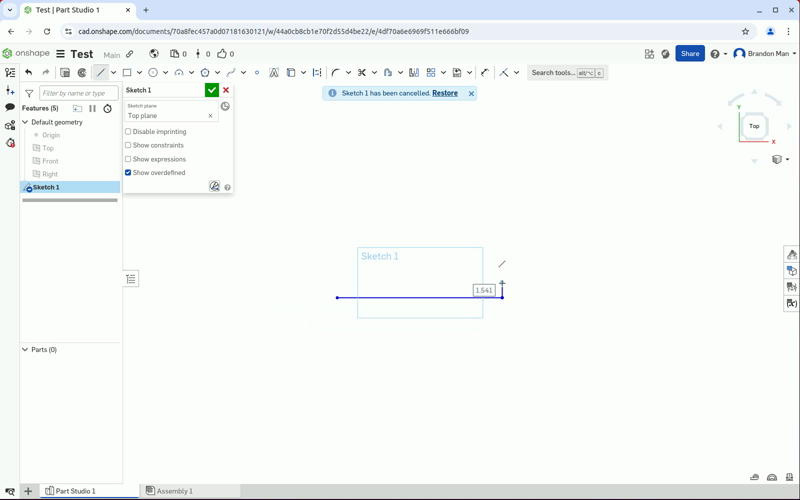
scroll(-6)
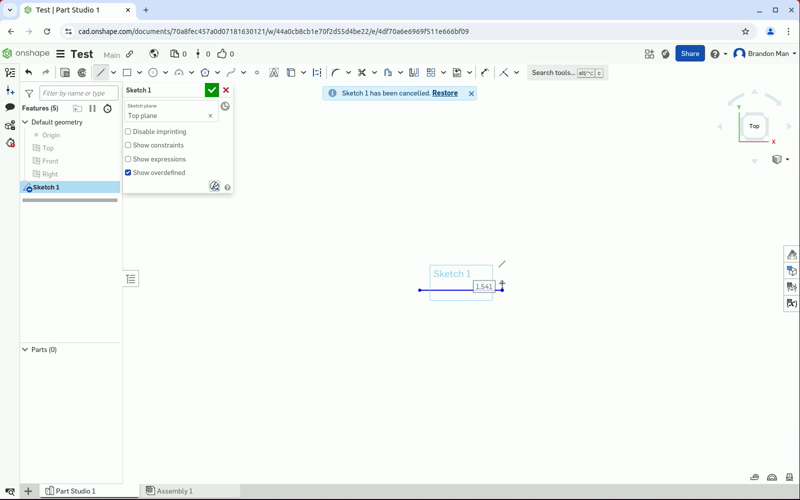
key_up(shift)
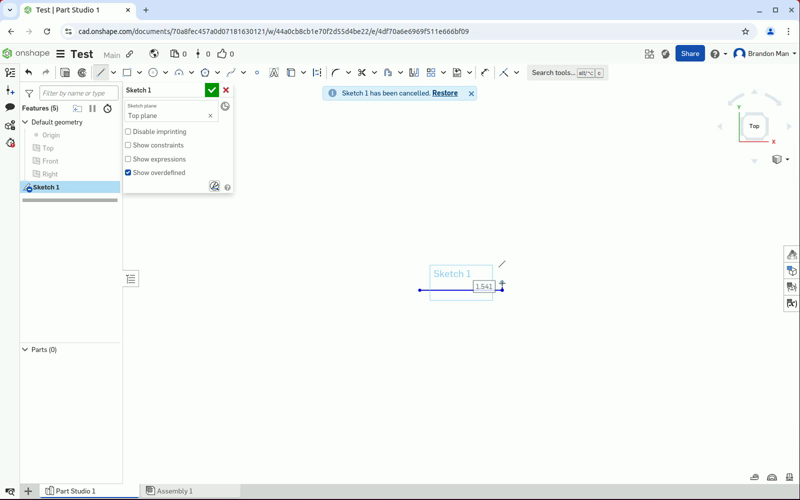
key_down(shift)
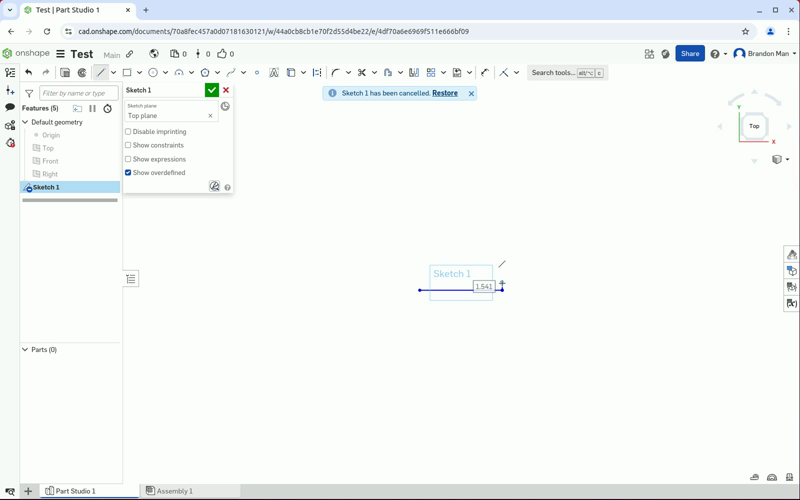
mouse_move(419, 282)
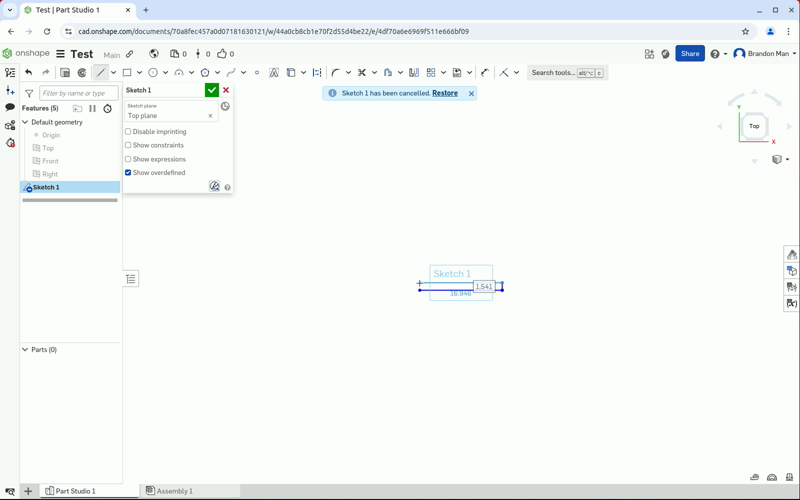
click(419, 282)
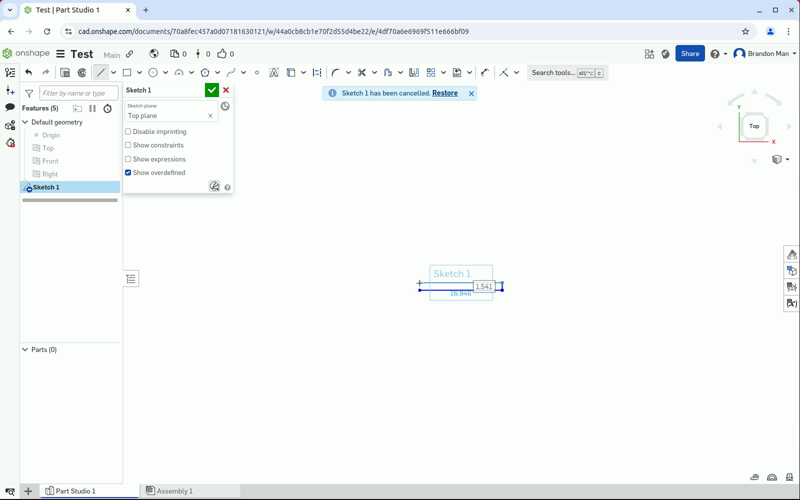
key_up(shift)
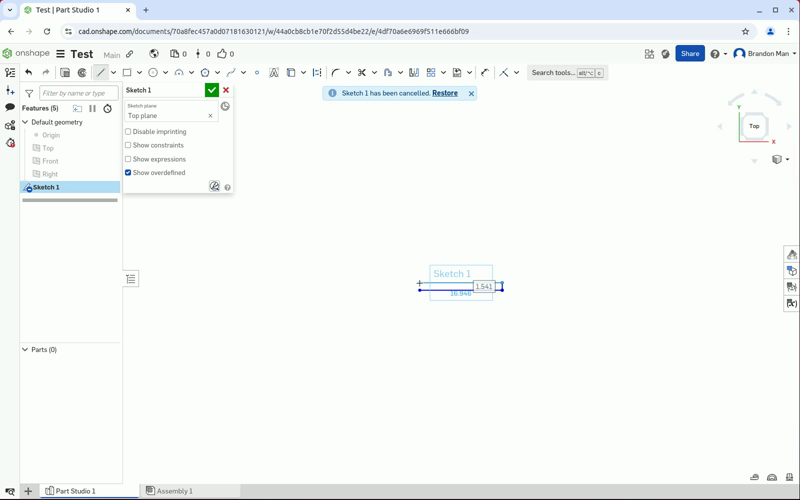
mouse_move(449, 282)
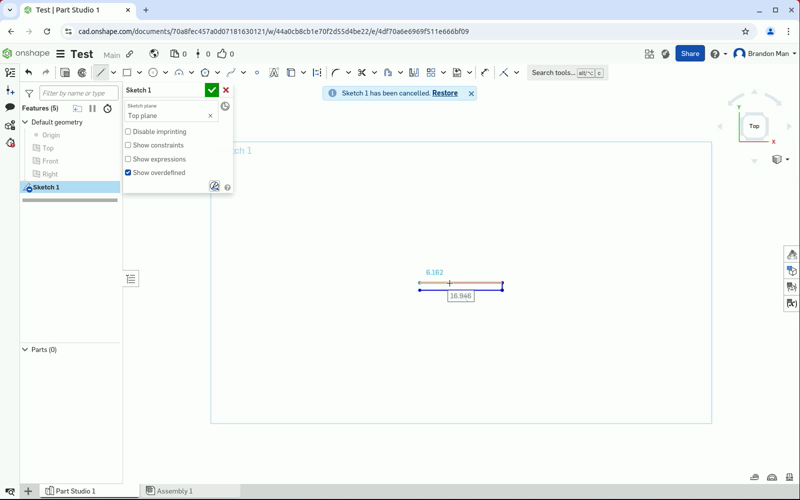
key_down(shift)
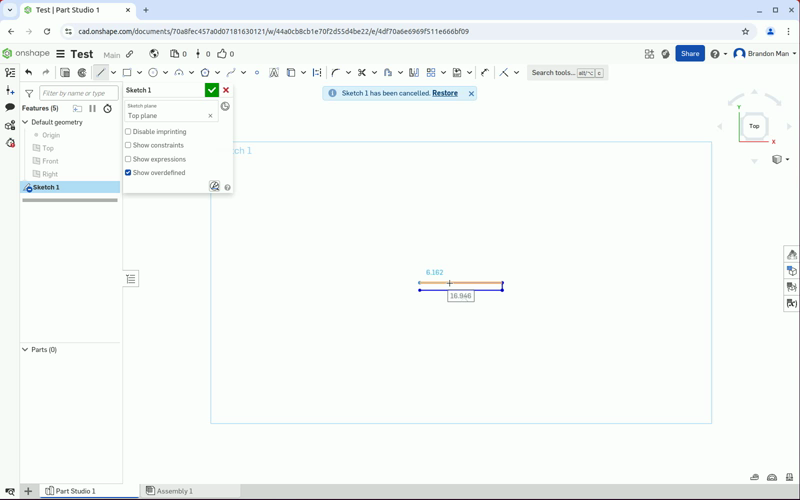
mouse_move(419, 290)
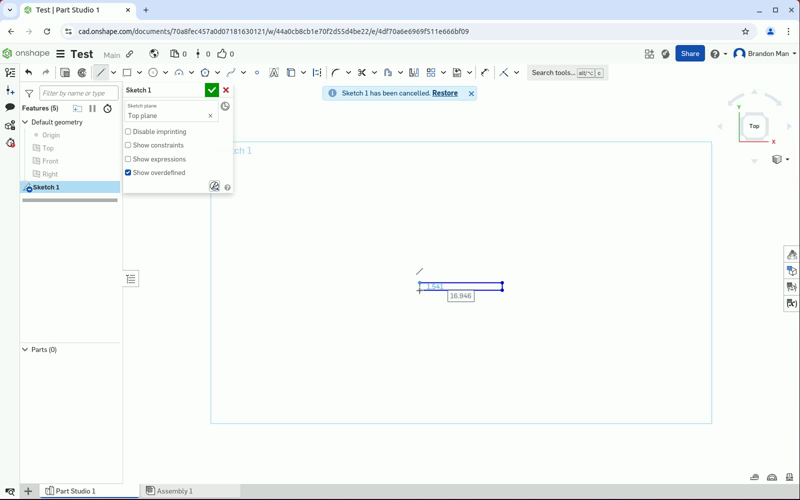
scroll(6)
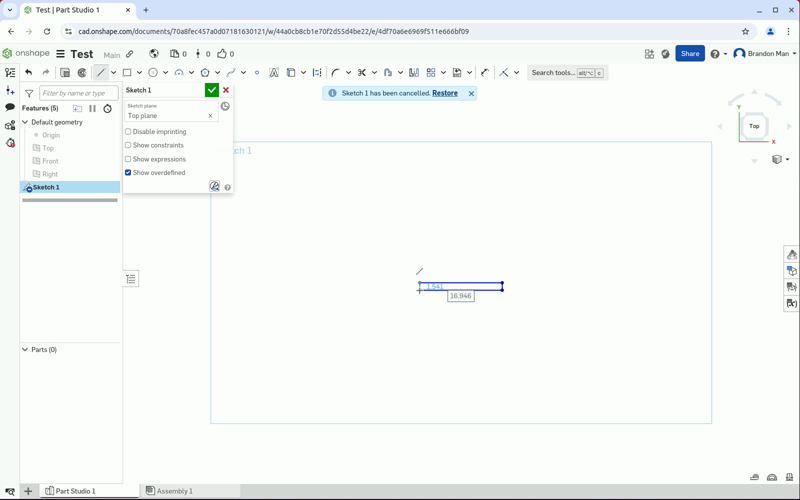
scroll(6)
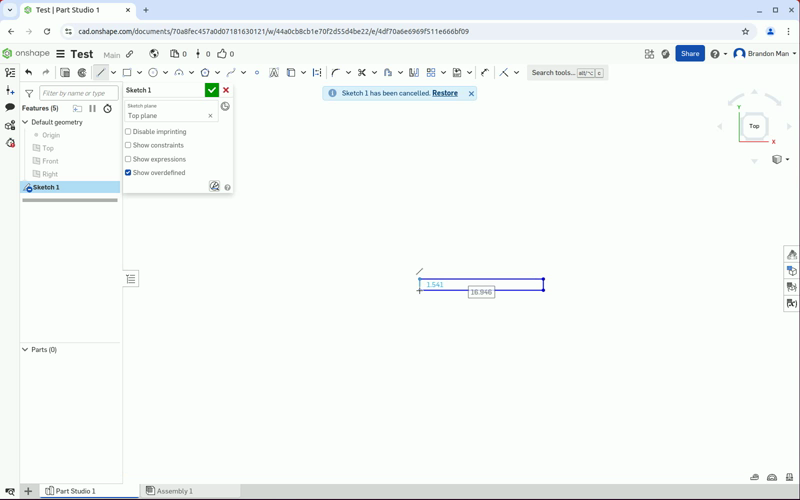
scroll(6)
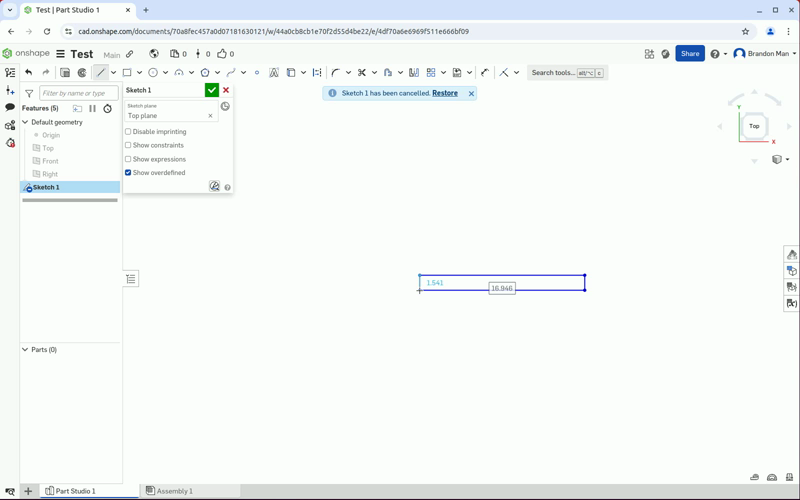
scroll(6)
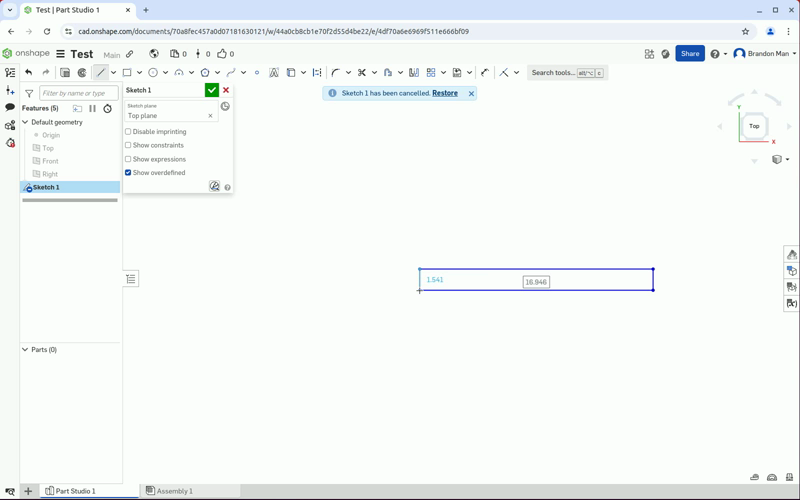
scroll(6)
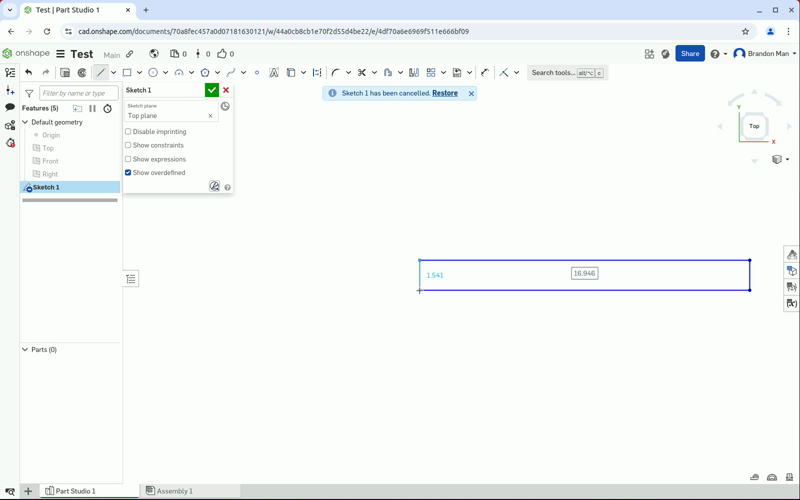
scroll(6)
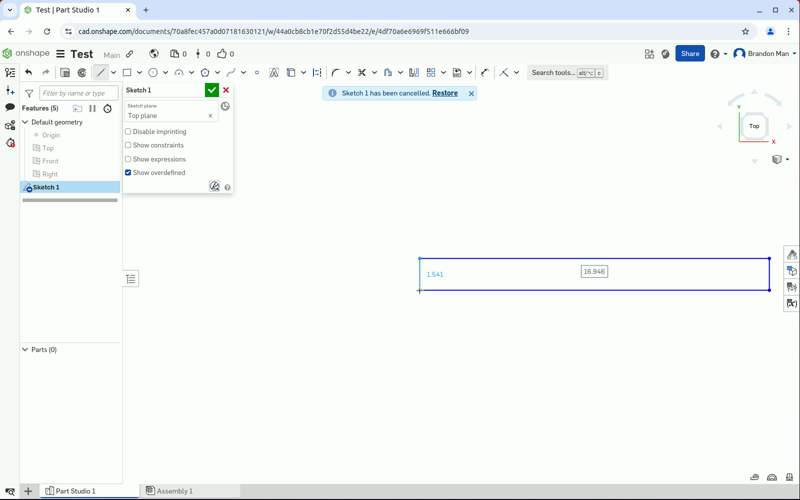
scroll(6)
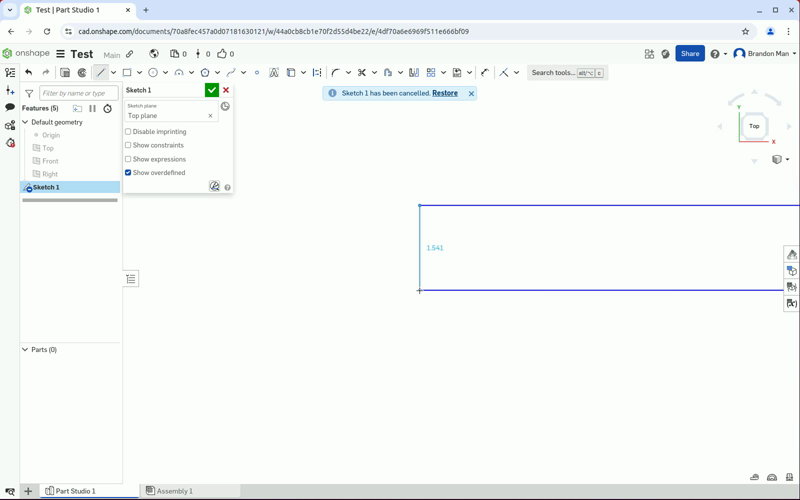
key_up(shift)
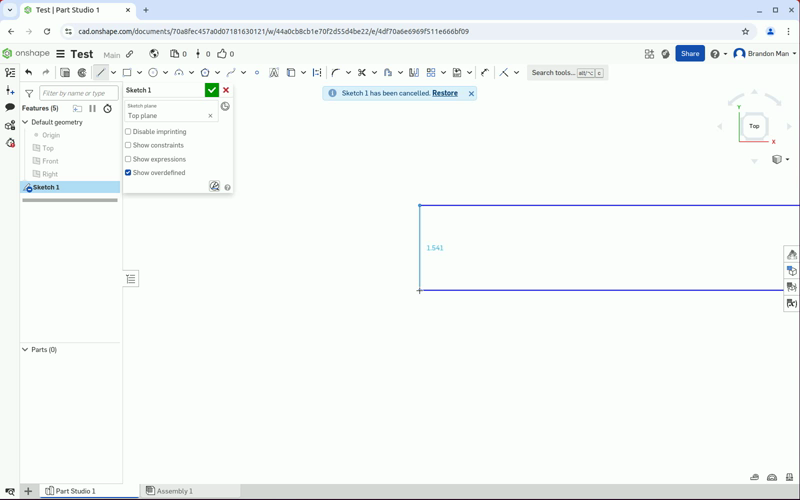
click(419, 290)
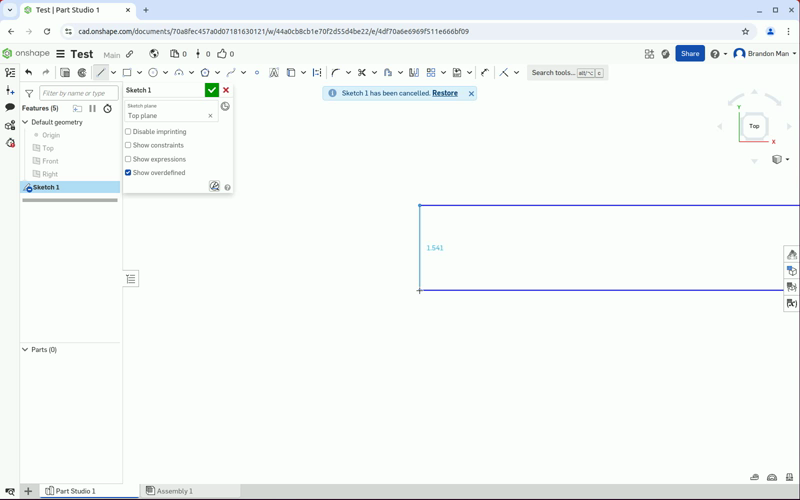
scroll(-6)
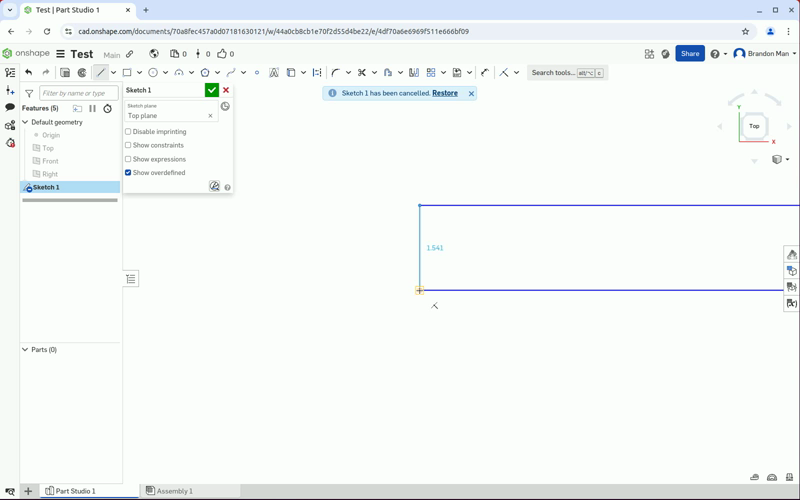
scroll(-6)
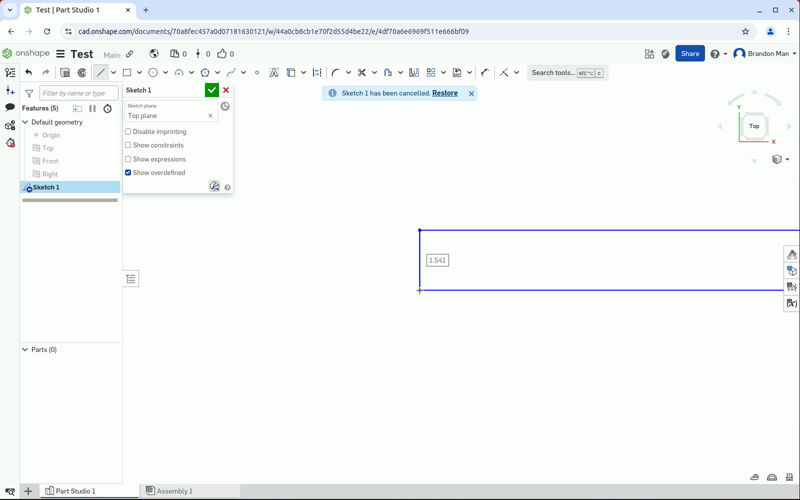
scroll(-6)
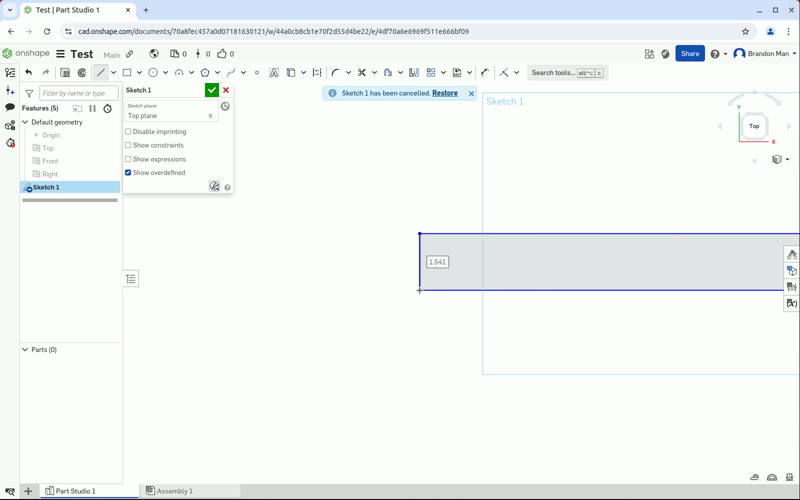
scroll(-6)
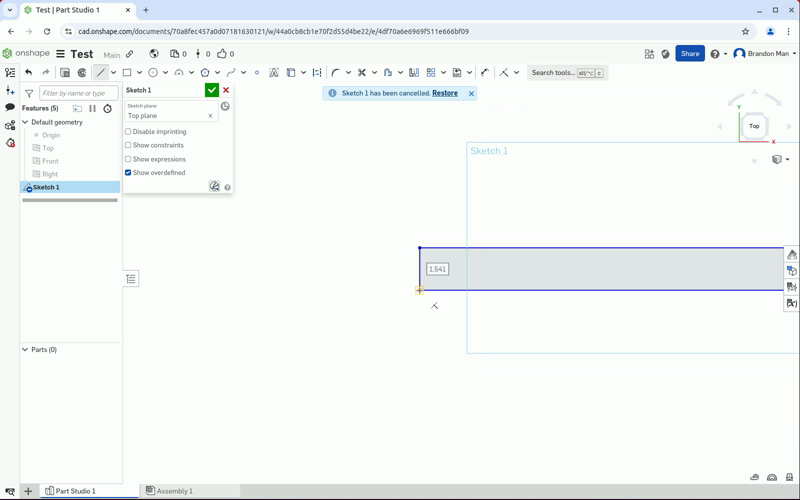
scroll(-6)
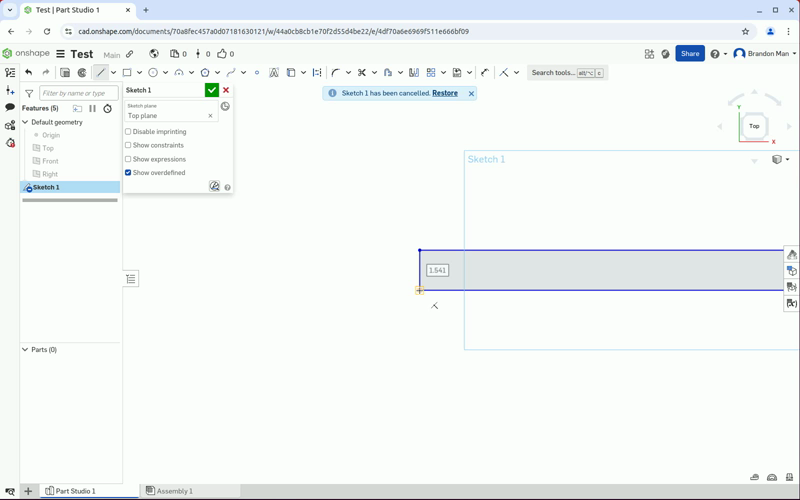
scroll(-6)
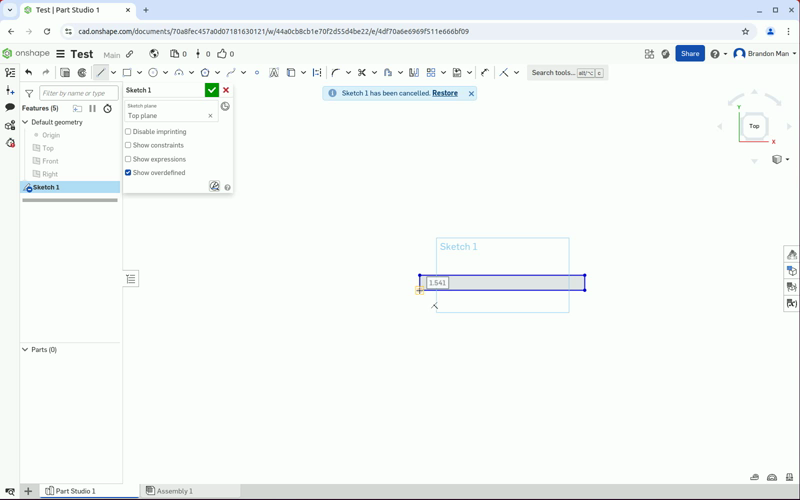
scroll(-6)
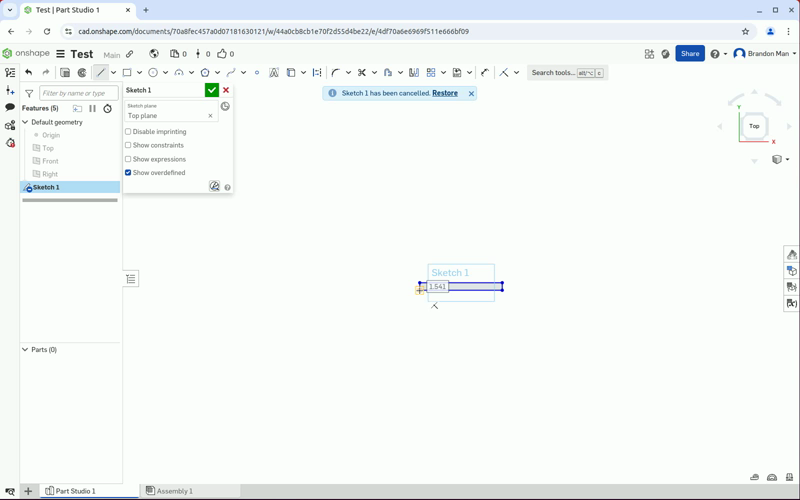
key(esc)
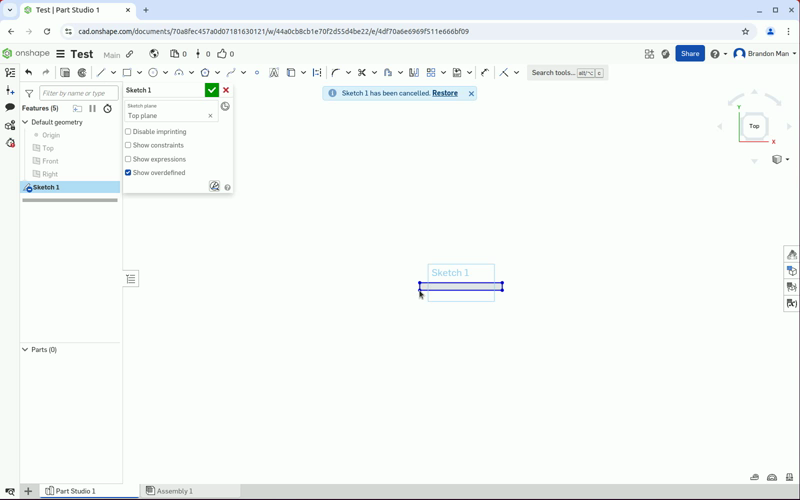
mouse_move(431, 284)
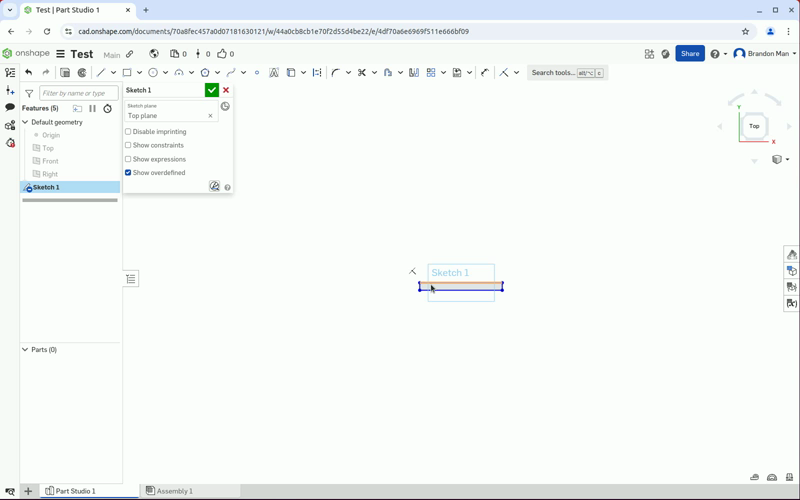
scroll(6)
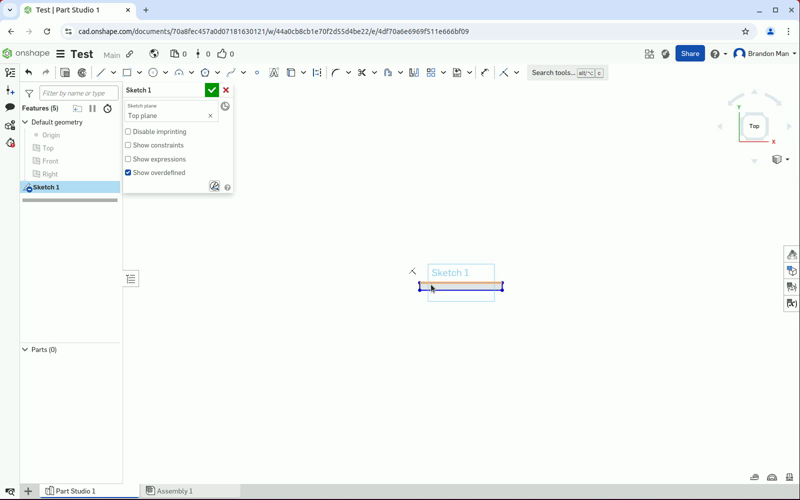
scroll(6)
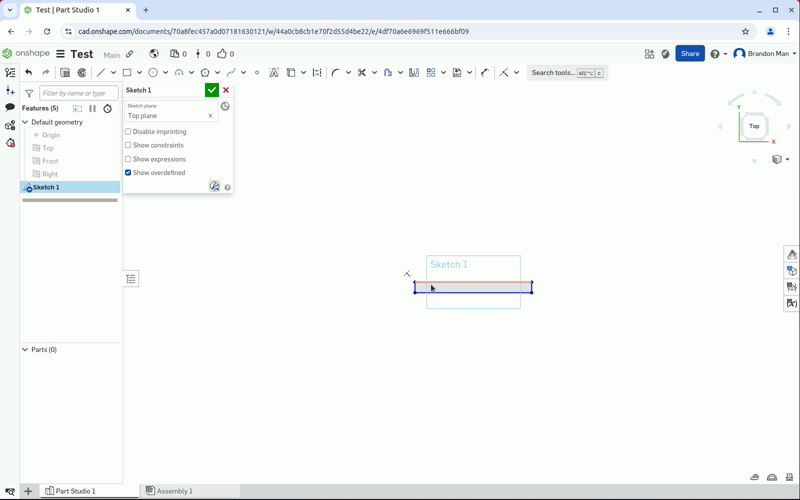
scroll(6)
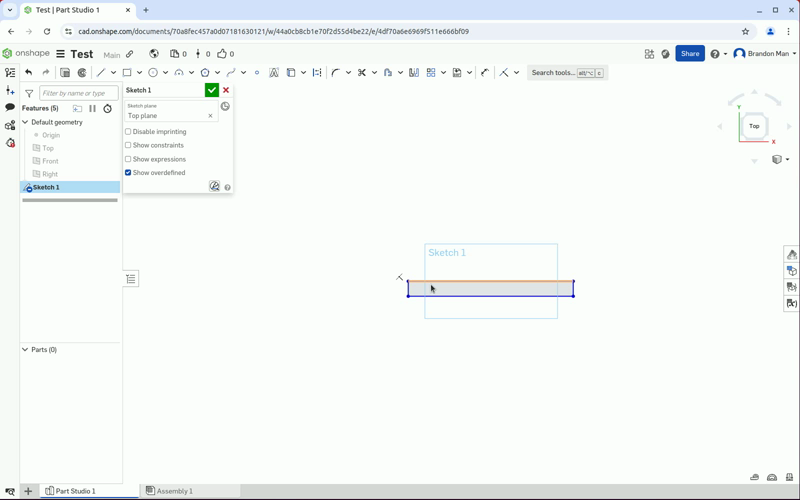
scroll(6)
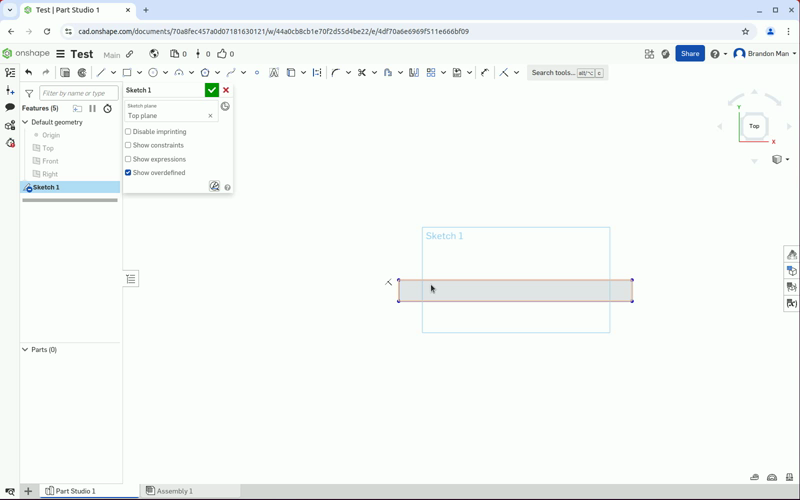
scroll(6)
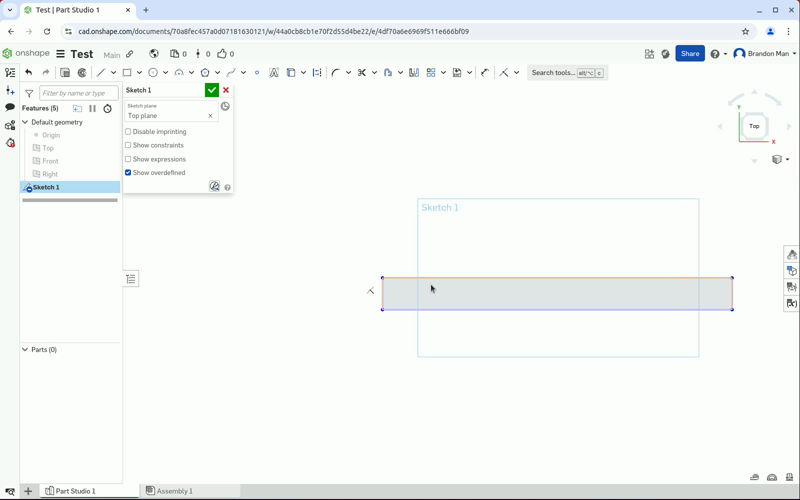
scroll(6)
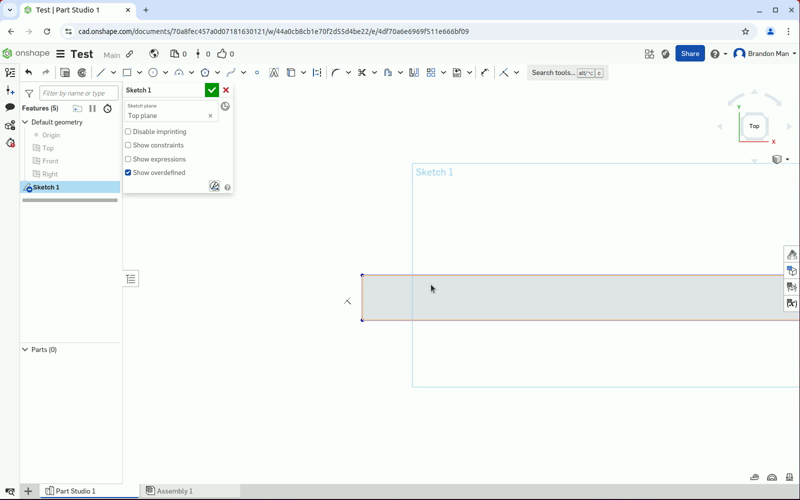
scroll(6)
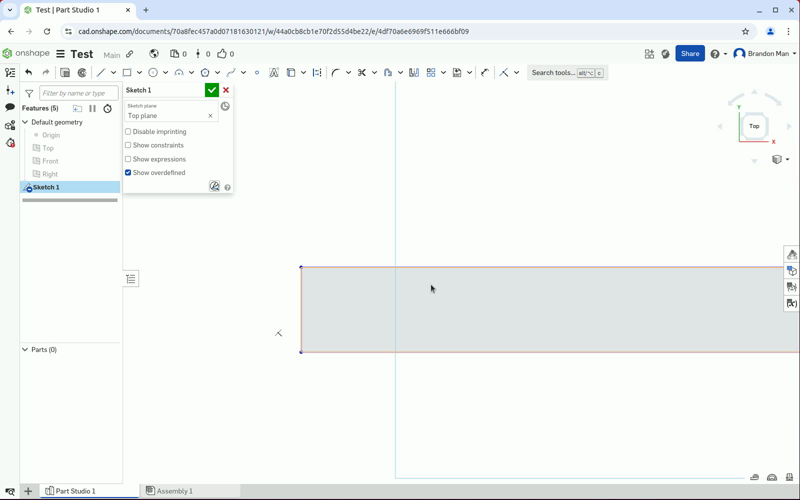
click(431, 284)
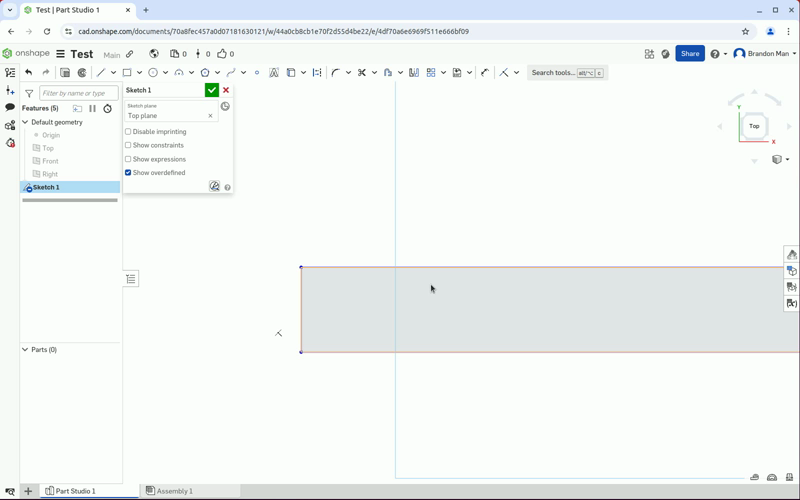
scroll(-6)
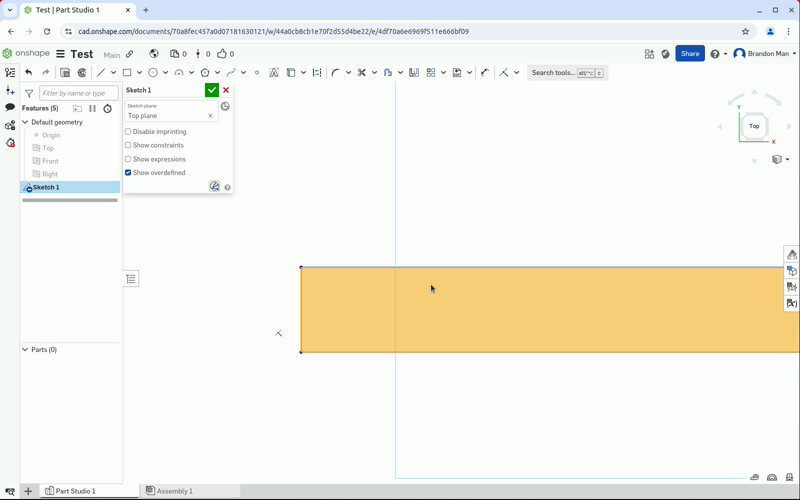
scroll(-6)
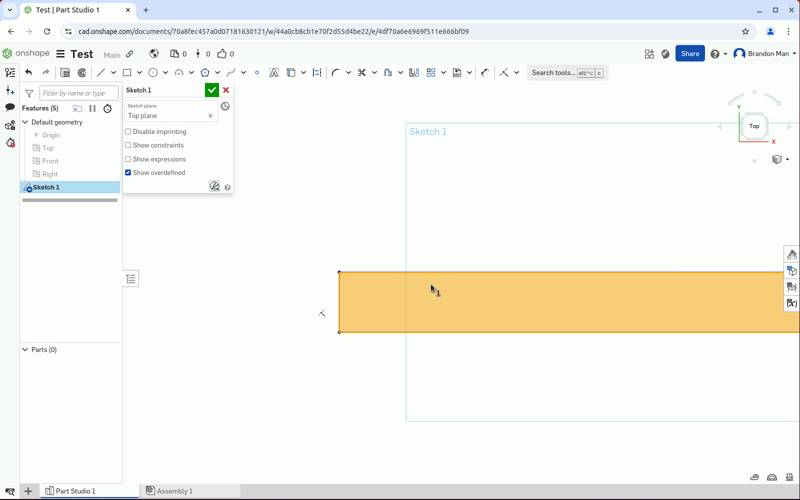
scroll(-6)
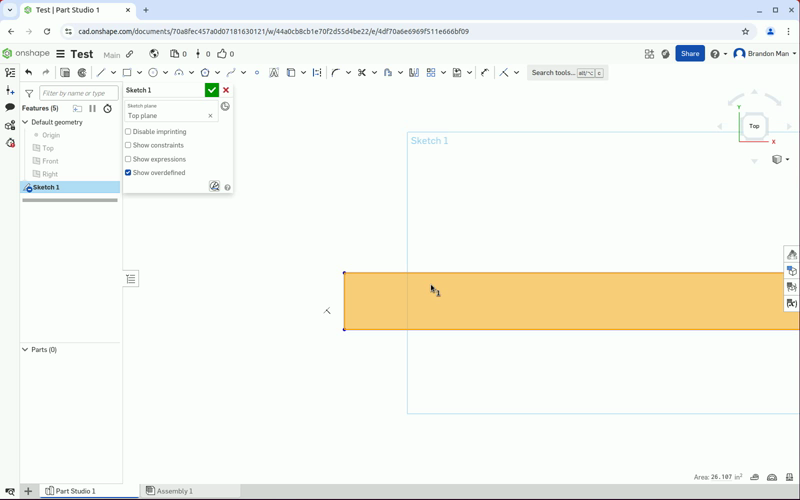
scroll(-6)
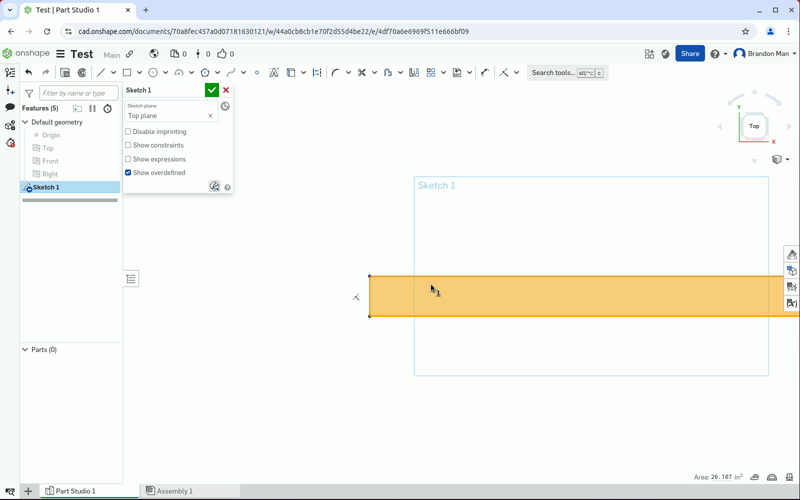
scroll(-6)
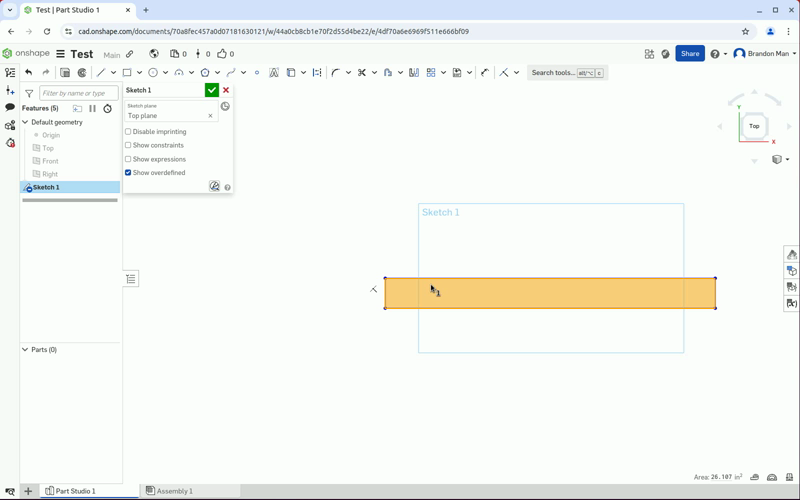
scroll(-6)
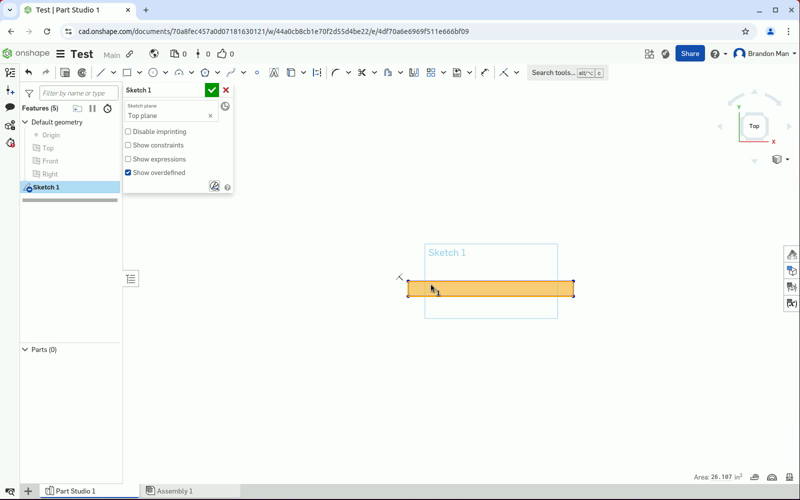
scroll(-6)
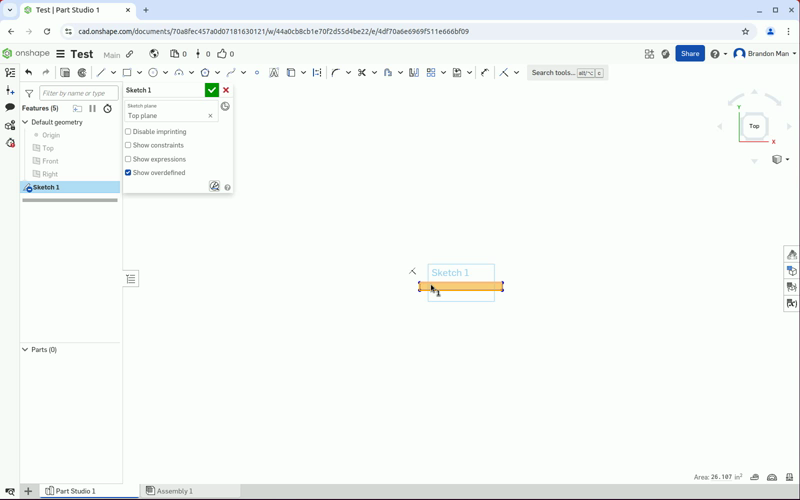
mouse_move(73, 352)
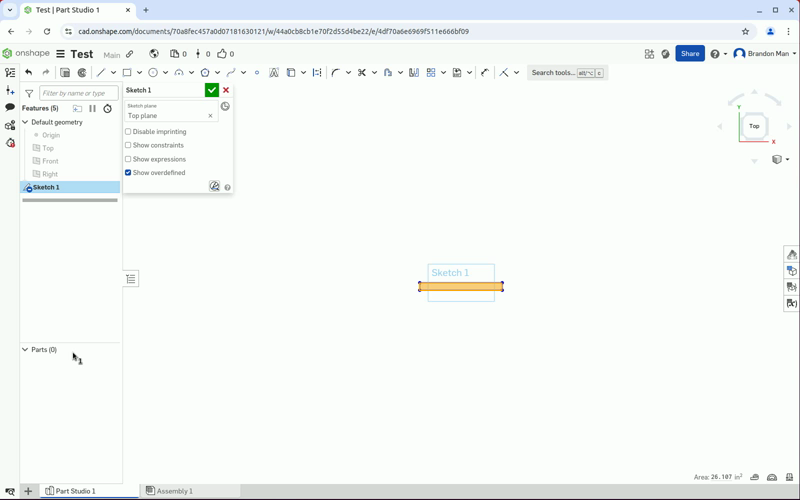
key(shift+y)
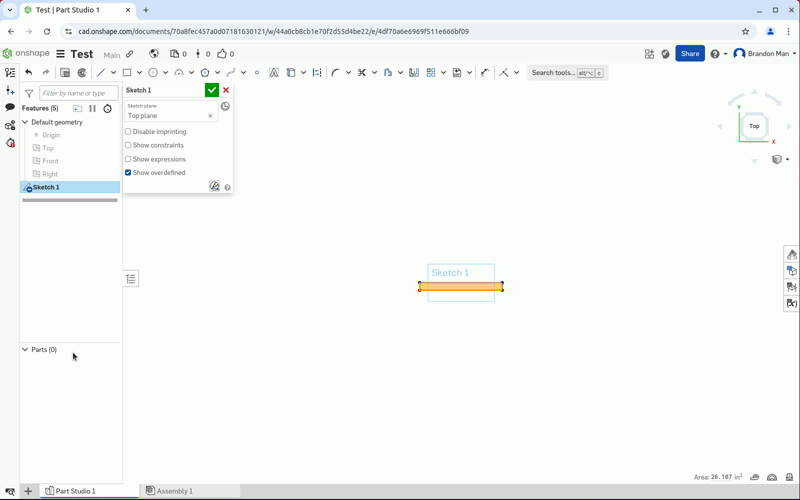
key(shift+e)
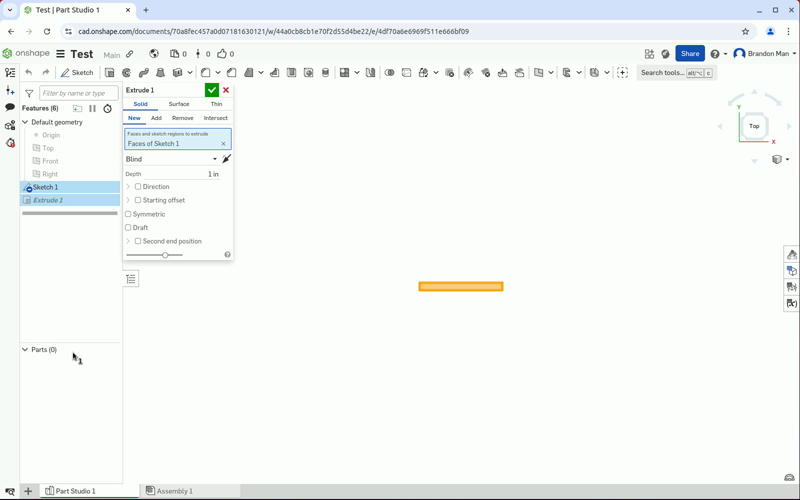
mouse_move(143, 106)
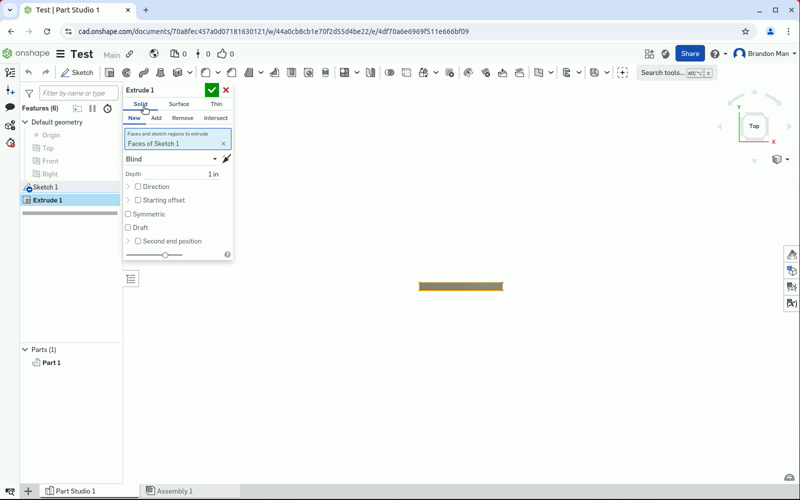
click(143, 106)
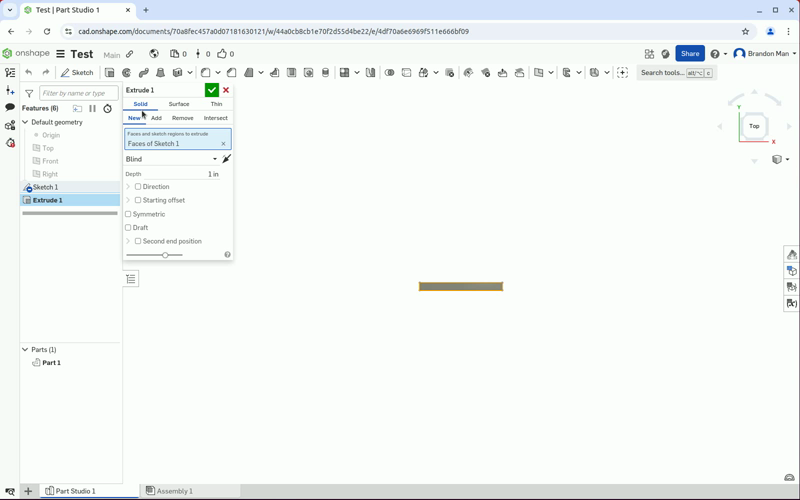
mouse_move(137, 120)
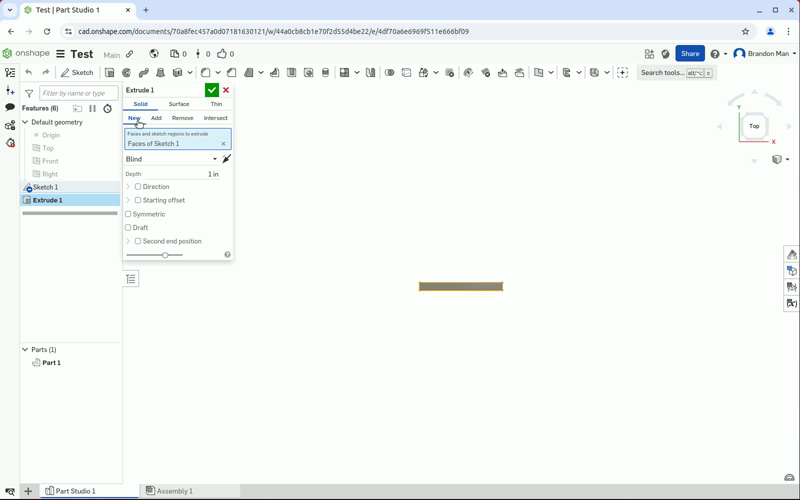
click(137, 120)
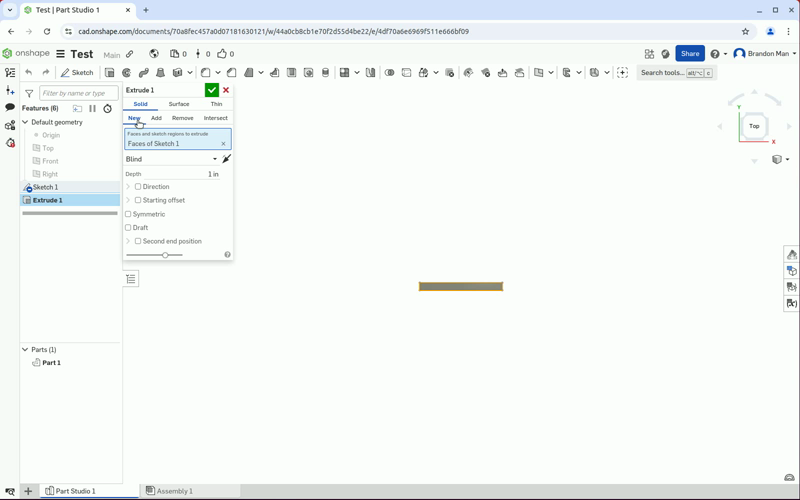
key(tab, 4)
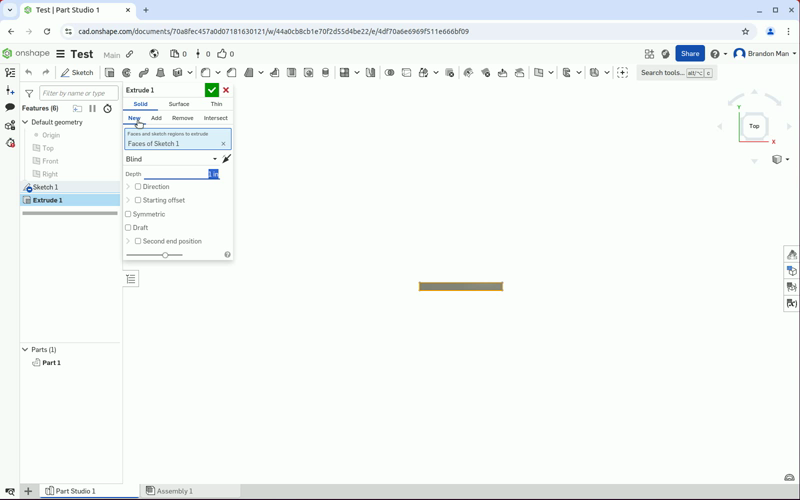
text(23.108)
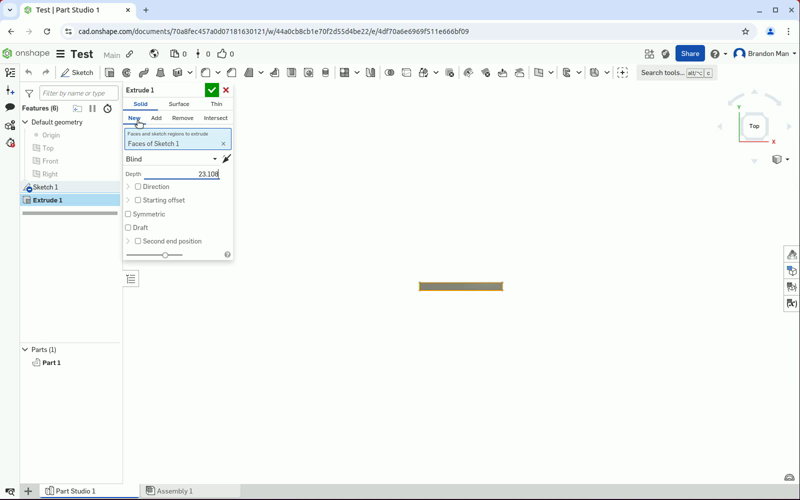
key(enter)
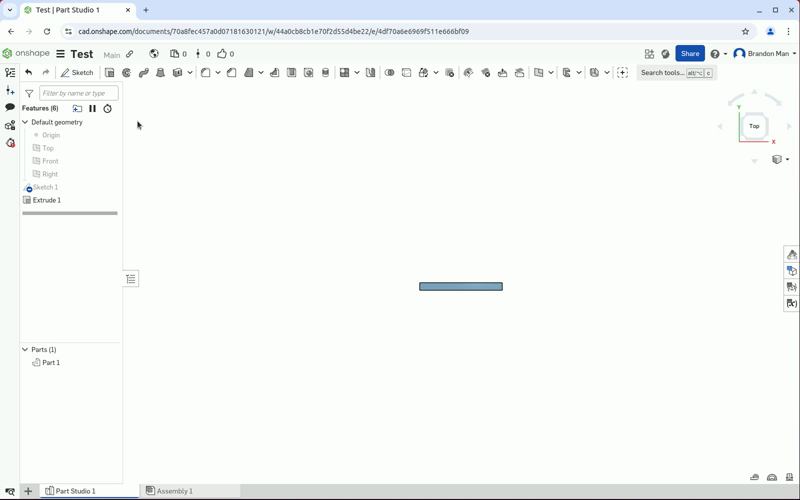
key(shift+h)
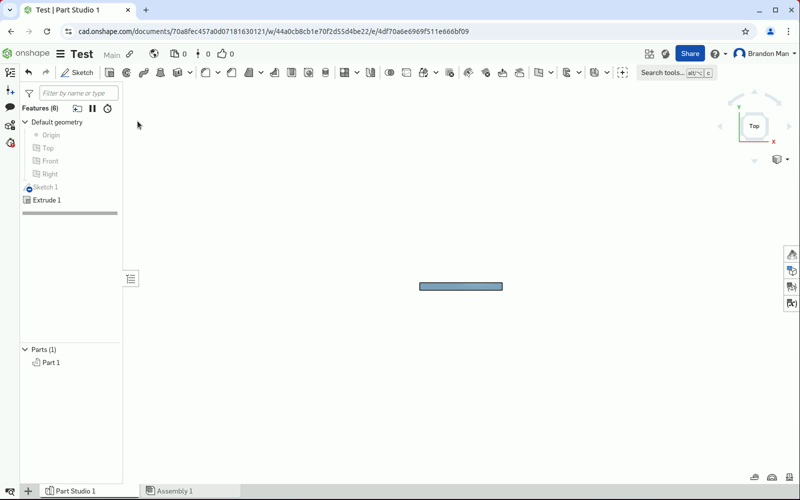
key(shift+h)
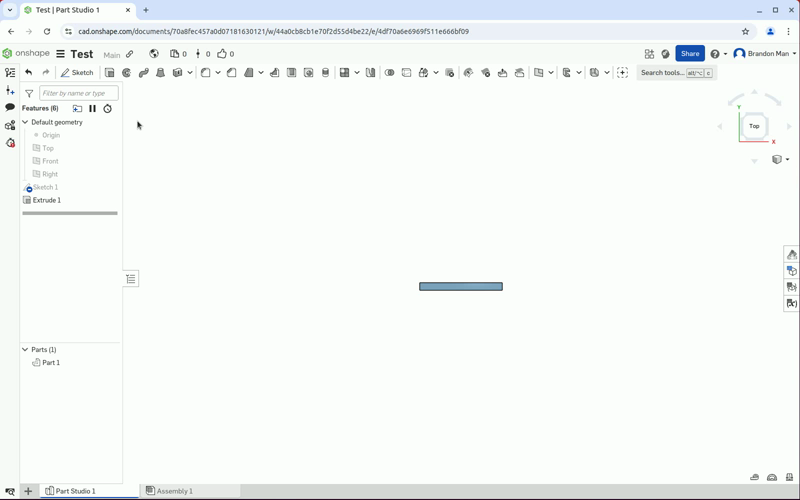
mouse_move(73, 189)
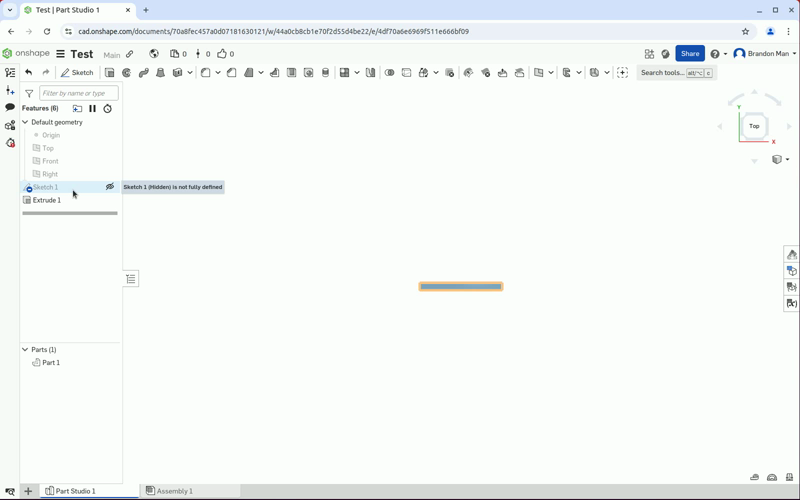
click(73, 189)
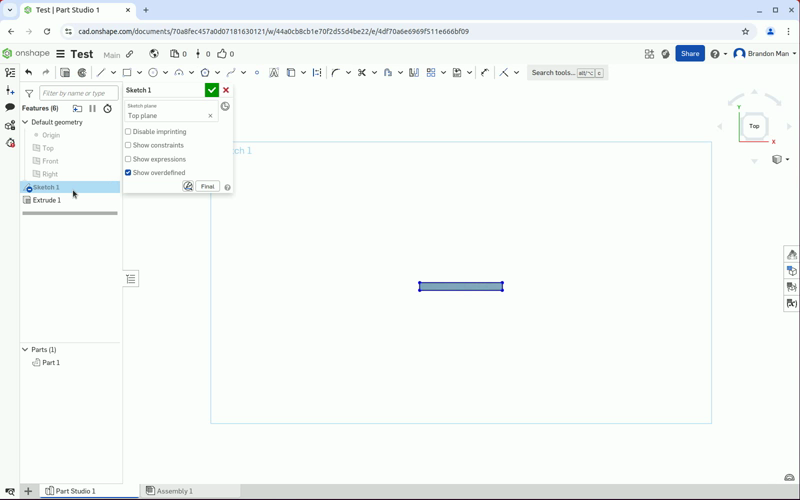
mouse_move(229, 92)
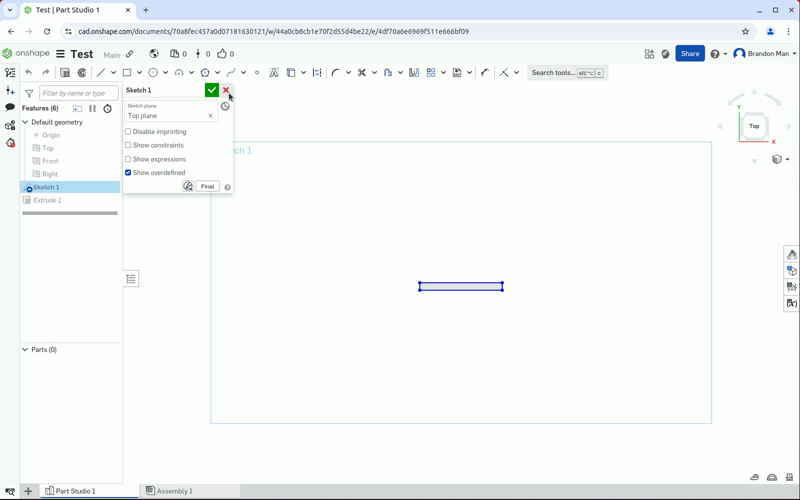
click(229, 92)
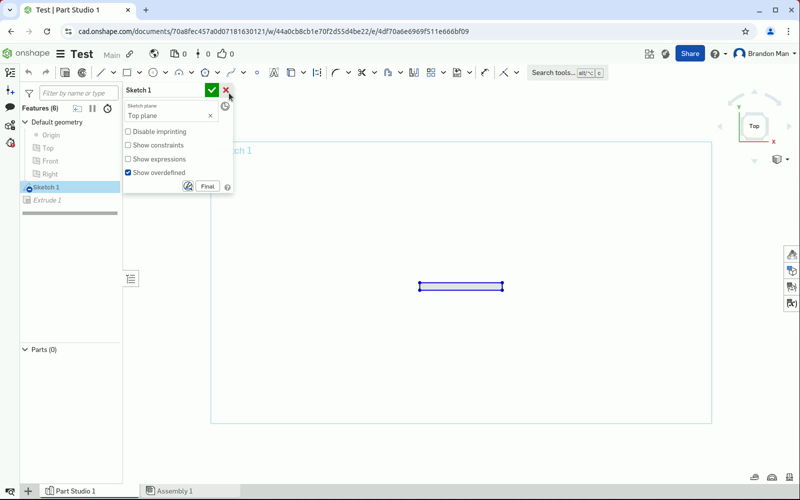
key(shift+s)
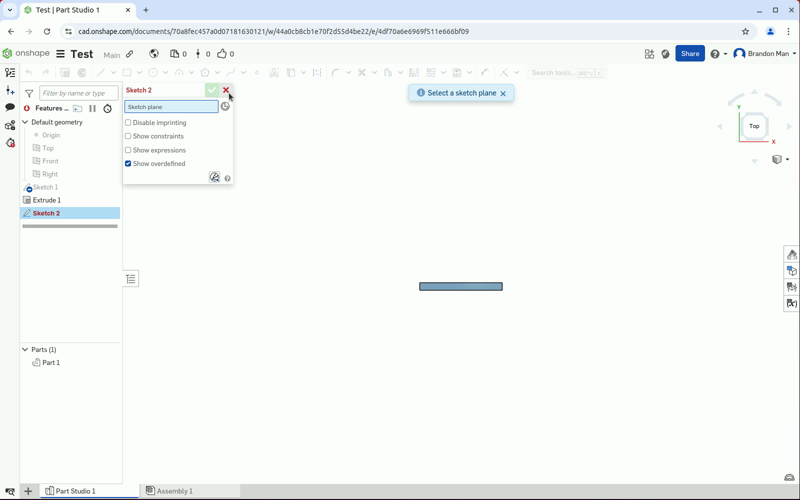
mouse_move(73, 150)
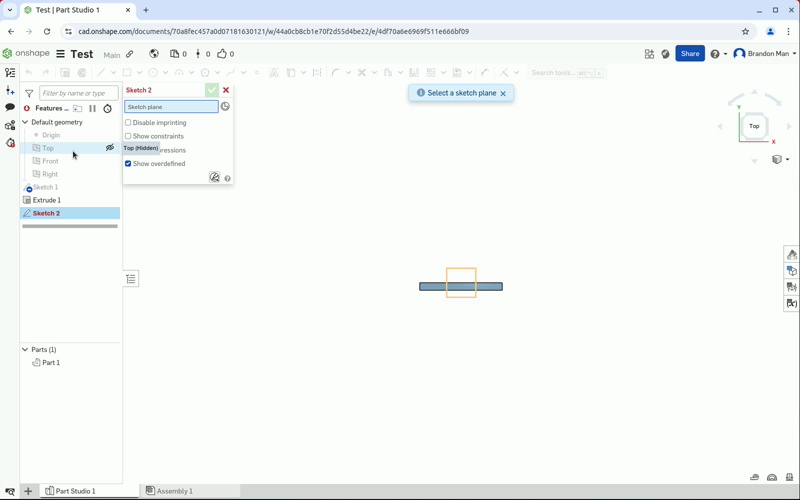
click(73, 150)
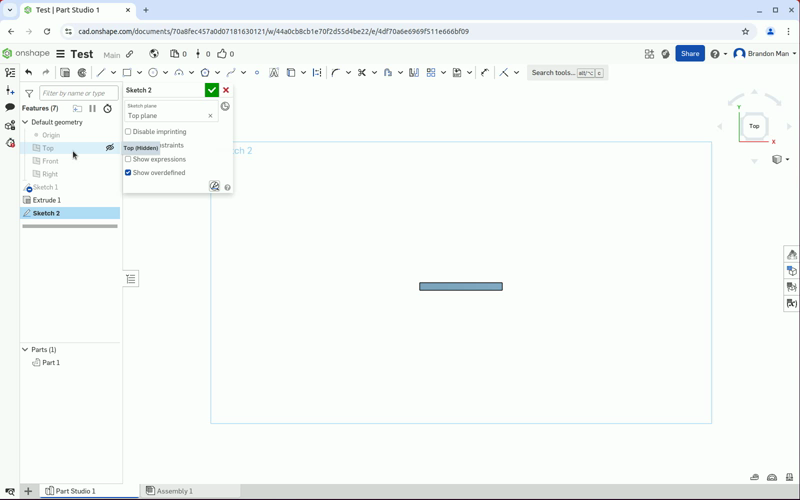
mouse_move(73, 352)
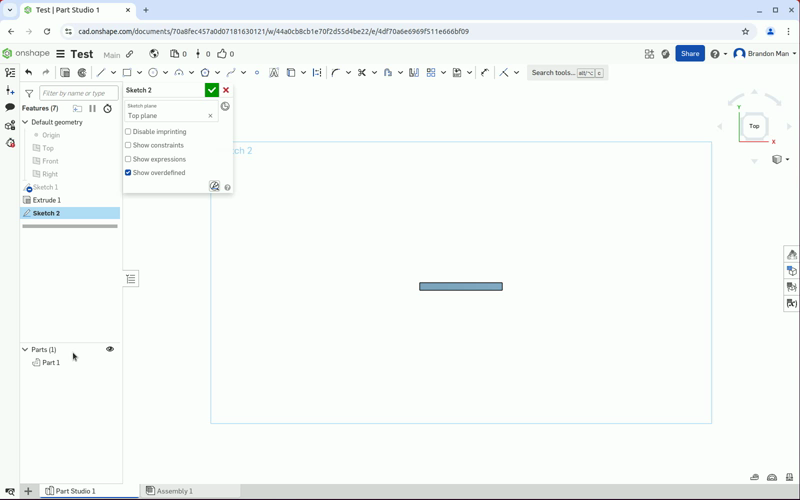
key(y)
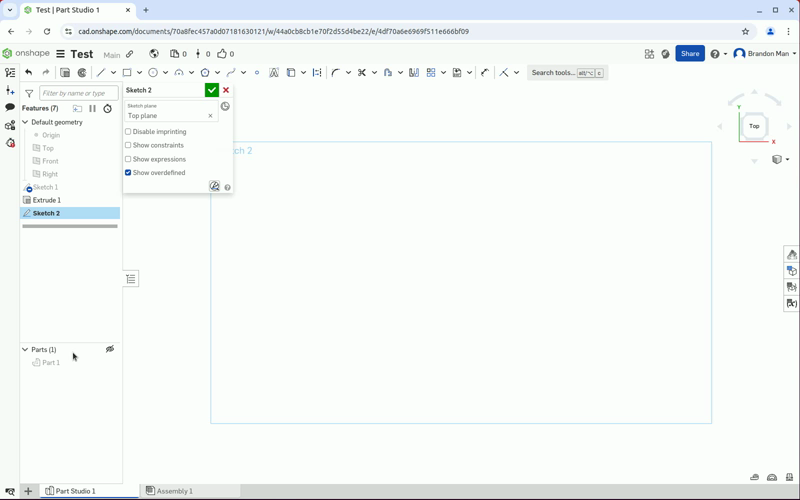
key(a)
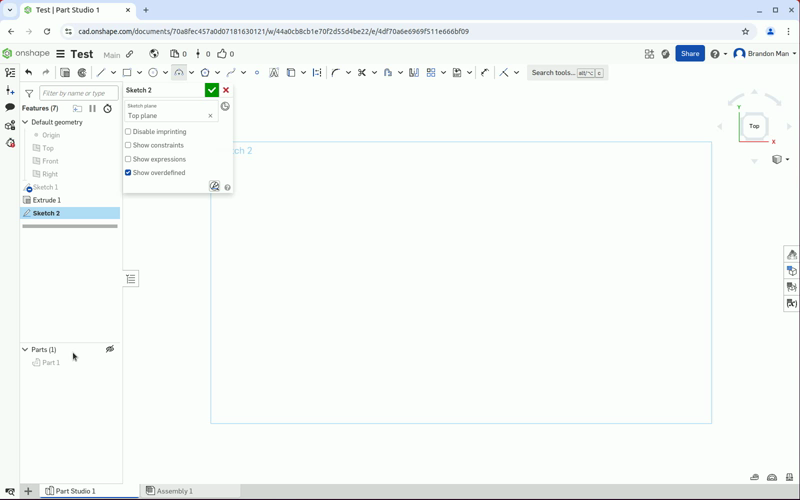
key_down(shift)
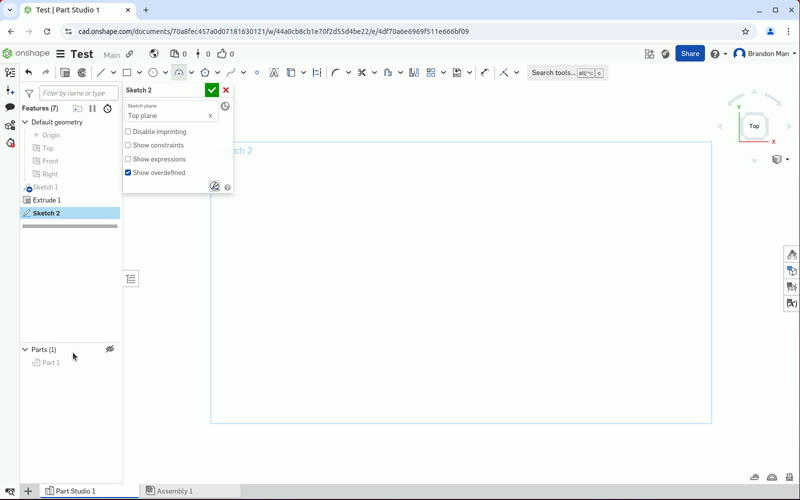
mouse_move(404, 285)
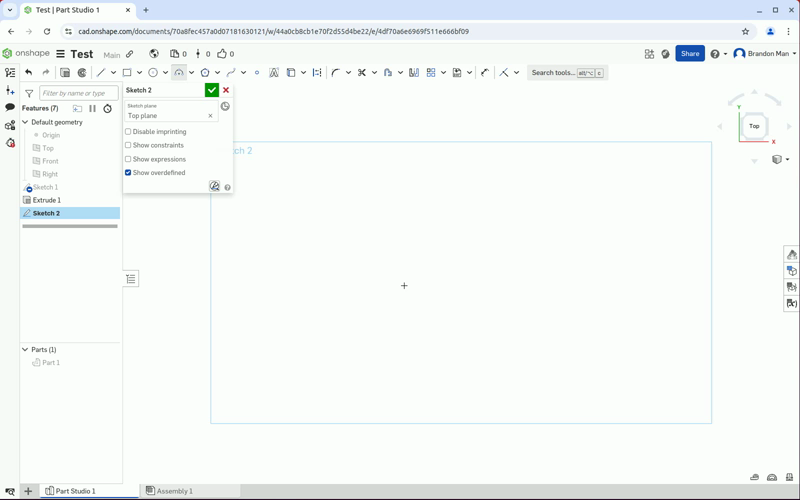
click(404, 285)
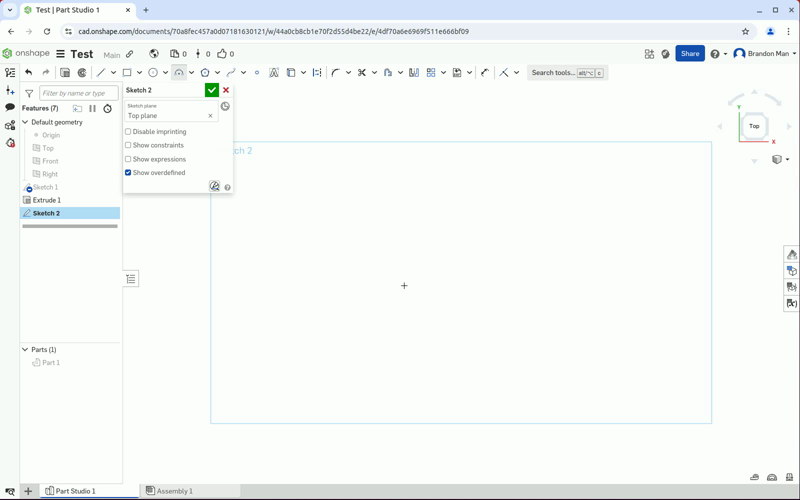
key_up(shift)
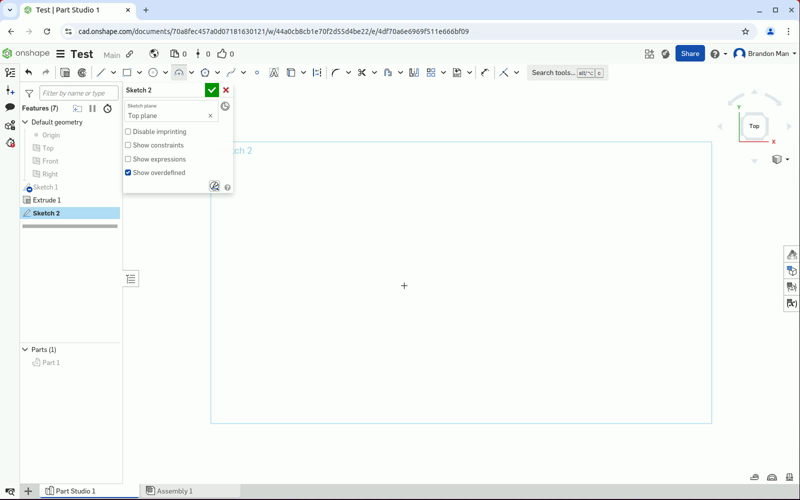
key_down(shift)
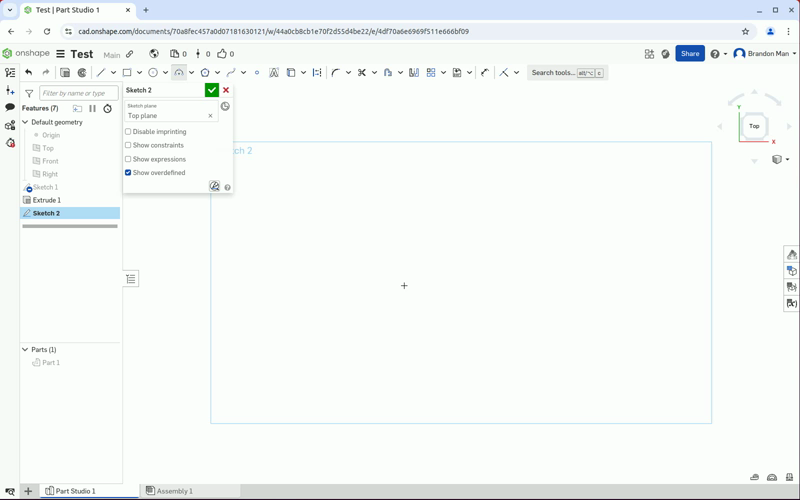
mouse_move(516, 285)
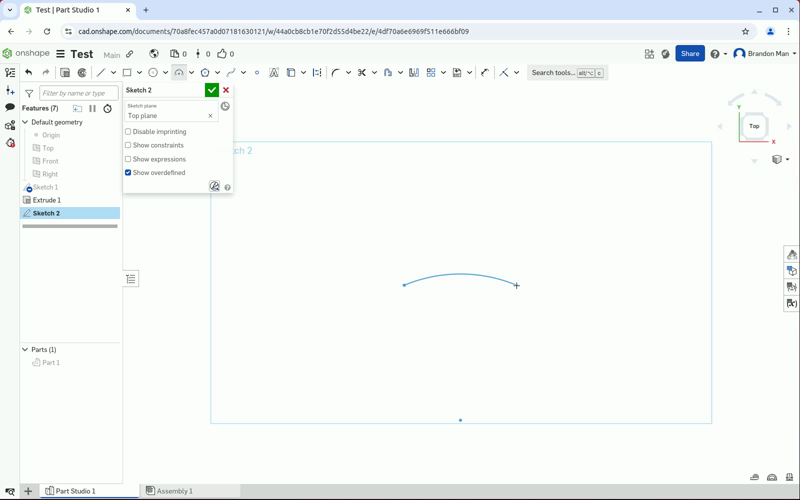
click(516, 285)
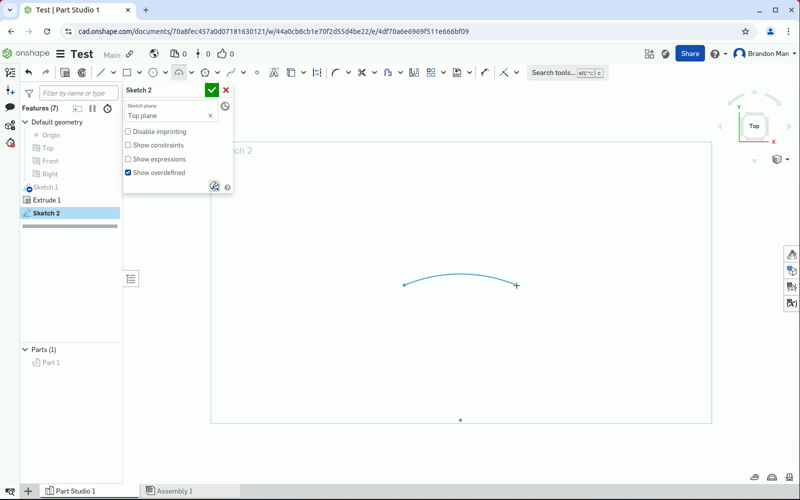
mouse_move(460, 299)
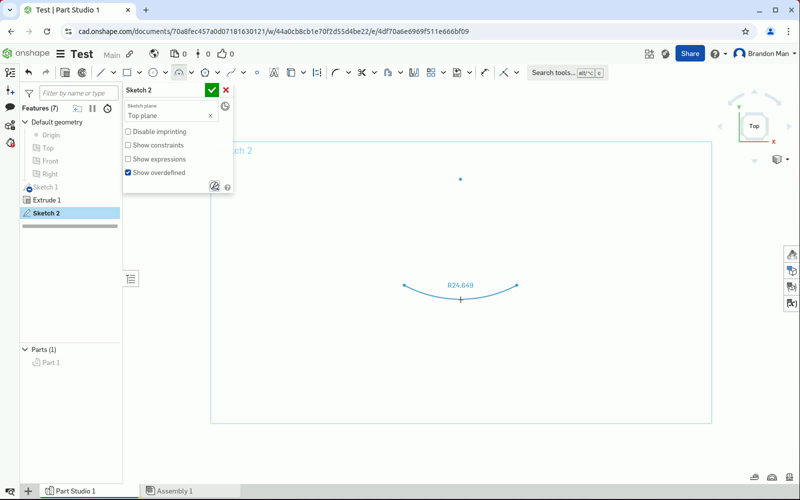
click(460, 299)
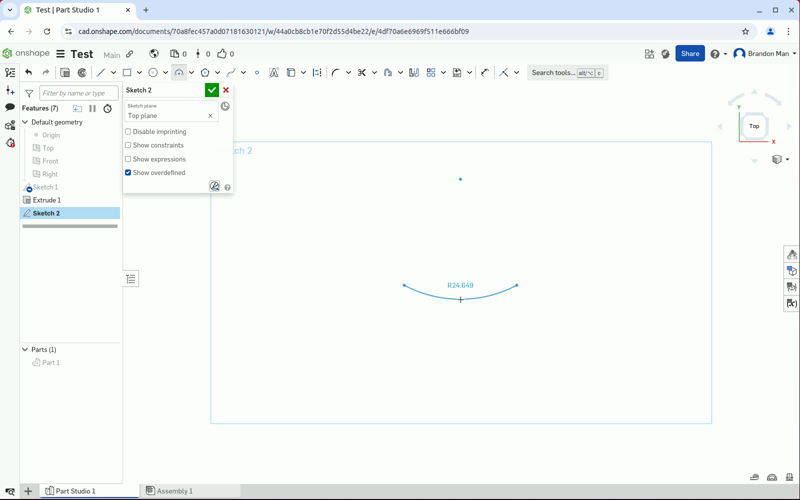
key_up(shift)
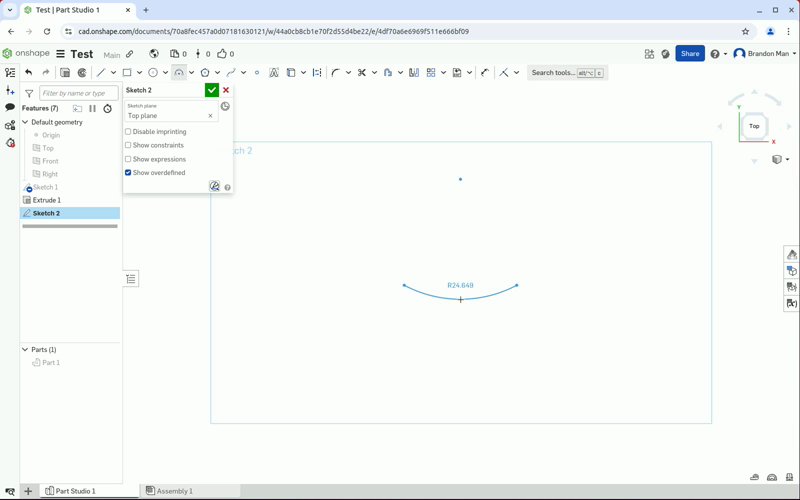
key(esc)
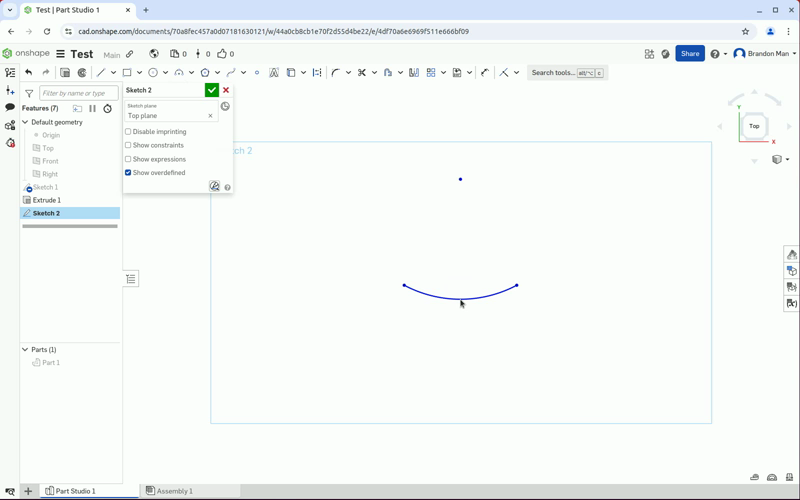
key(l)
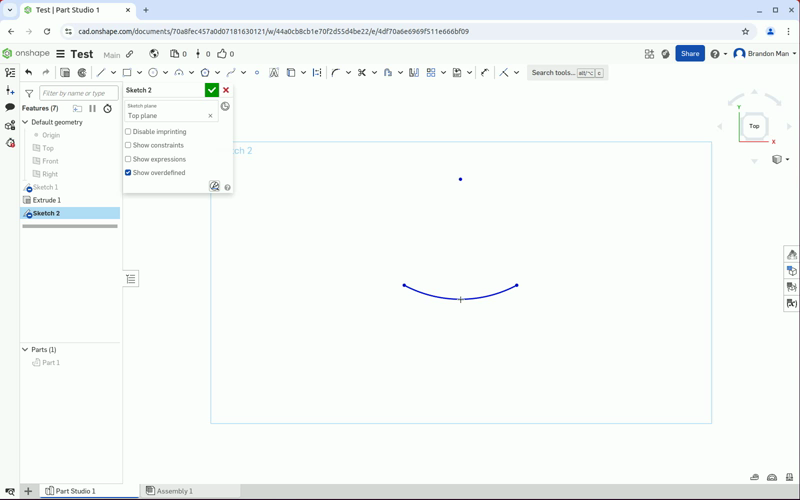
mouse_move(516, 285)
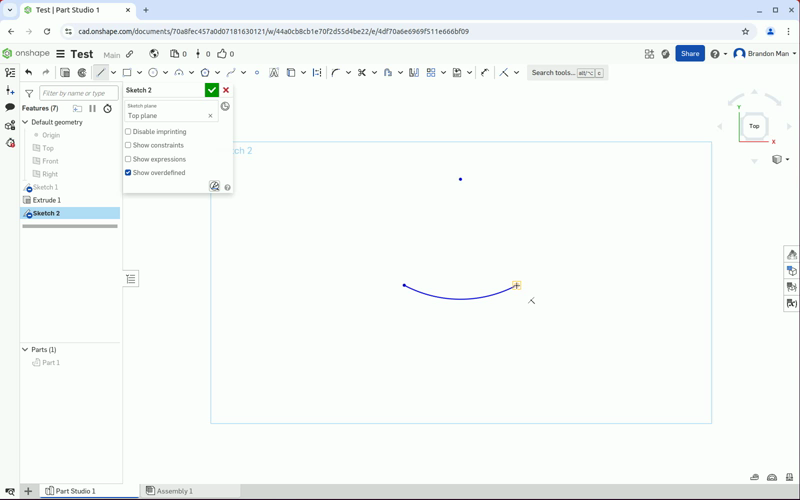
click(516, 285)
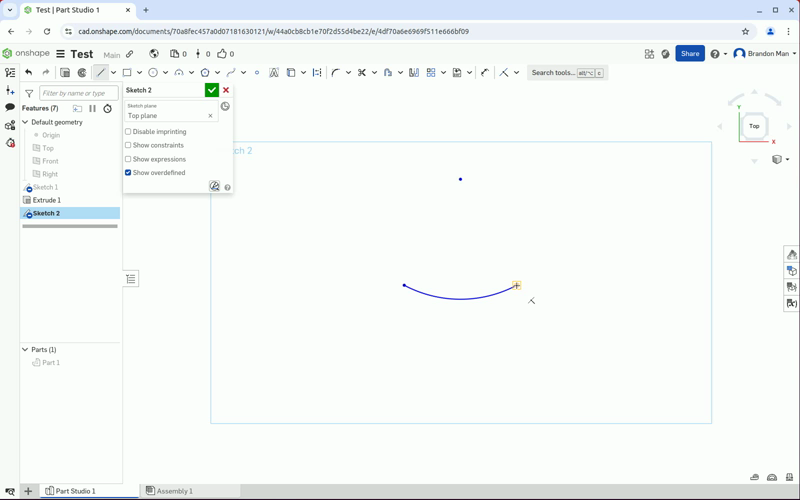
key_down(shift)
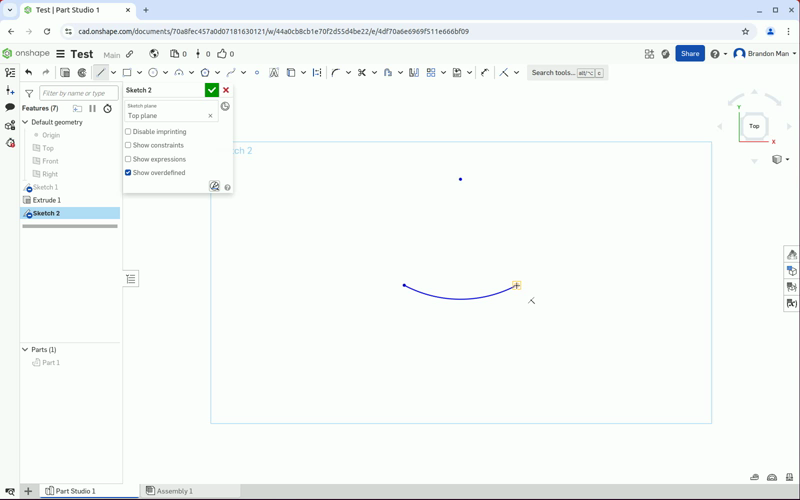
mouse_move(546, 285)
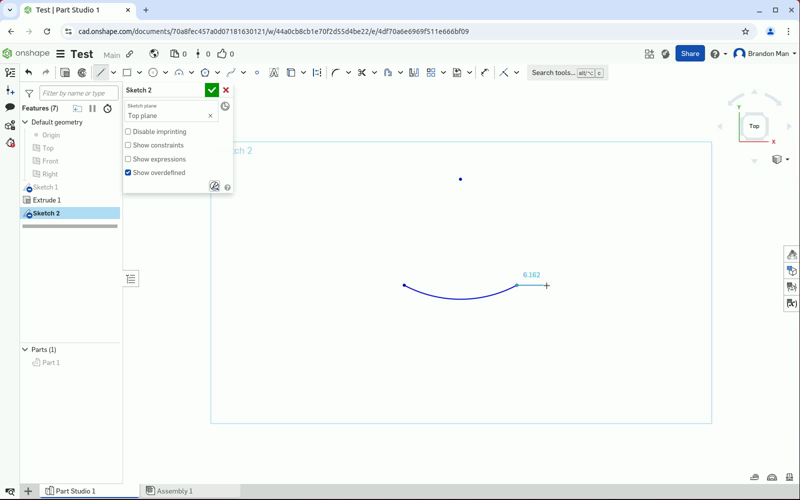
mouse_move(516, 282)
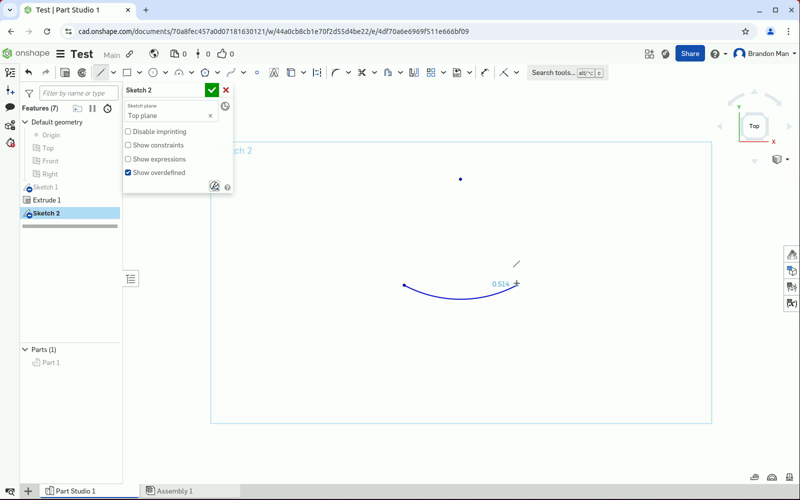
scroll(6)
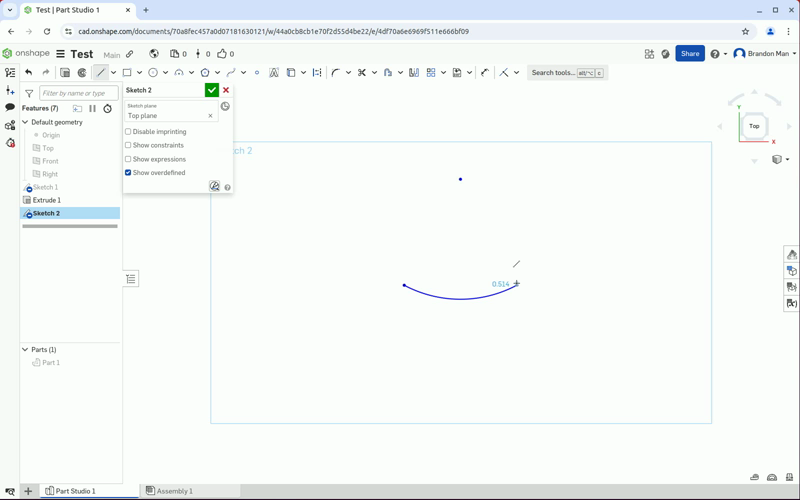
scroll(6)
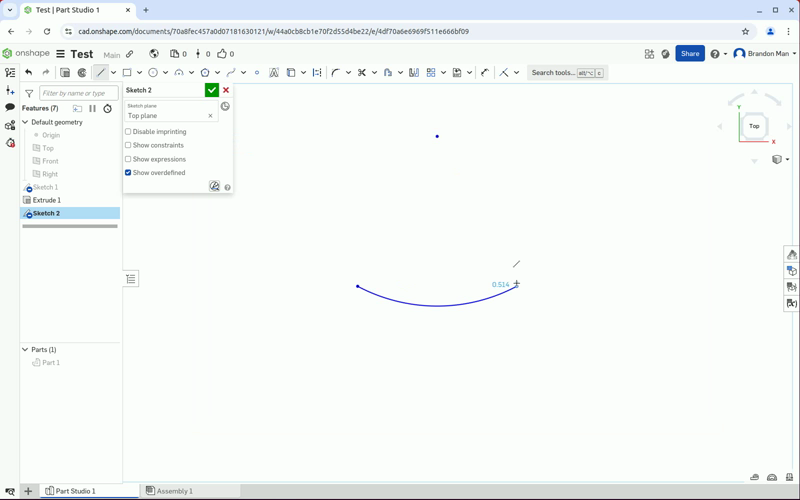
scroll(6)
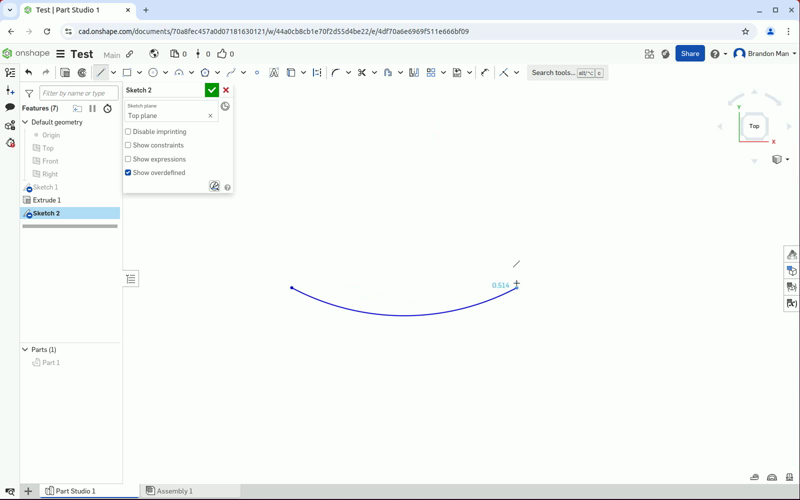
scroll(6)
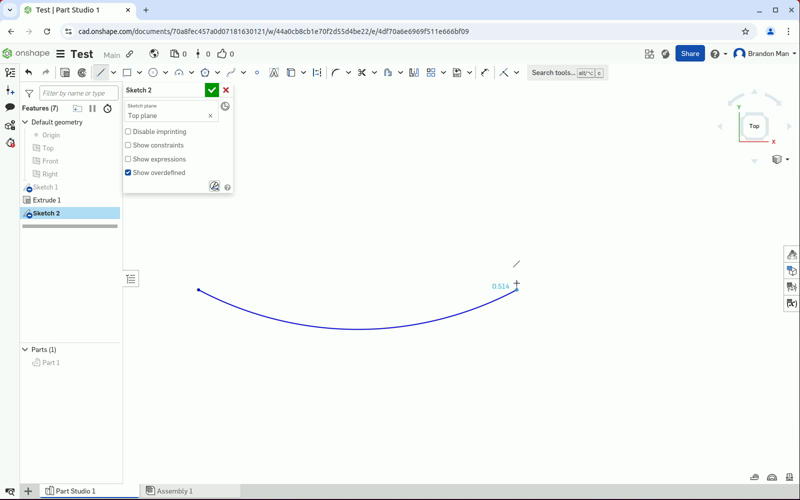
scroll(6)
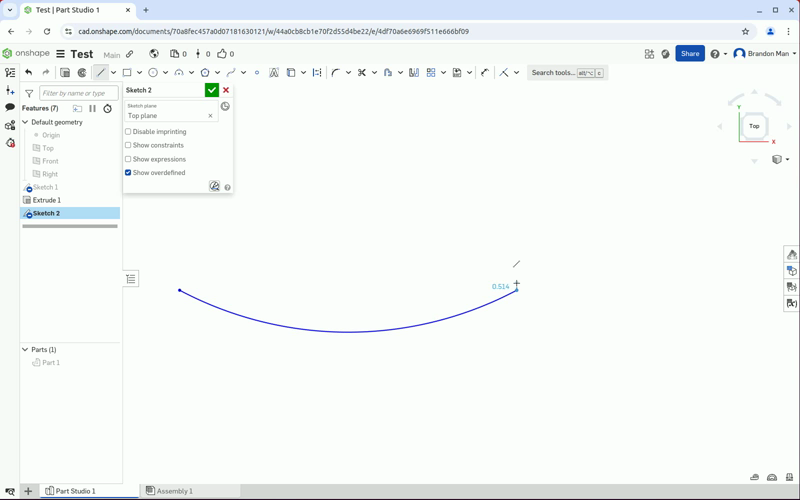
scroll(6)
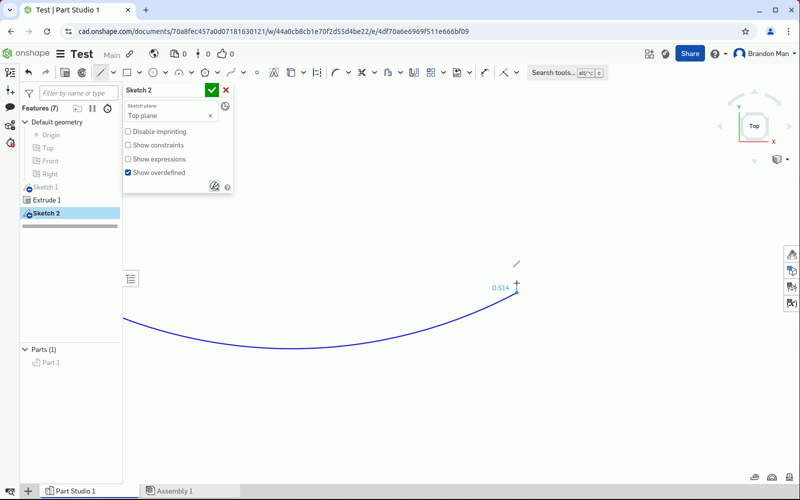
scroll(6)
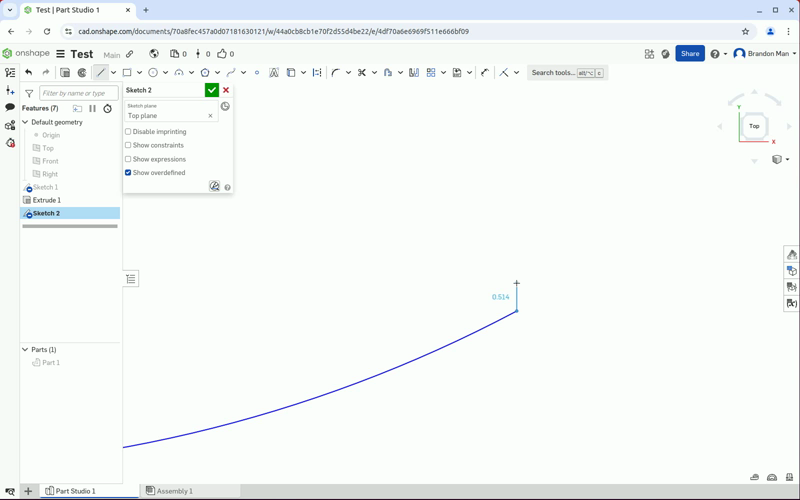
click(516, 282)
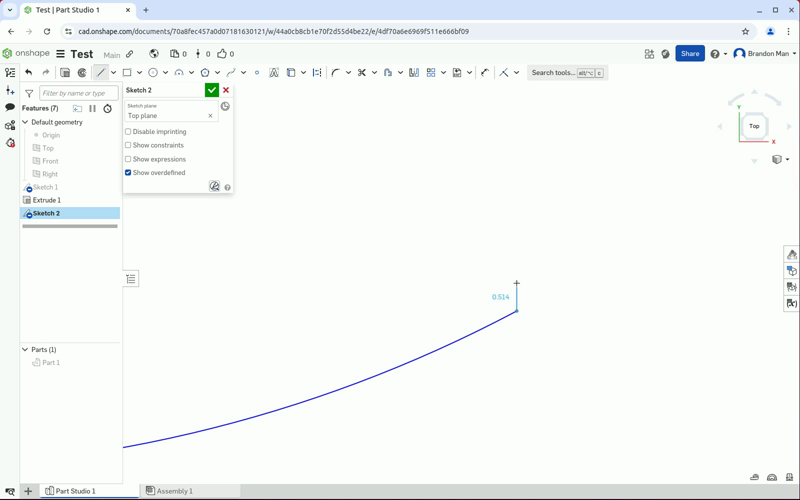
scroll(-6)
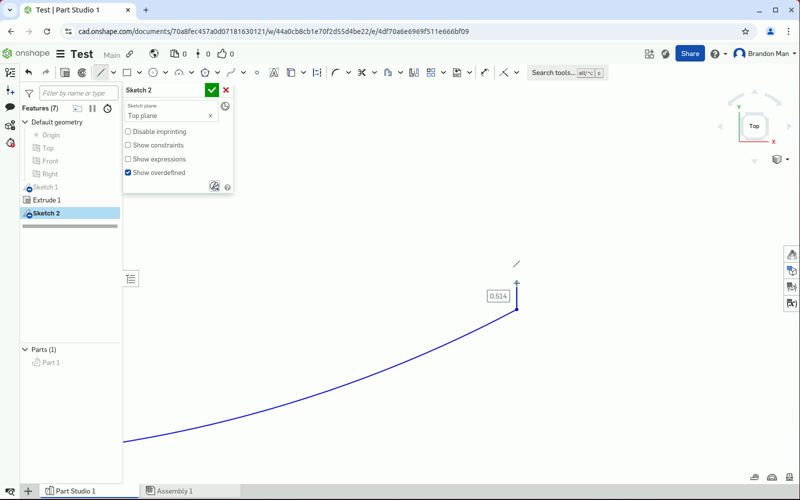
scroll(-6)
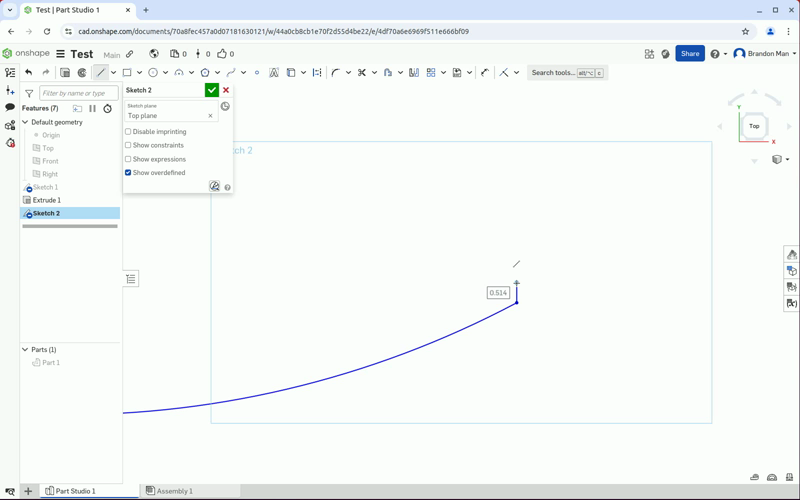
scroll(-6)
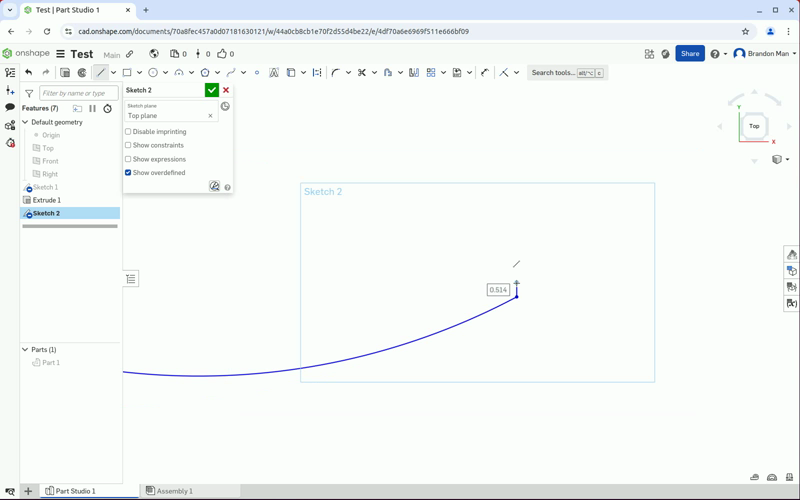
scroll(-6)
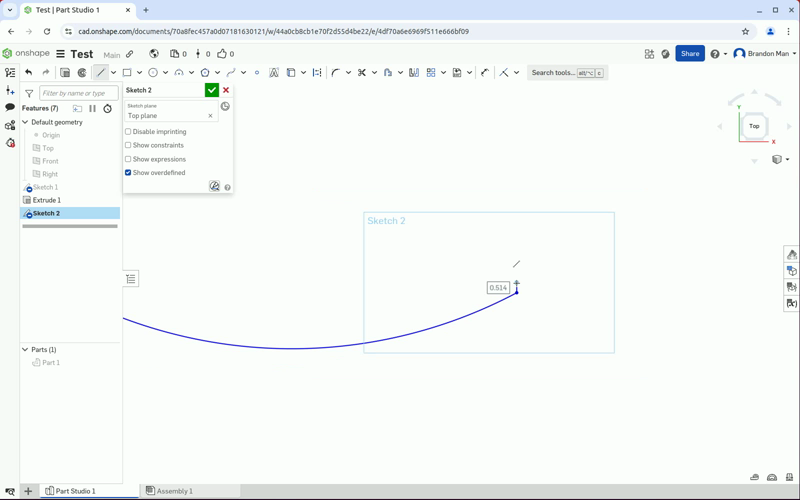
scroll(-6)
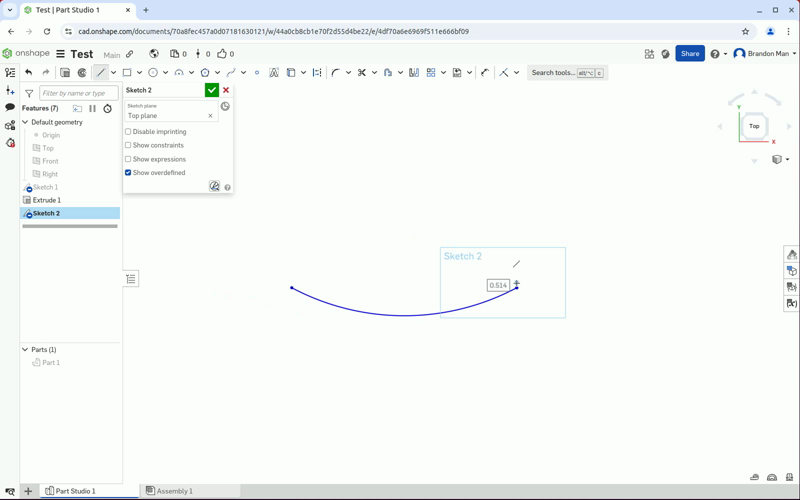
scroll(-6)
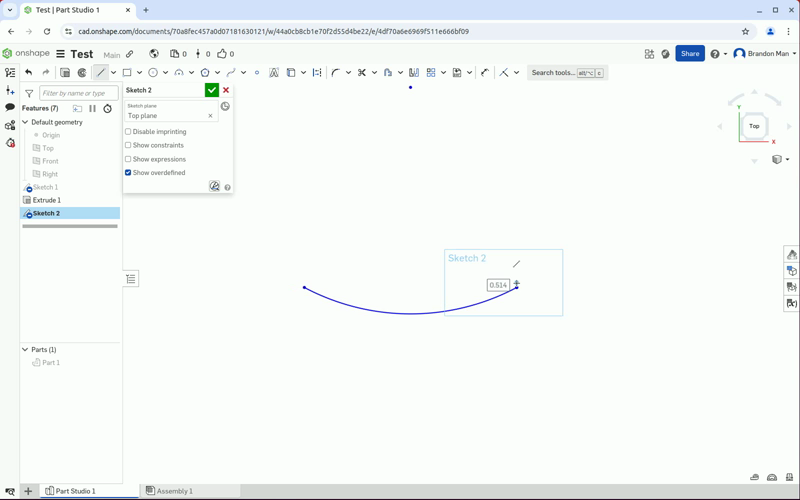
scroll(-6)
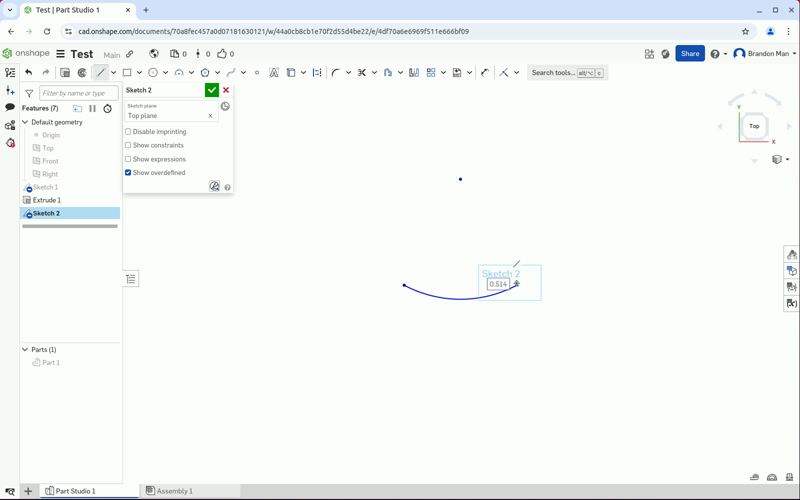
key_up(shift)
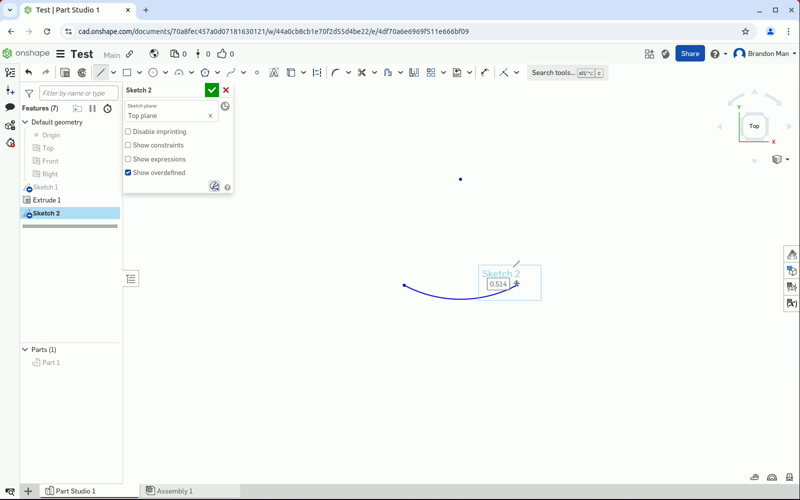
key(esc)
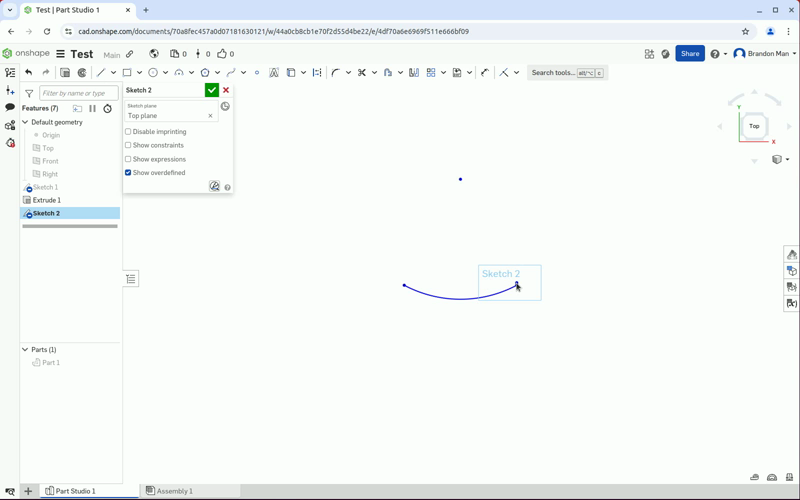
key(a)
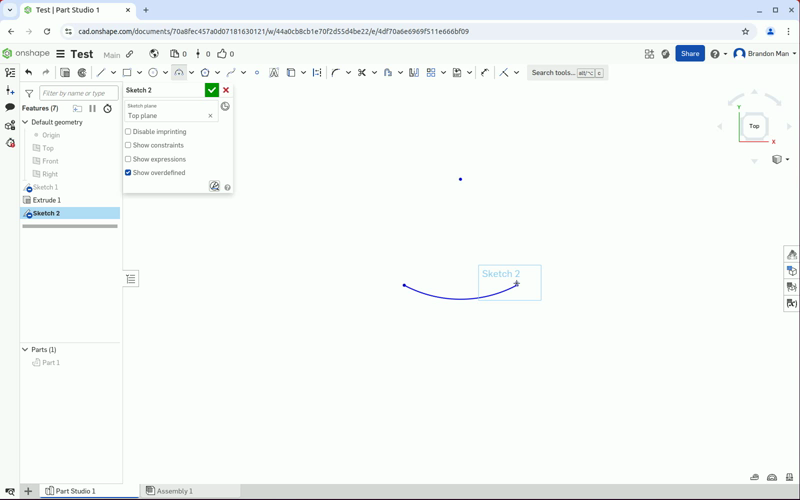
mouse_move(516, 282)
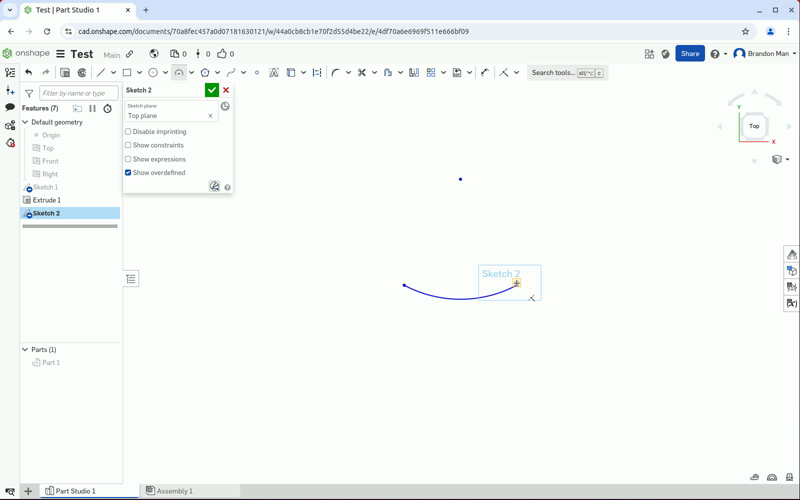
scroll(6)
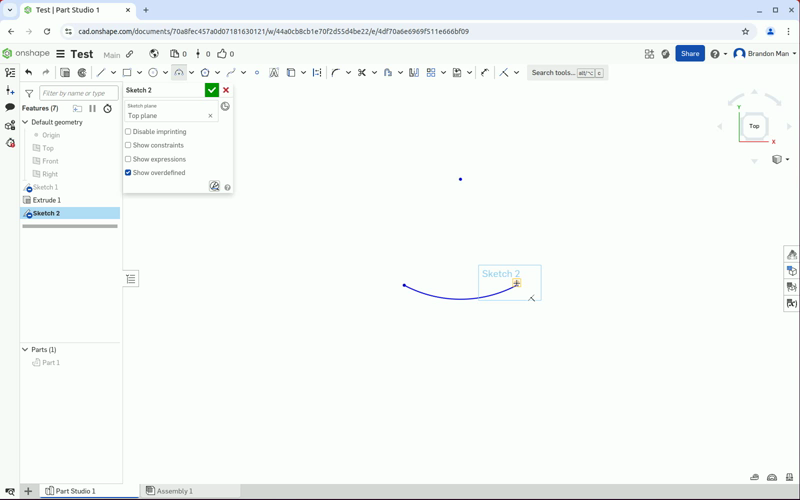
scroll(6)
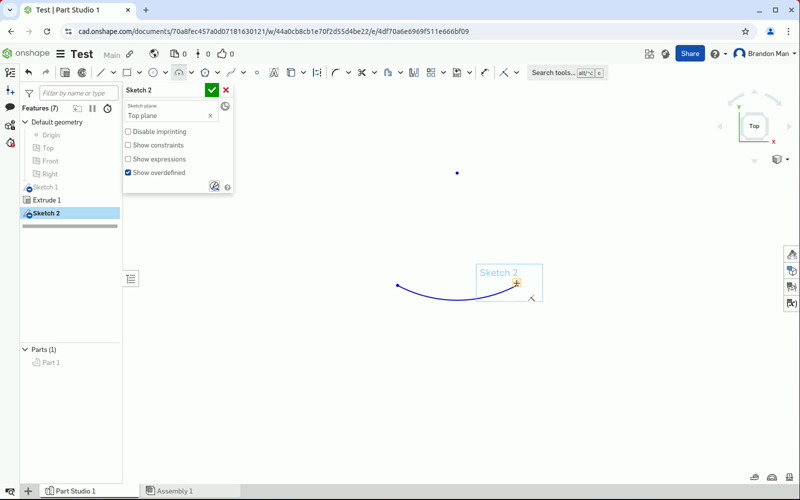
scroll(6)
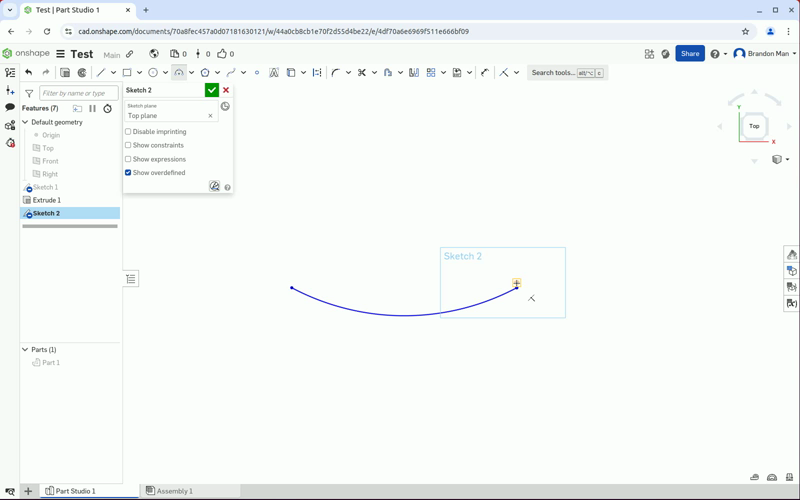
scroll(6)
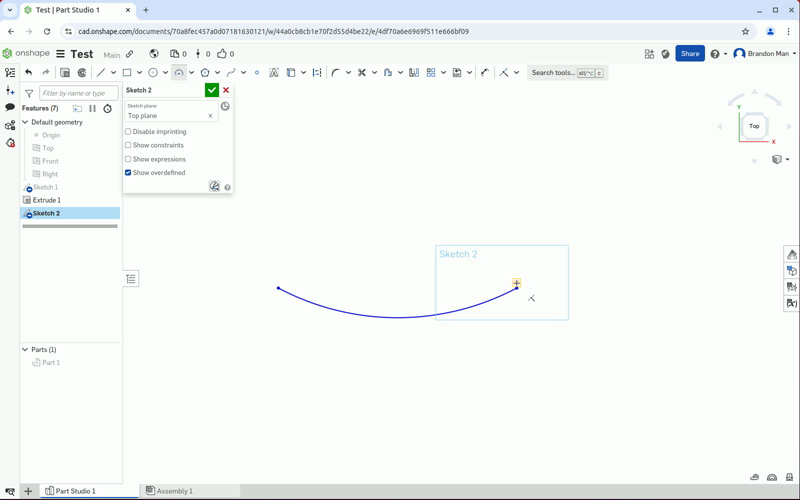
scroll(6)
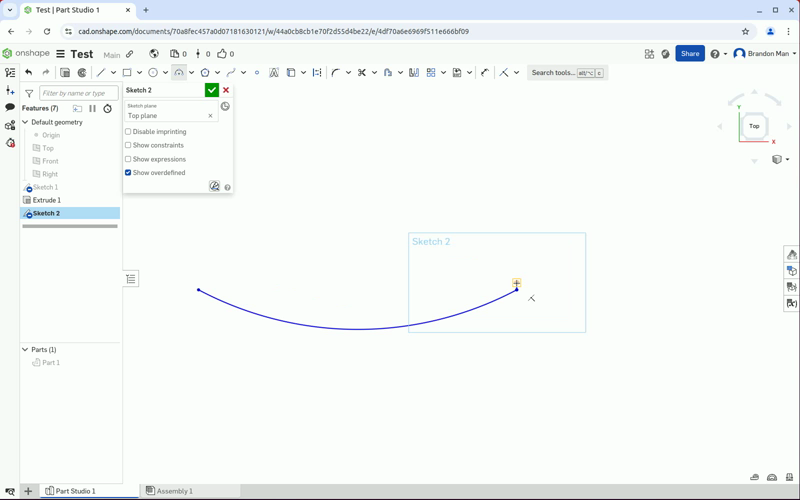
scroll(6)
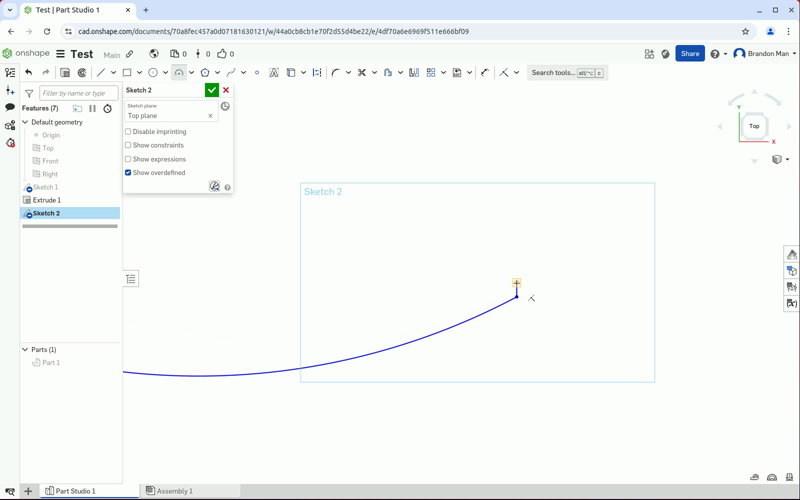
scroll(6)
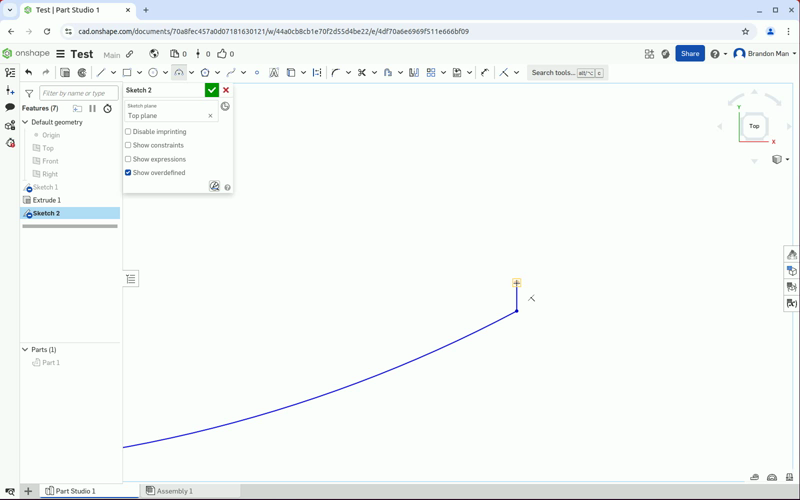
click(516, 282)
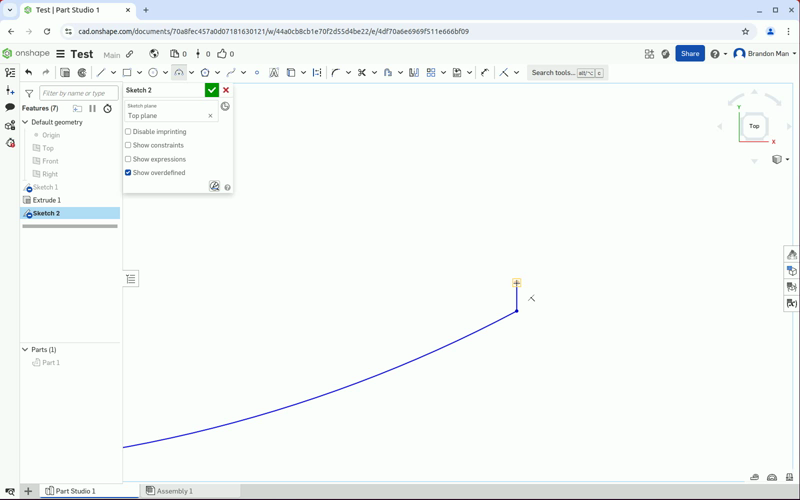
scroll(-6)
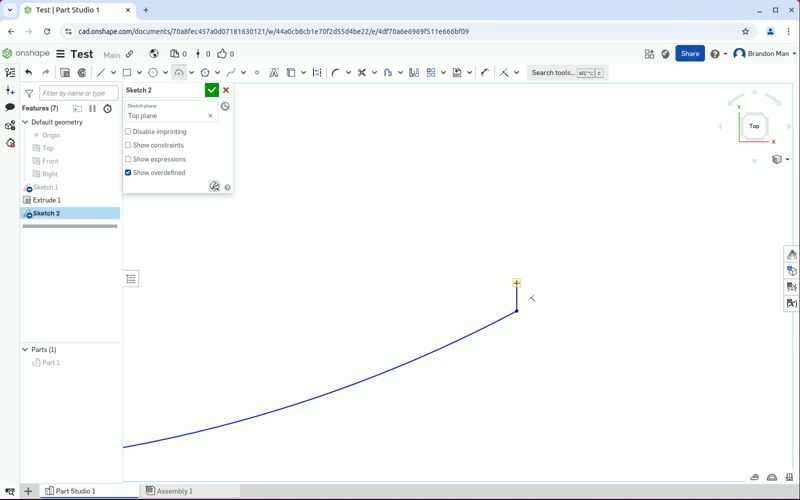
scroll(-6)
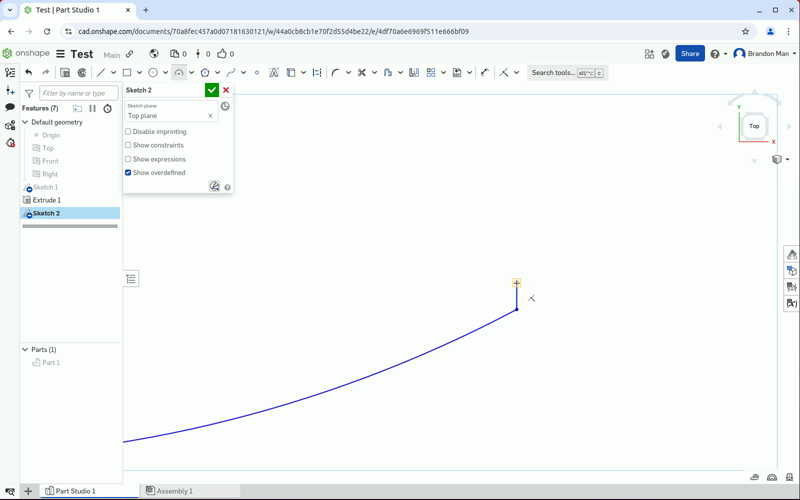
scroll(-6)
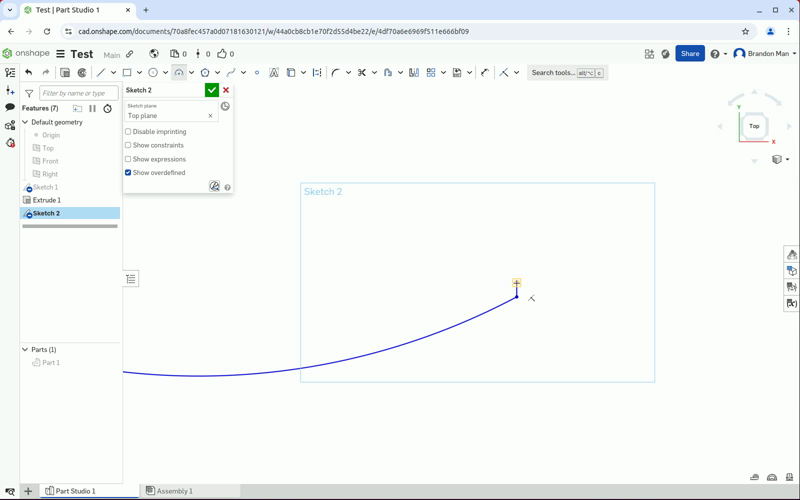
scroll(-6)
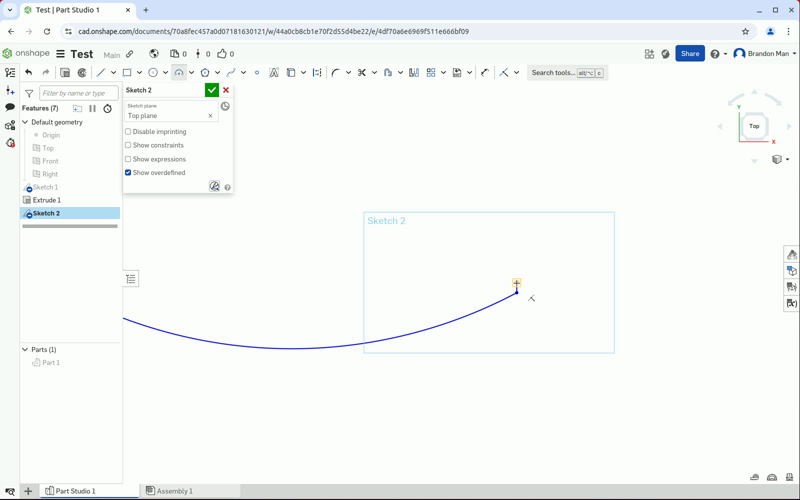
scroll(-6)
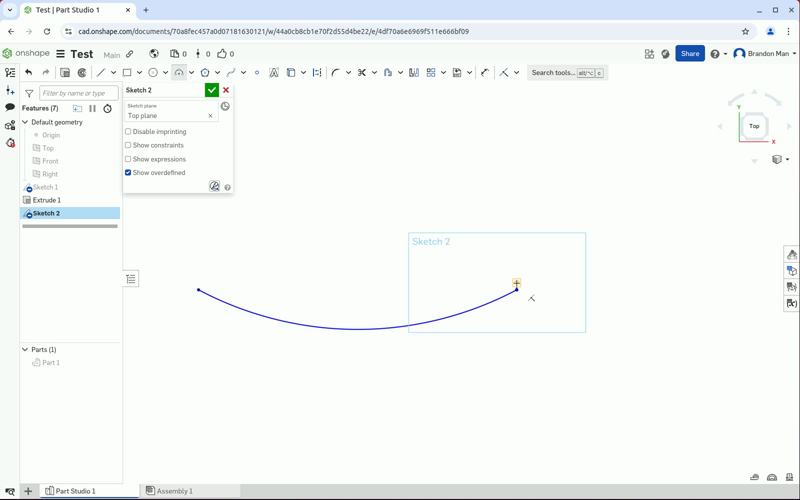
scroll(-6)
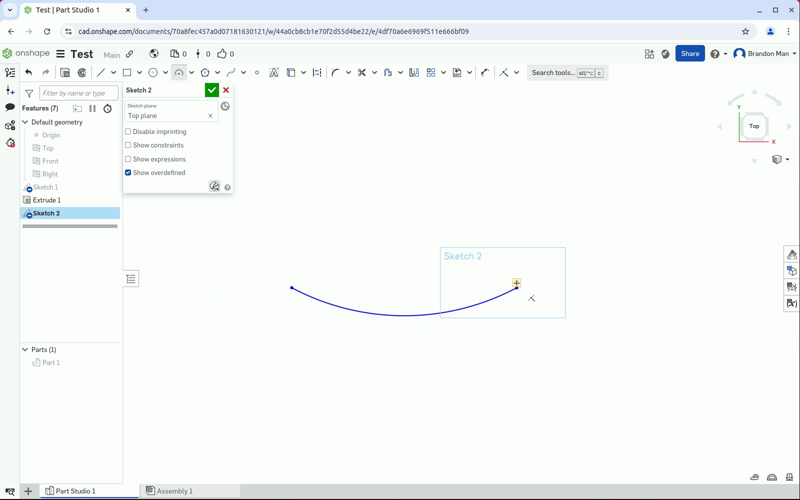
scroll(-6)
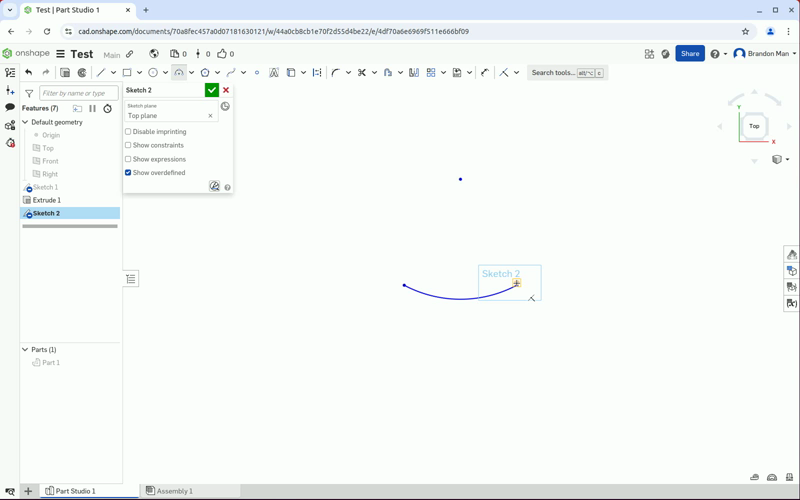
key_down(shift)
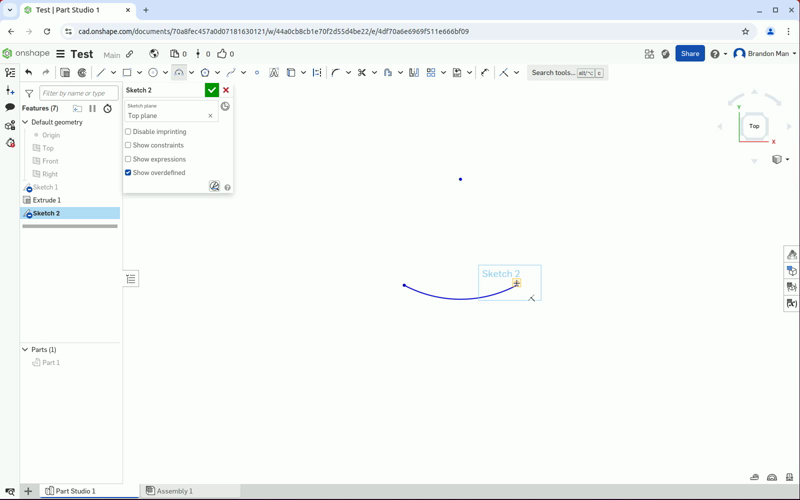
mouse_move(404, 282)
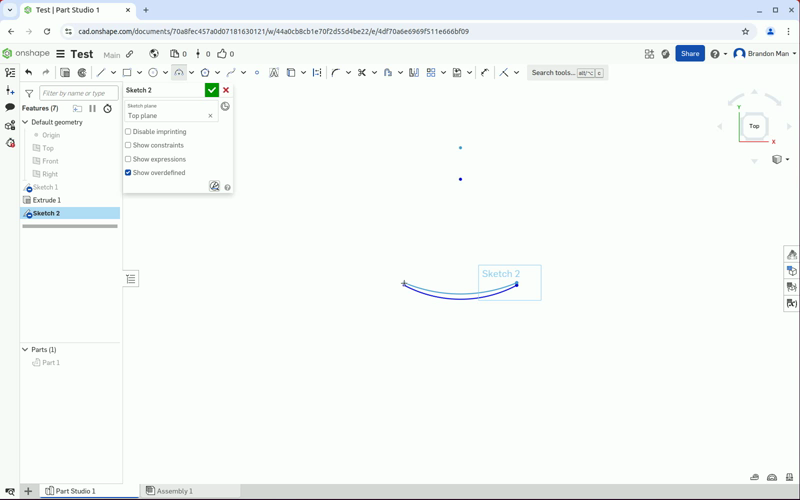
scroll(6)
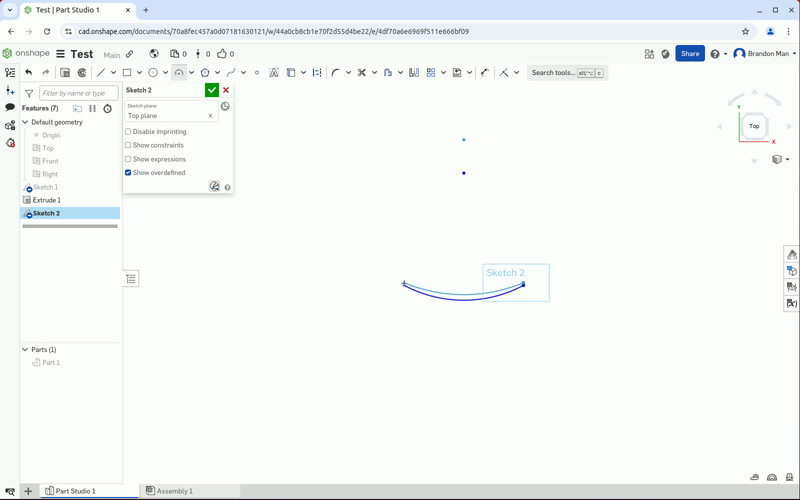
scroll(6)
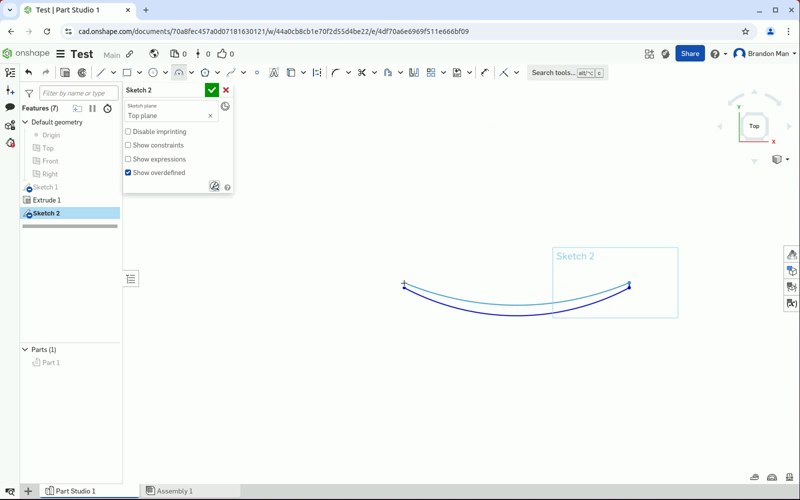
scroll(6)
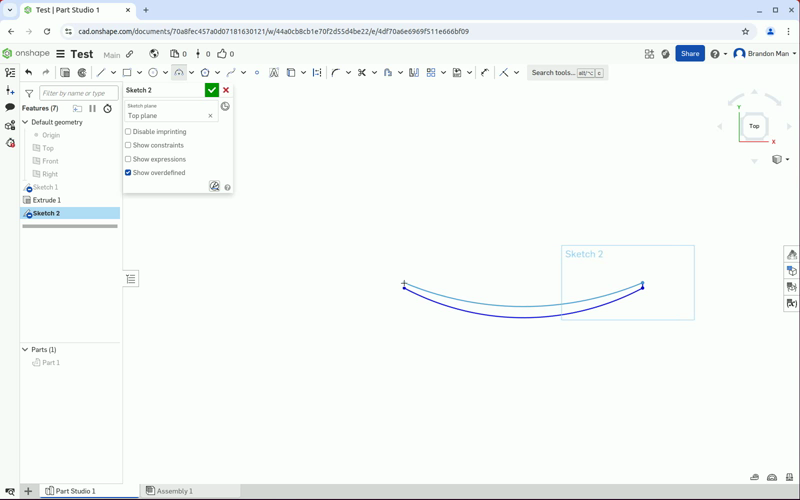
scroll(6)
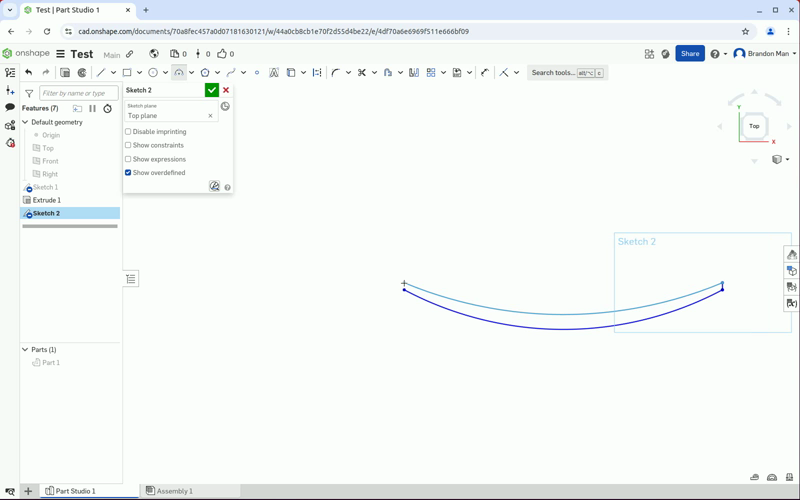
scroll(6)
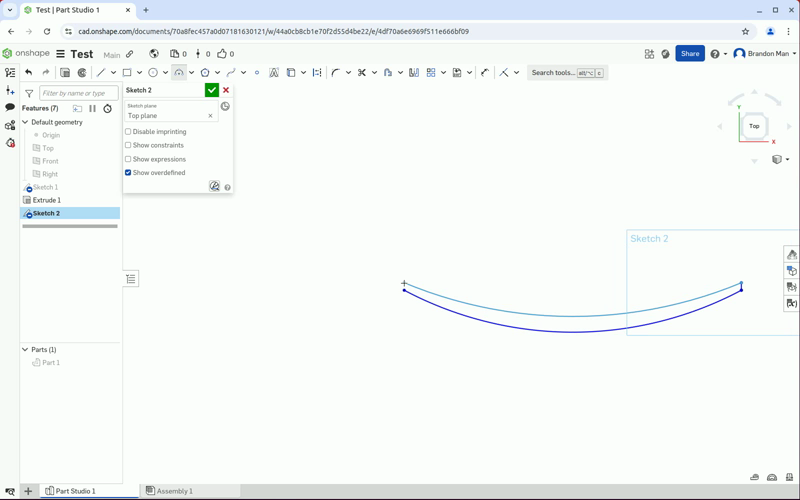
scroll(6)
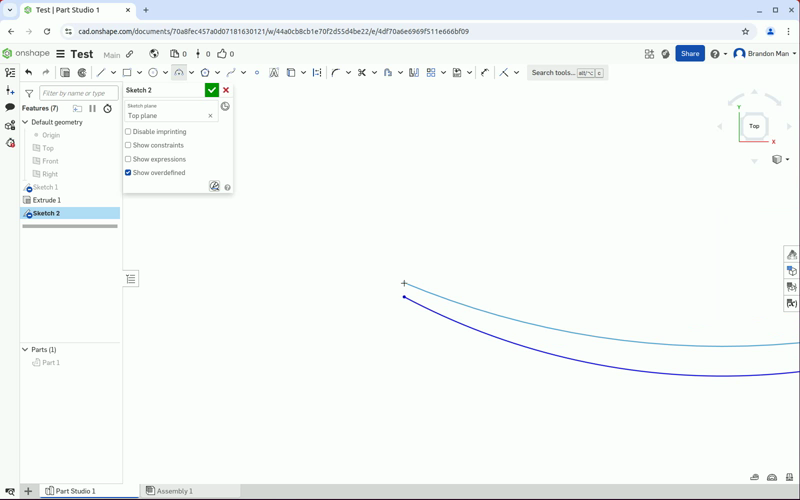
scroll(6)
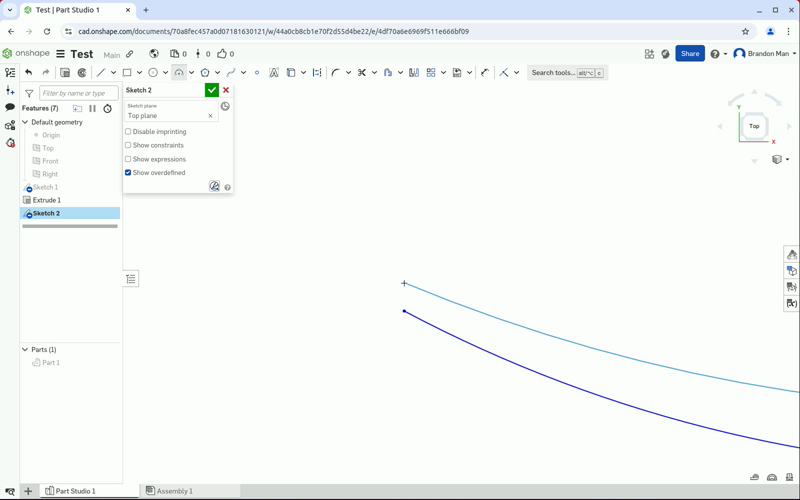
click(404, 282)
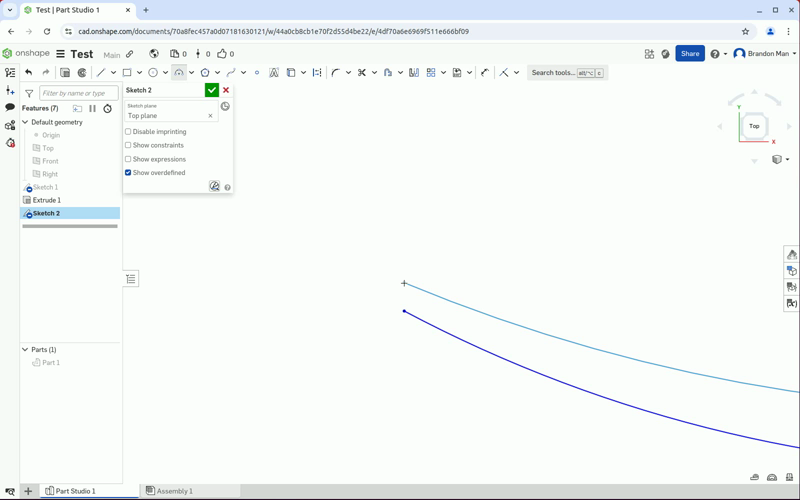
scroll(-6)
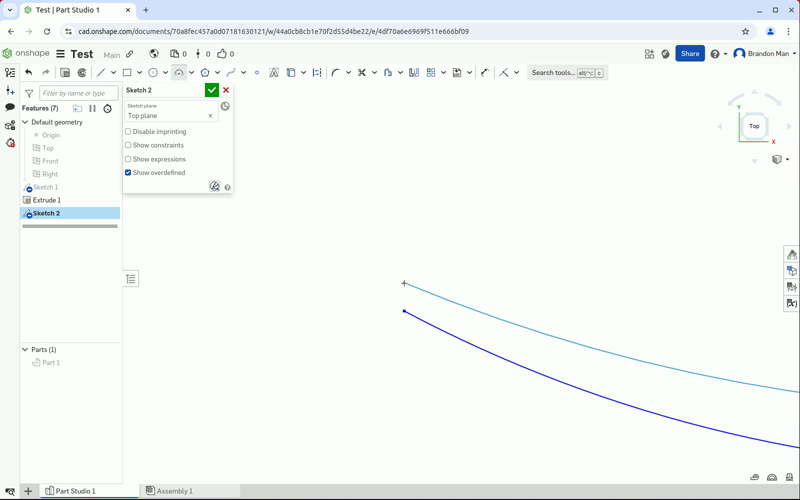
scroll(-6)
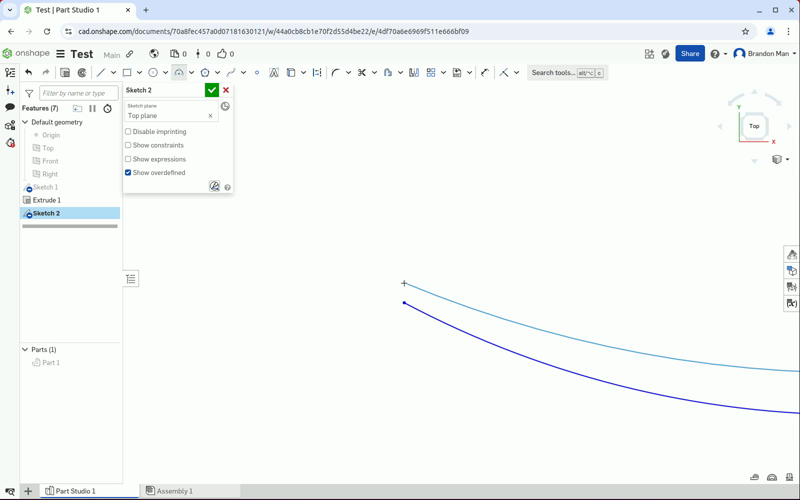
scroll(-6)
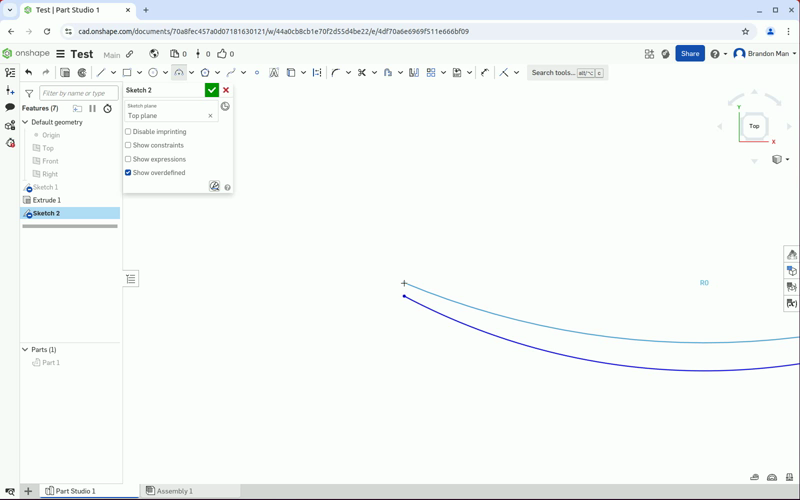
scroll(-6)
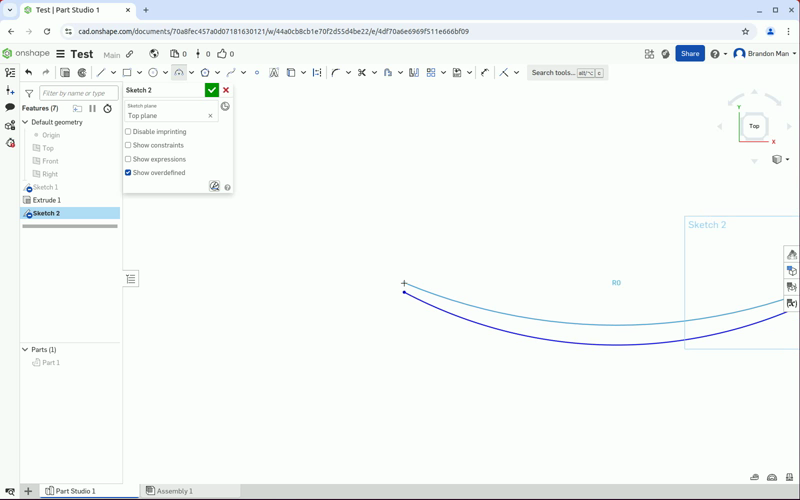
scroll(-6)
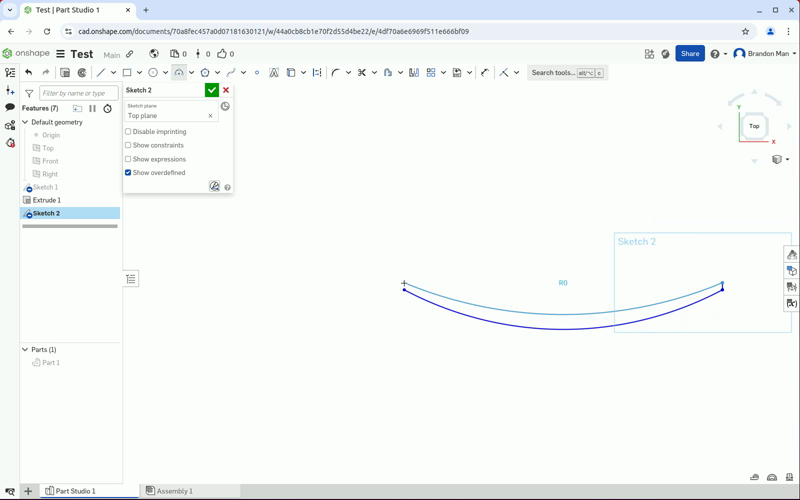
scroll(-6)
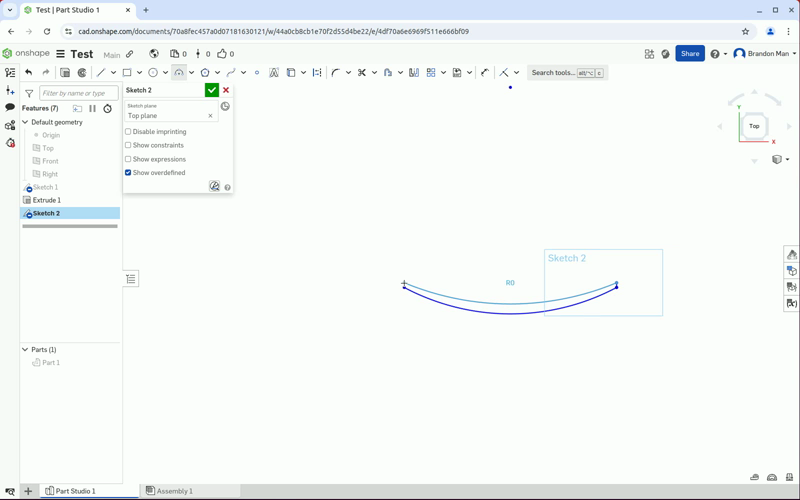
scroll(-6)
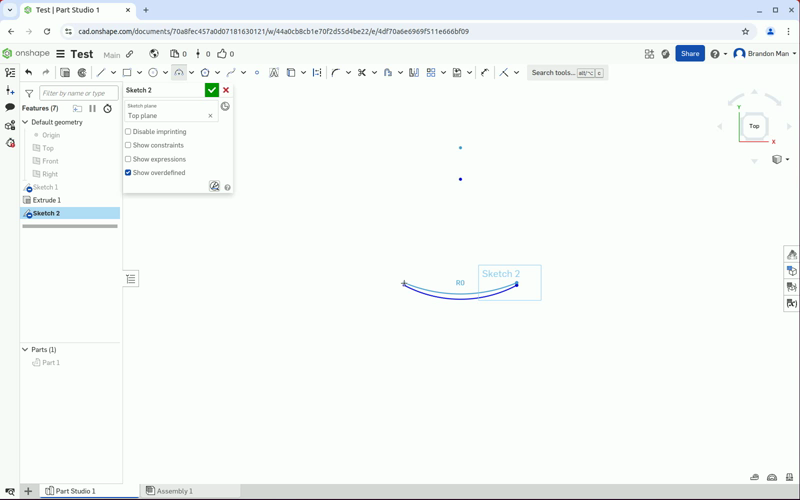
mouse_move(460, 297)
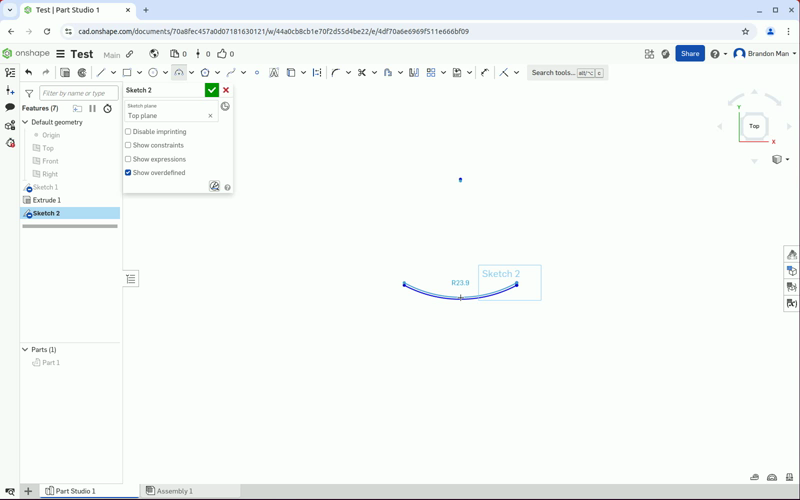
scroll(6)
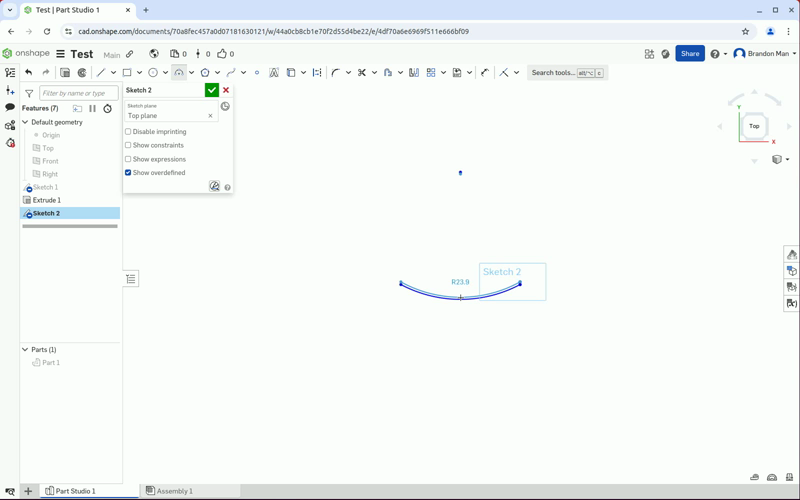
scroll(6)
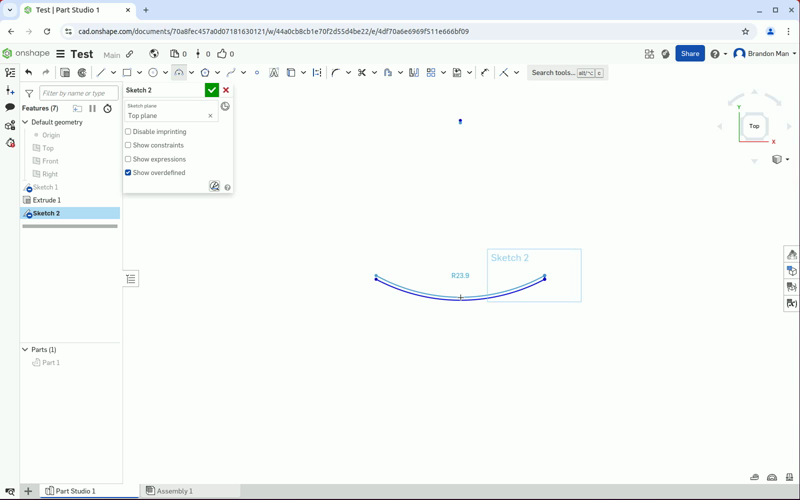
scroll(6)
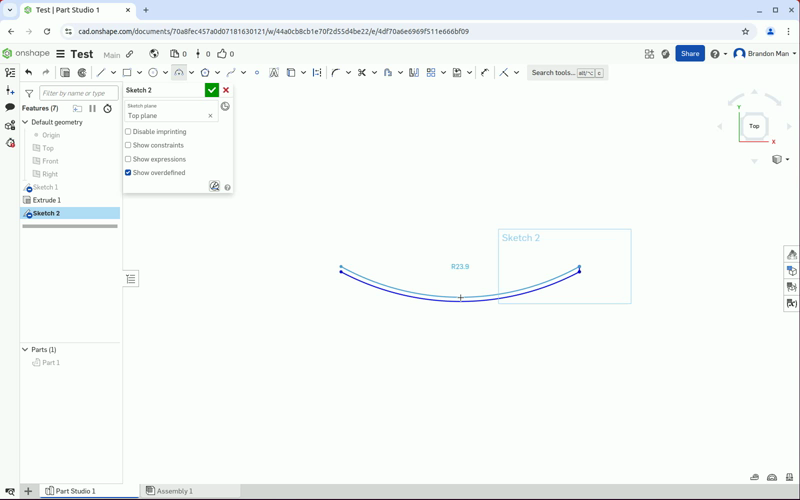
scroll(6)
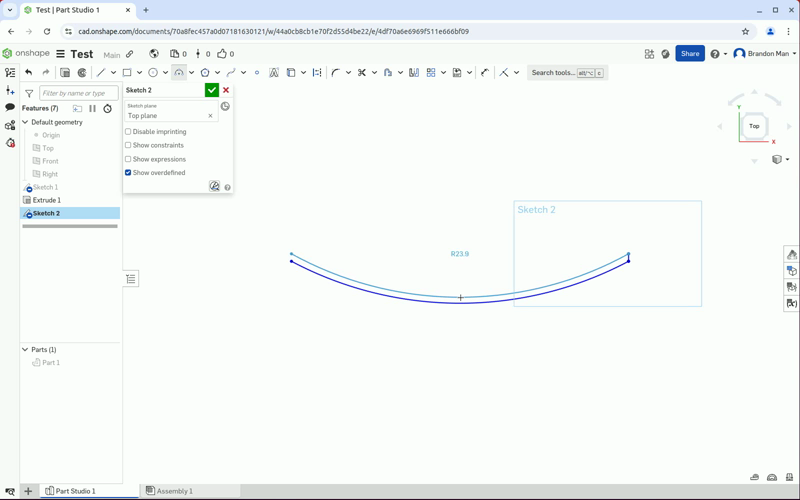
scroll(6)
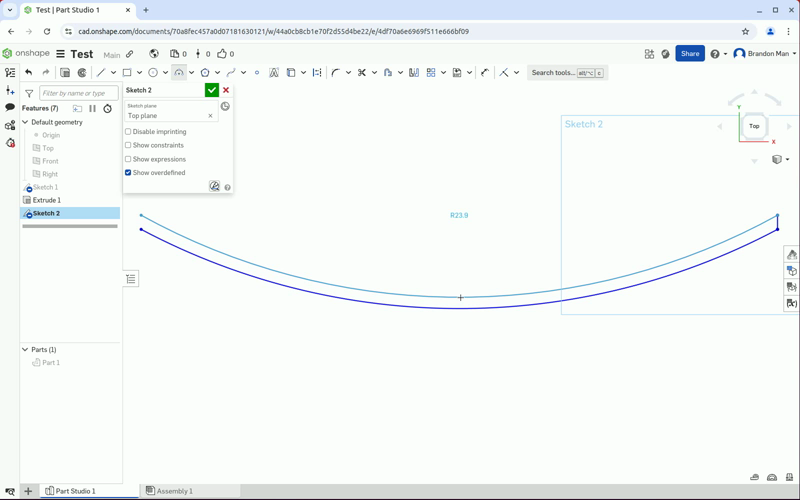
scroll(6)
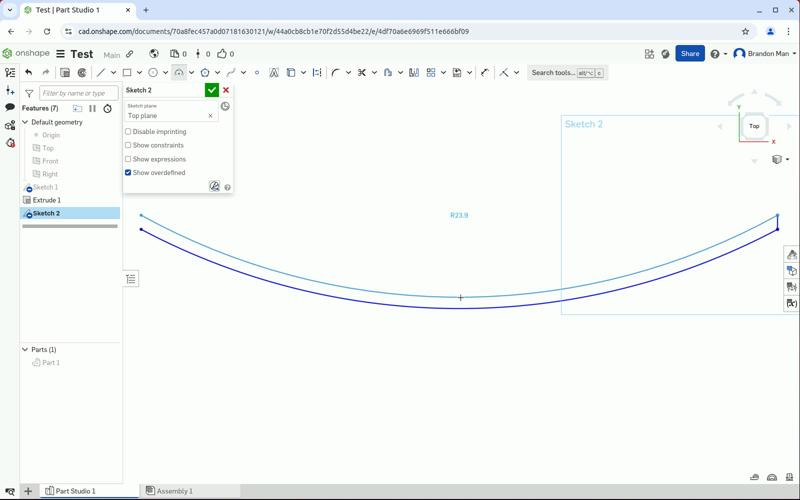
scroll(6)
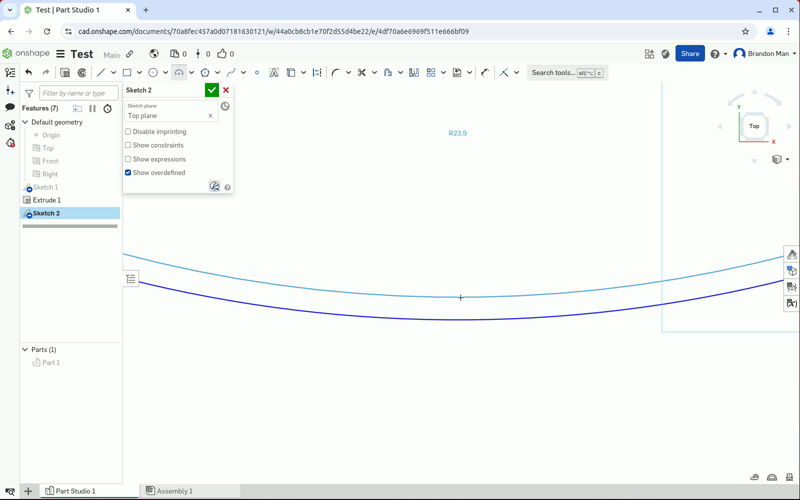
click(460, 297)
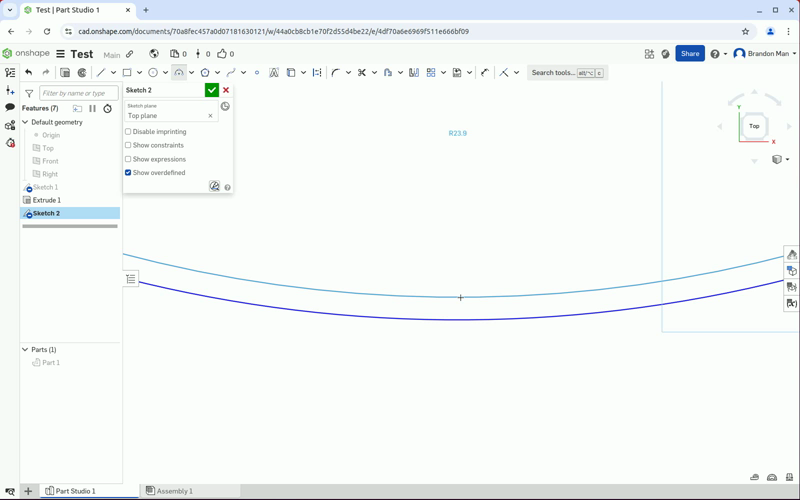
scroll(-6)
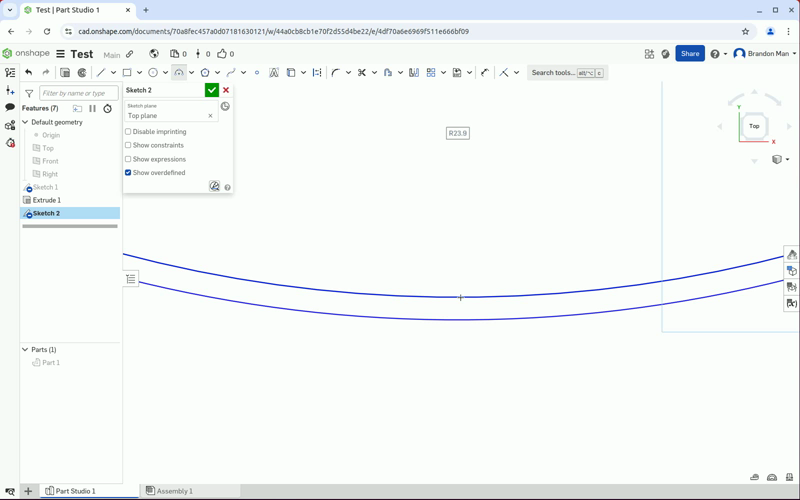
scroll(-6)
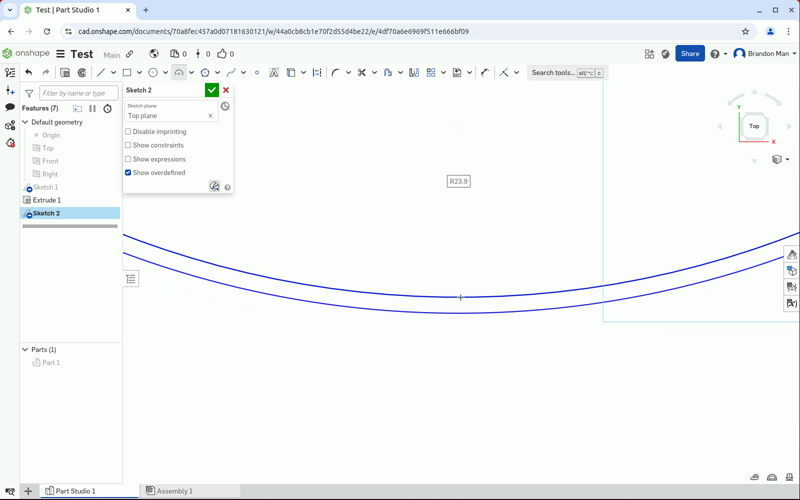
scroll(-6)
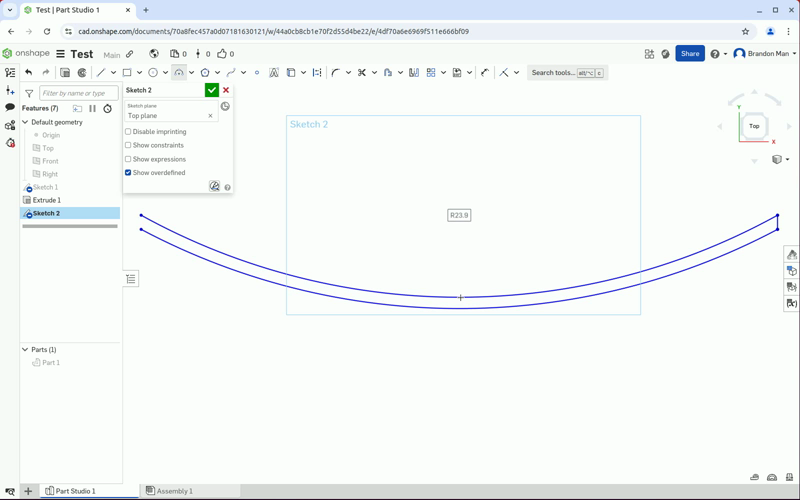
scroll(-6)
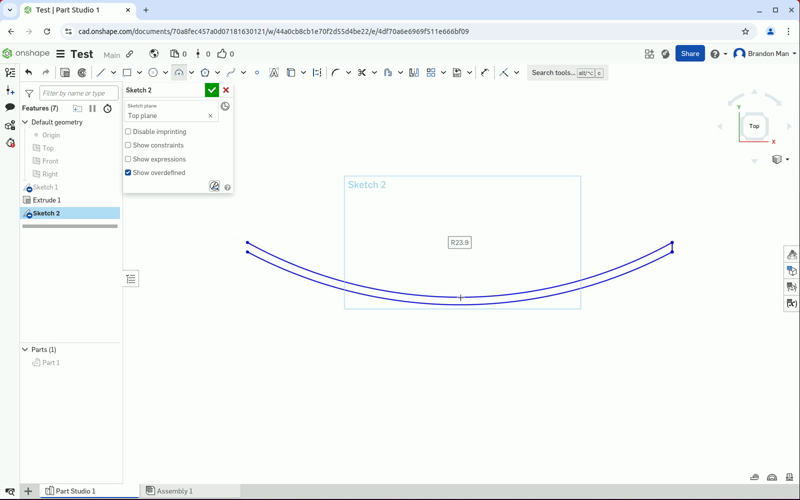
scroll(-6)
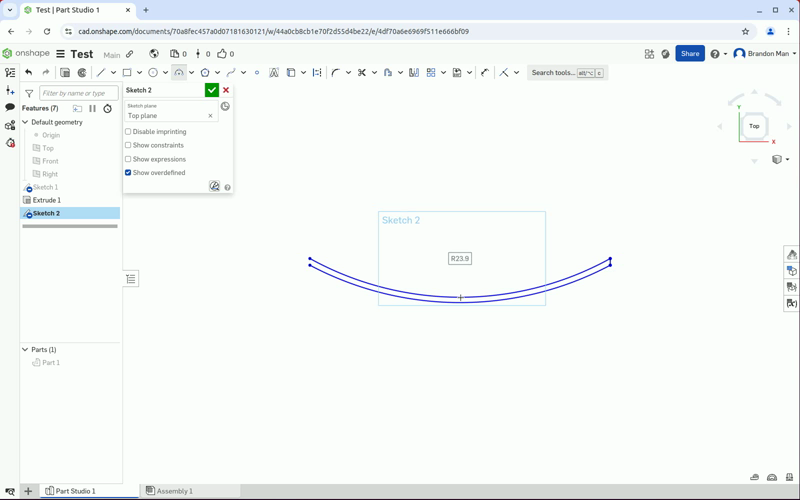
scroll(-6)
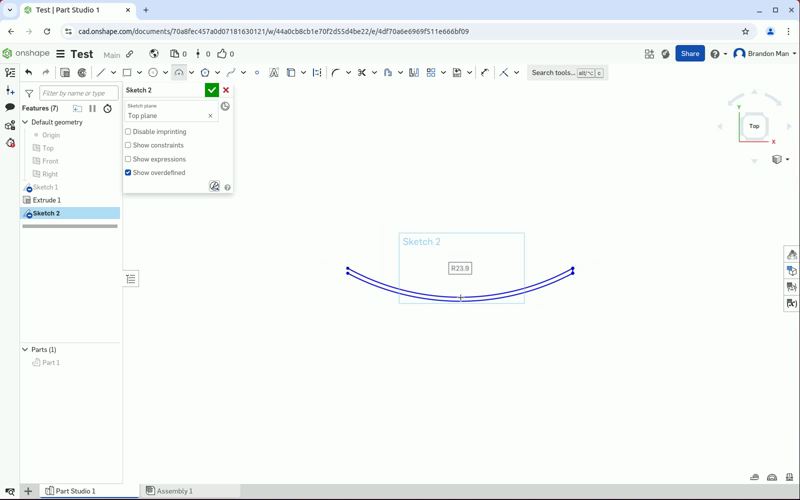
scroll(-6)
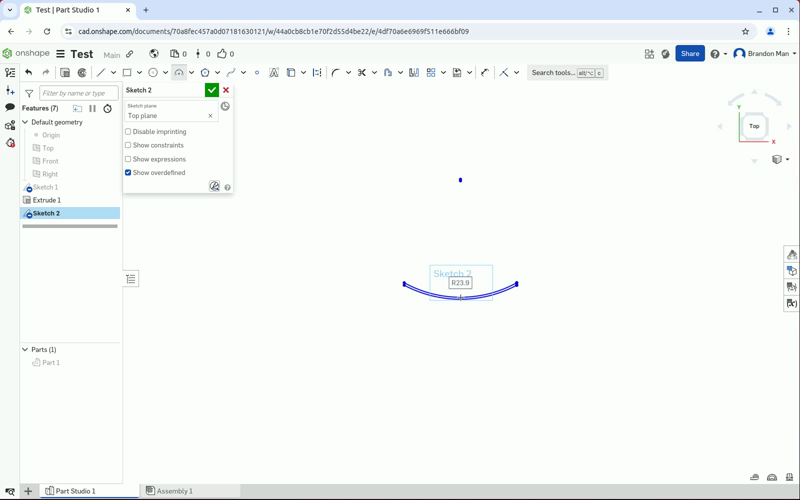
key_up(shift)
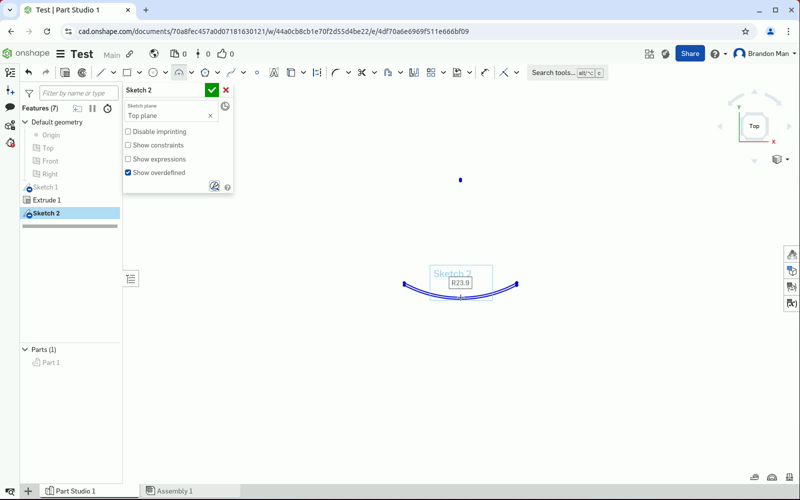
key(esc)
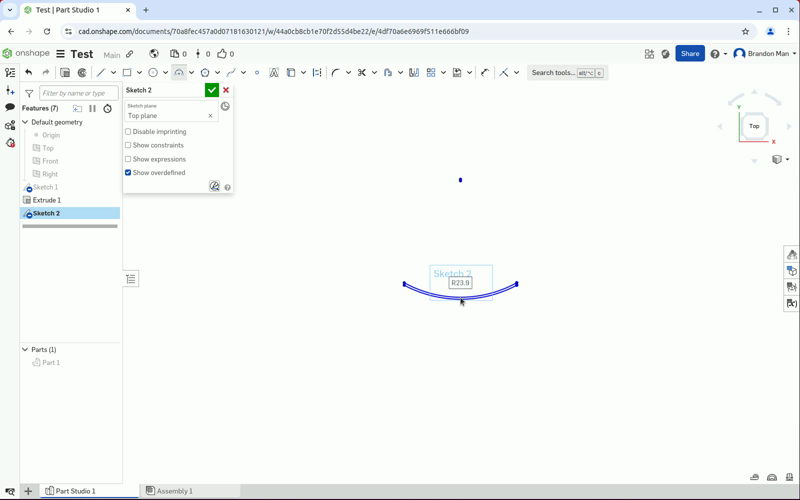
key(l)
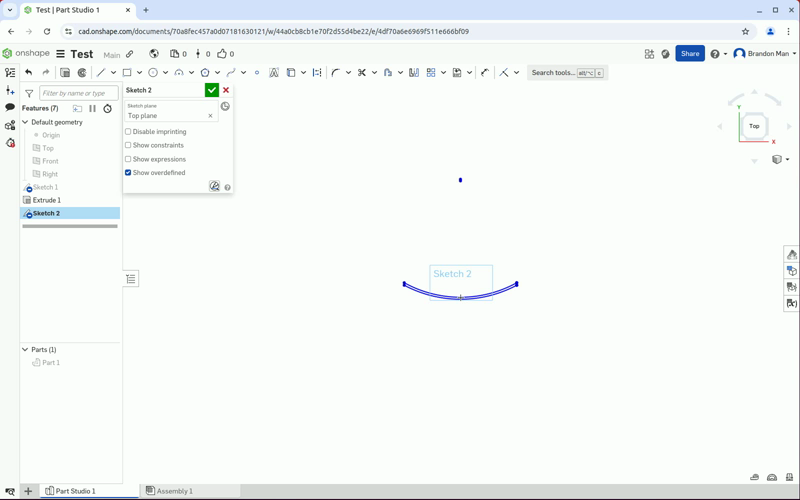
mouse_move(404, 282)
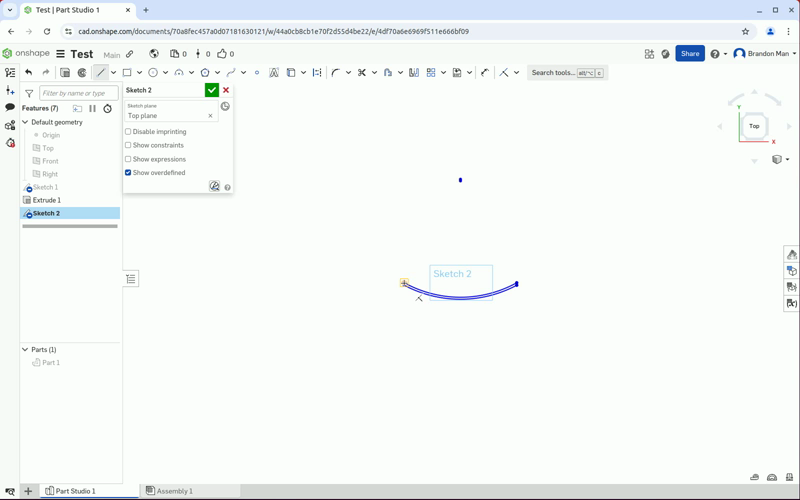
scroll(6)
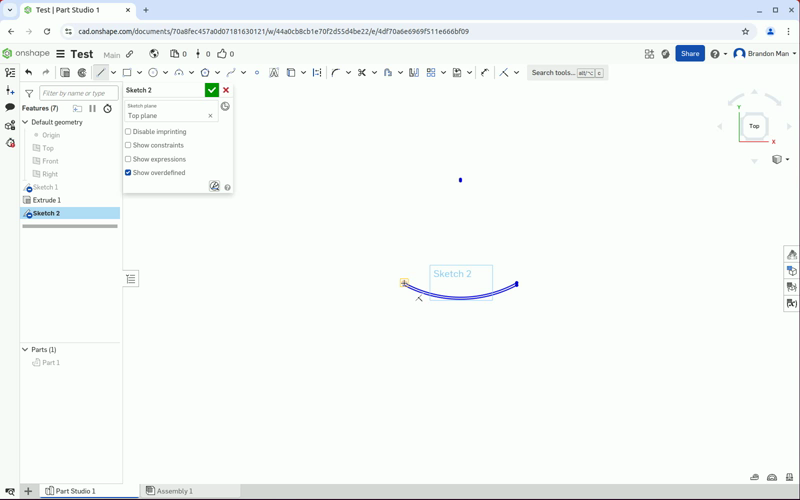
scroll(6)
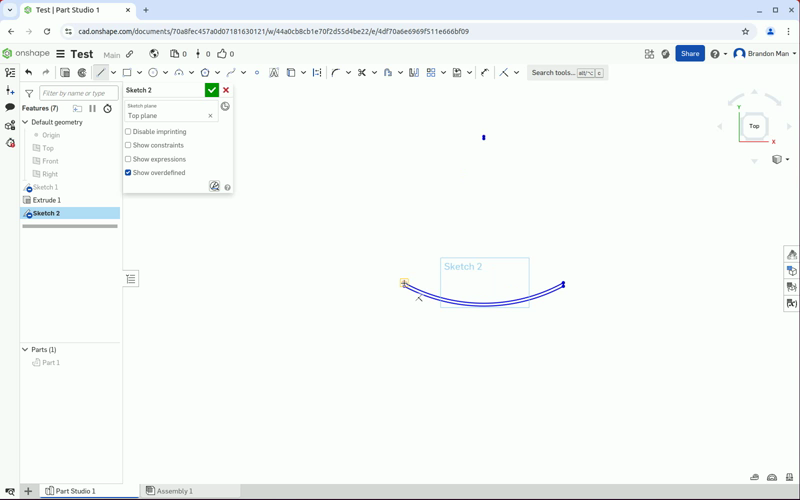
scroll(6)
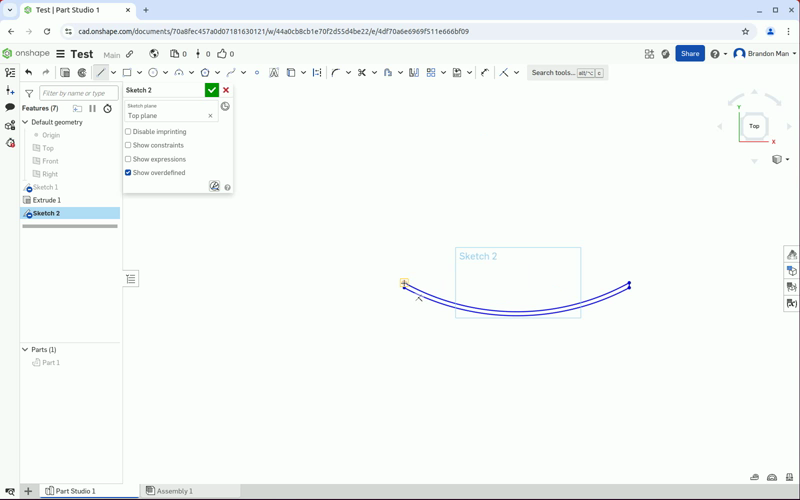
scroll(6)
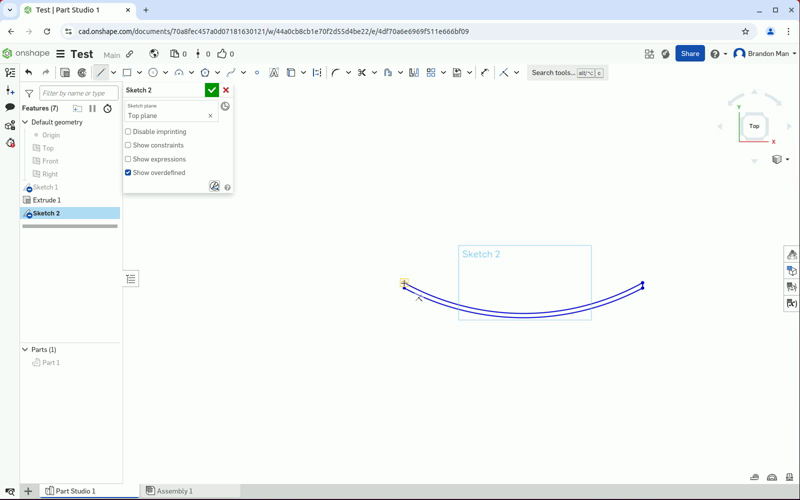
scroll(6)
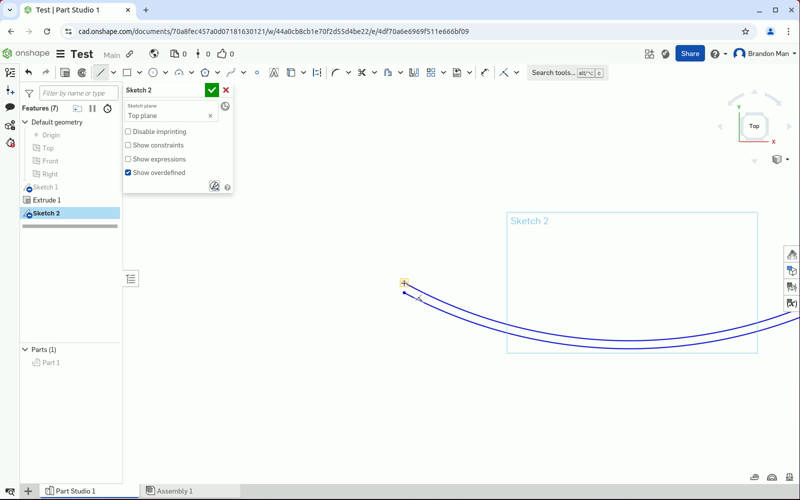
scroll(6)
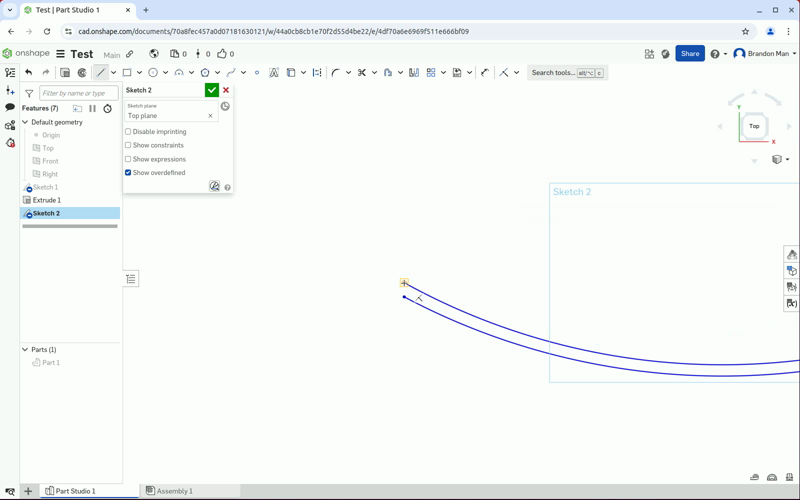
scroll(6)
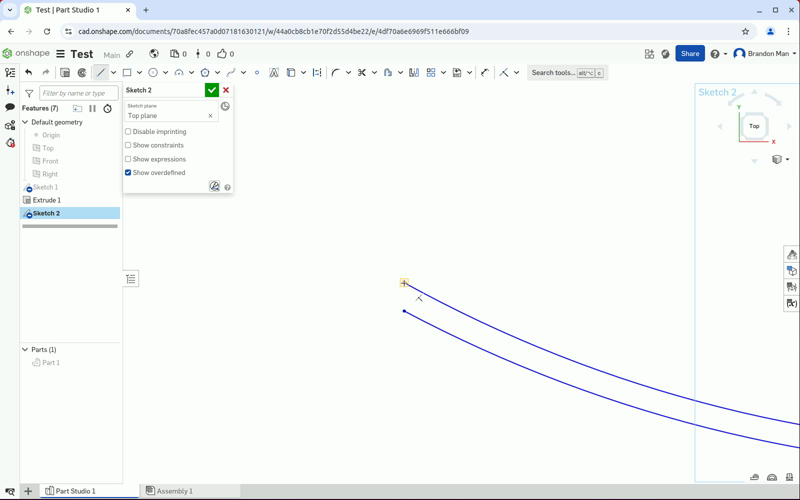
click(404, 282)
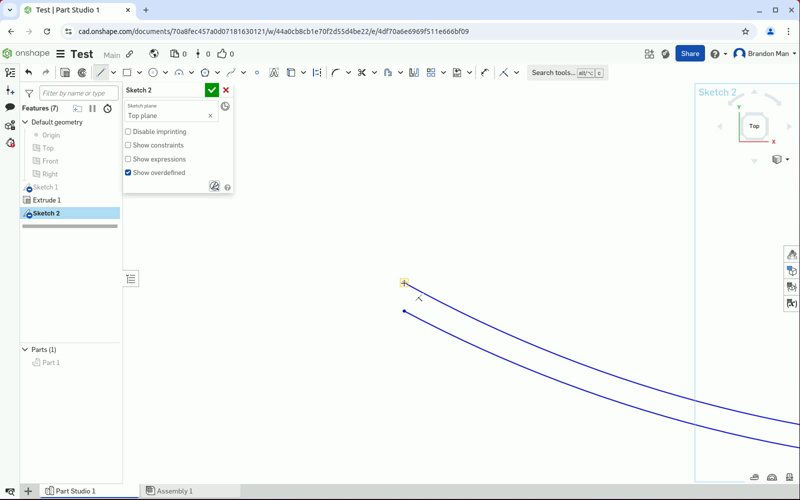
scroll(-6)
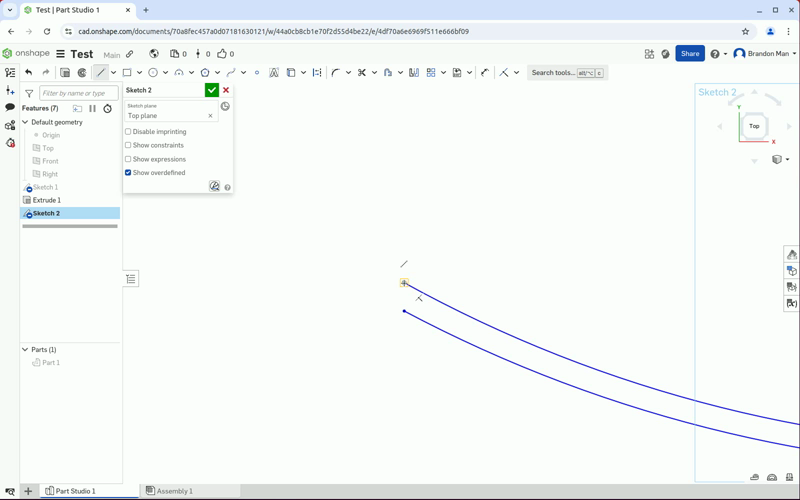
scroll(-6)
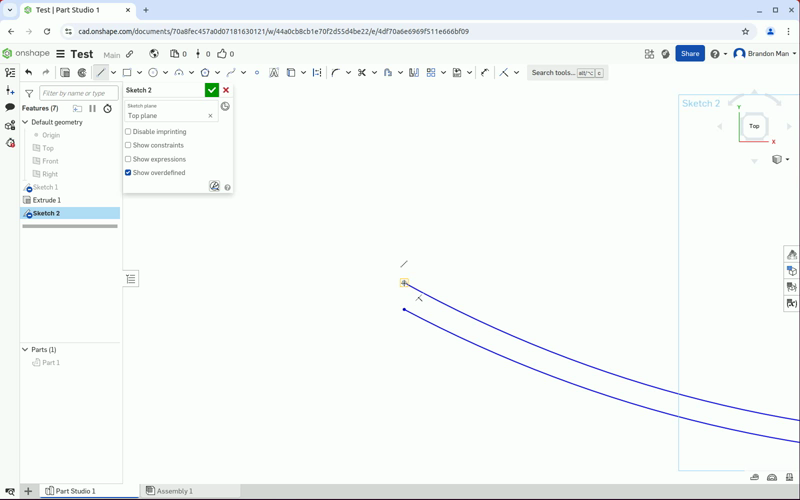
scroll(-6)
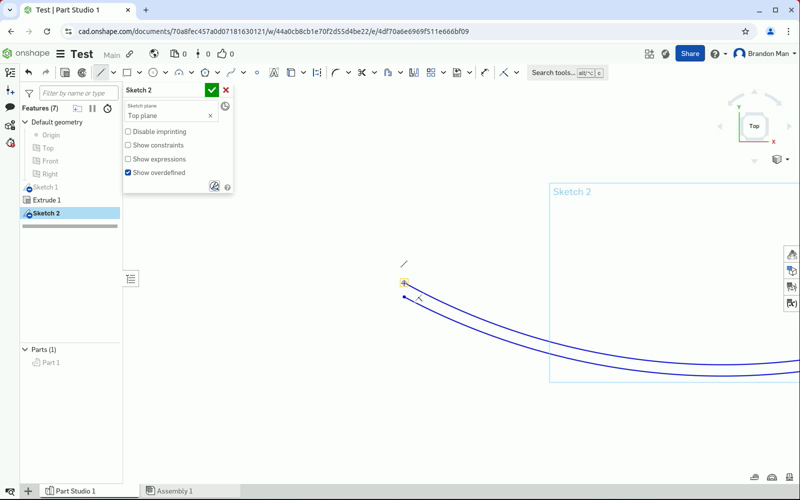
scroll(-6)
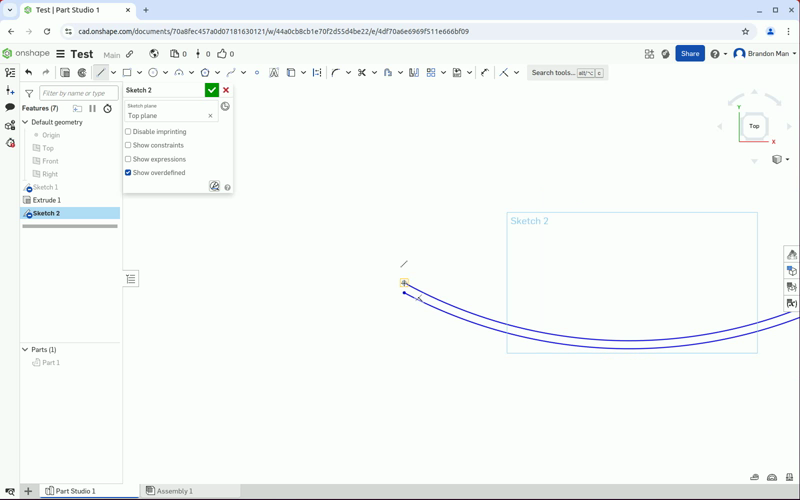
scroll(-6)
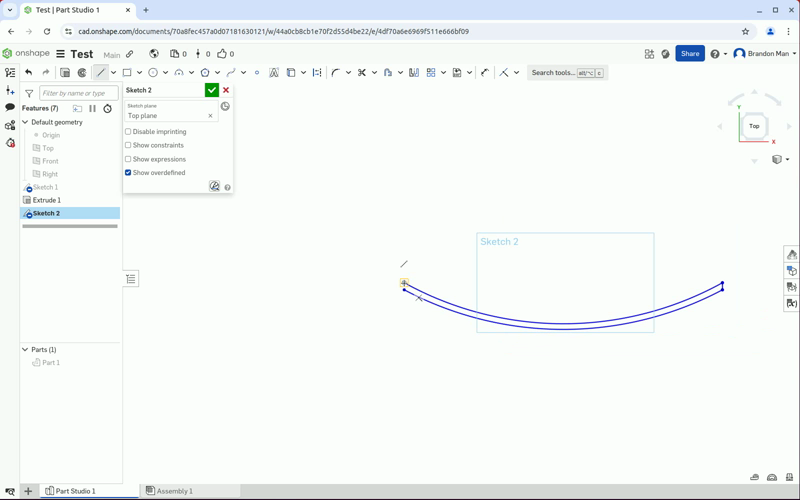
scroll(-6)
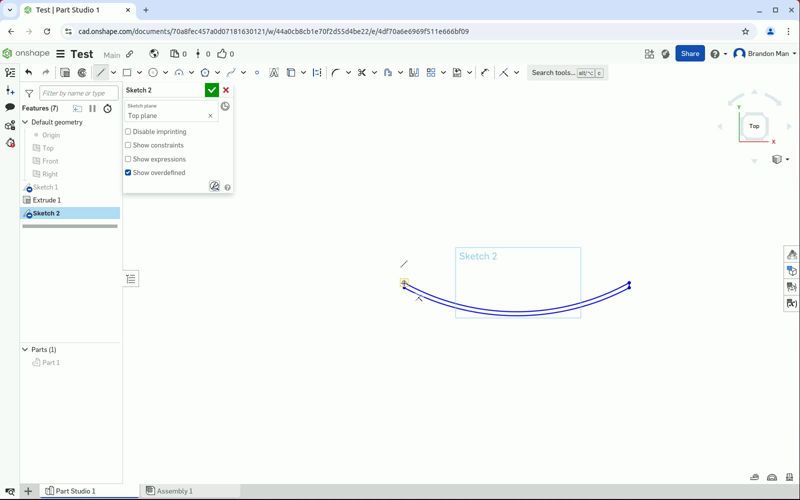
scroll(-6)
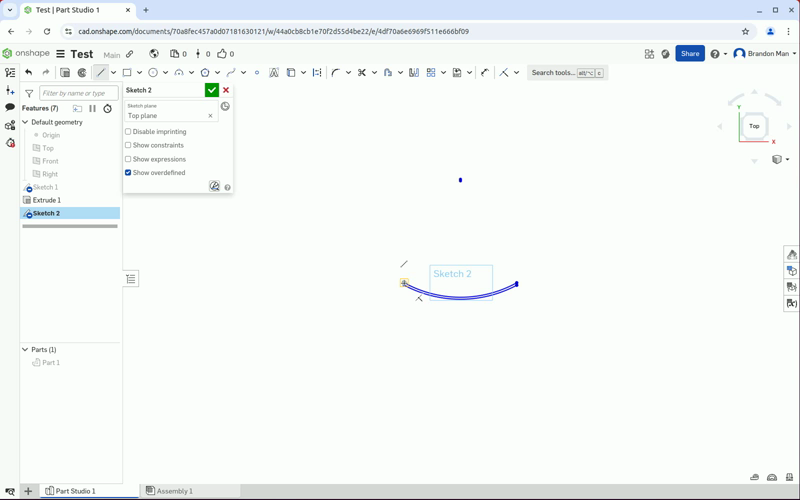
mouse_move(434, 282)
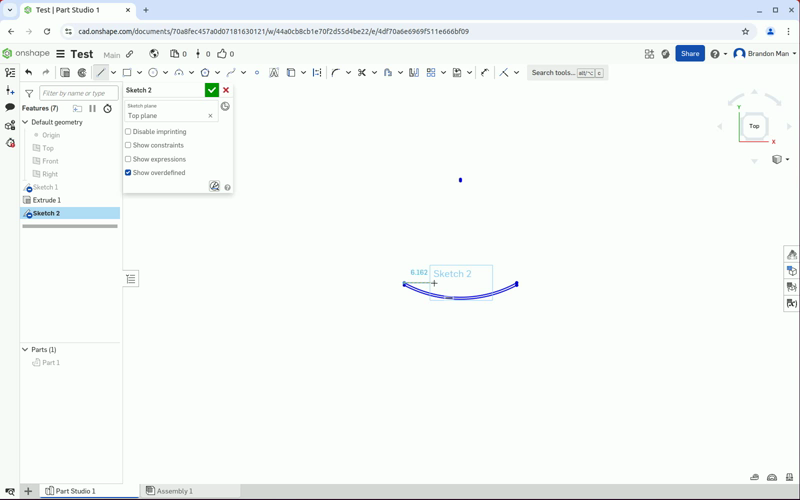
key_down(shift)
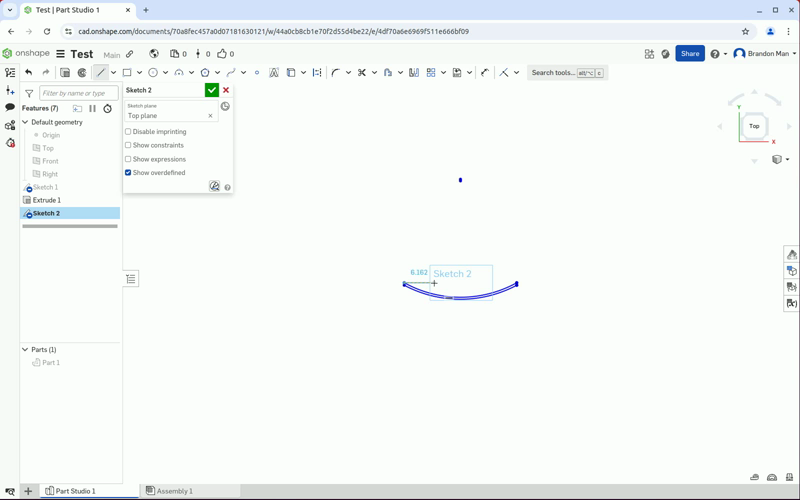
mouse_move(404, 285)
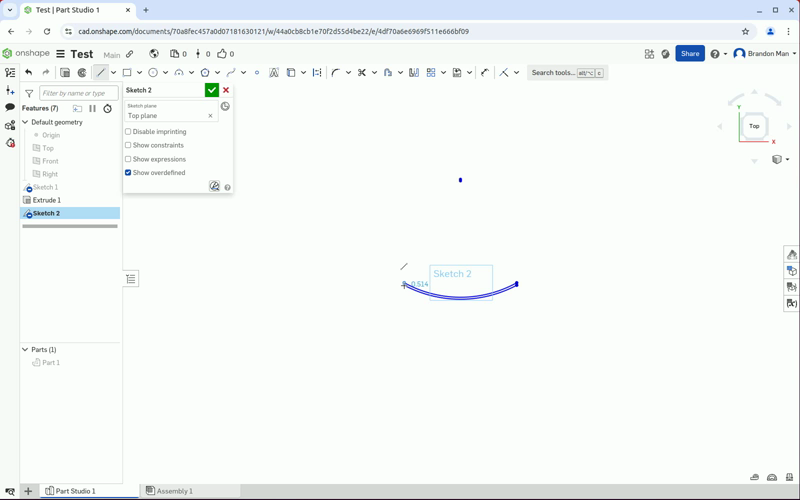
scroll(6)
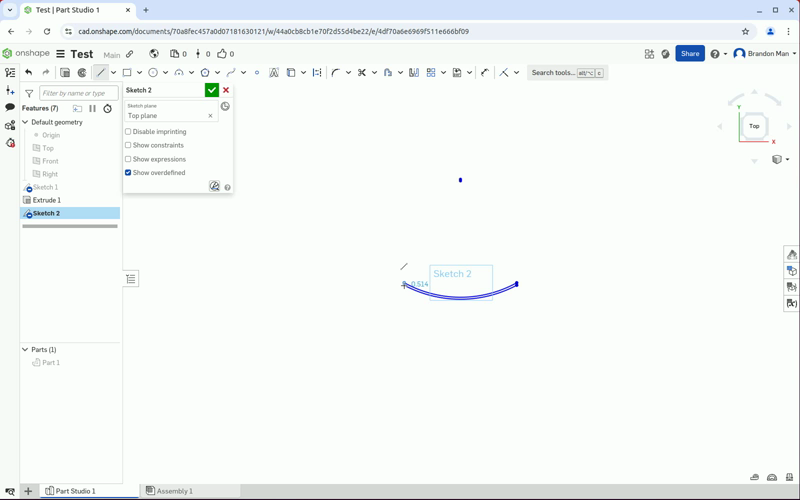
scroll(6)
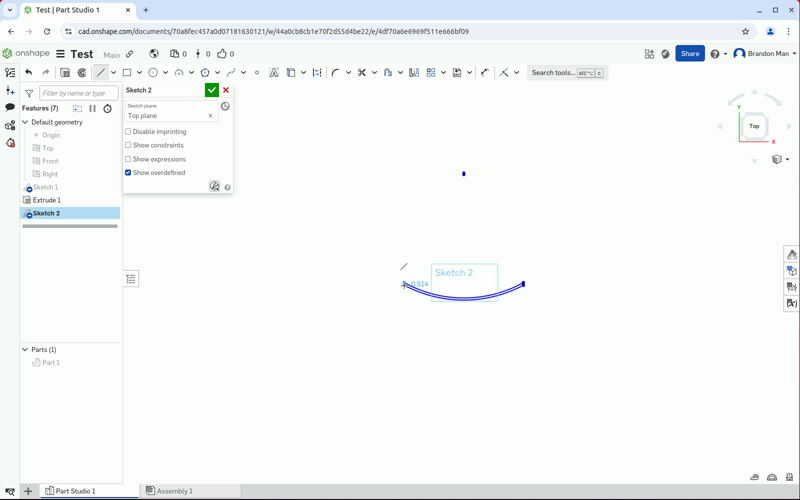
scroll(6)
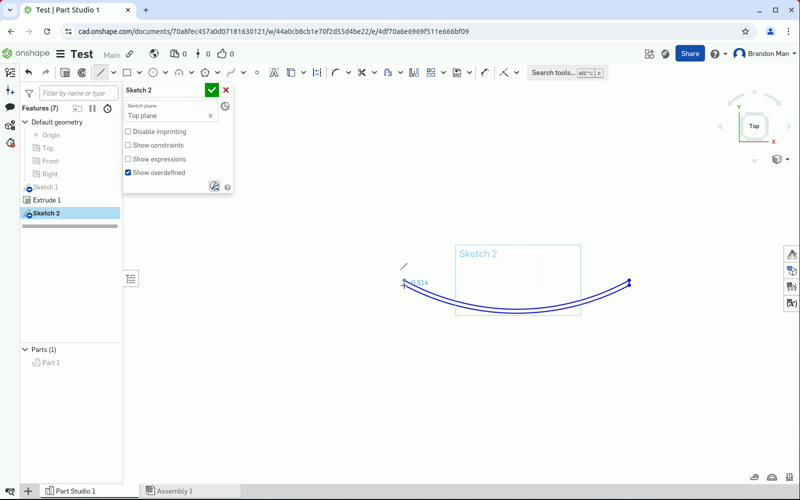
scroll(6)
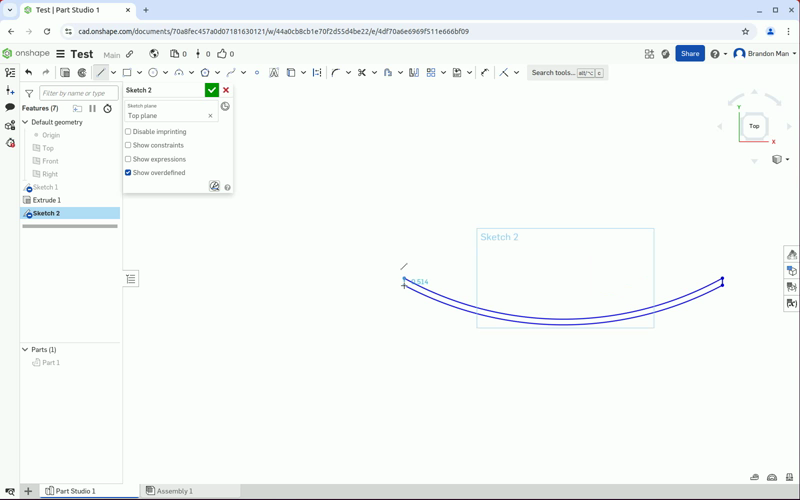
scroll(6)
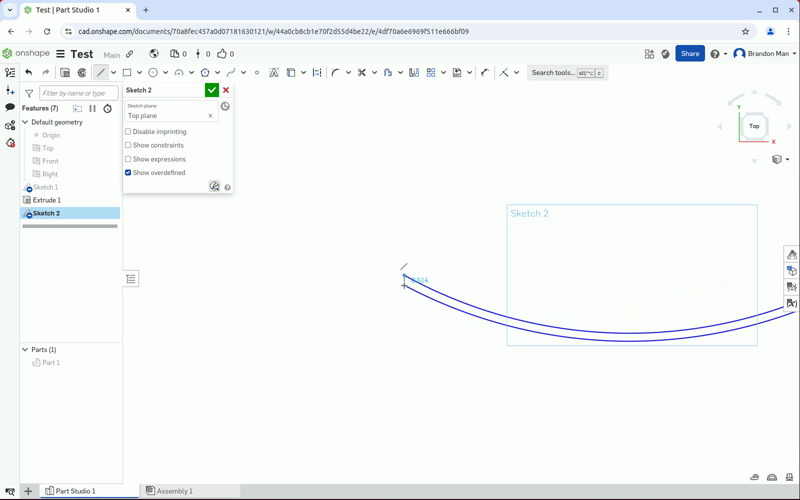
scroll(6)
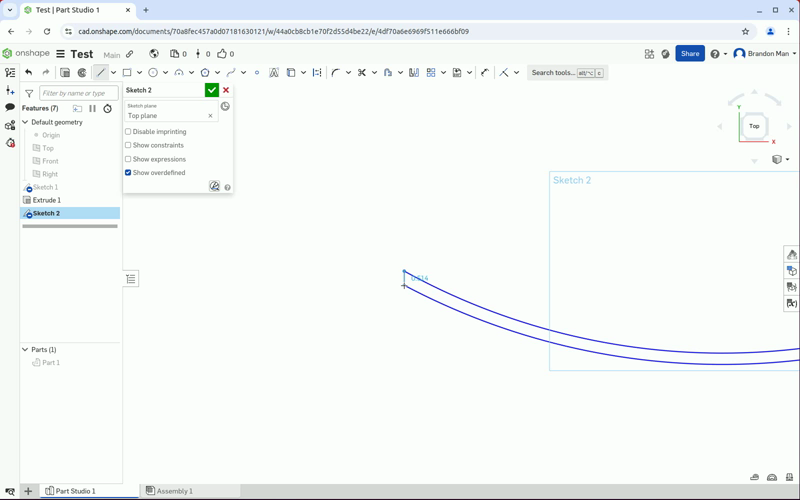
scroll(6)
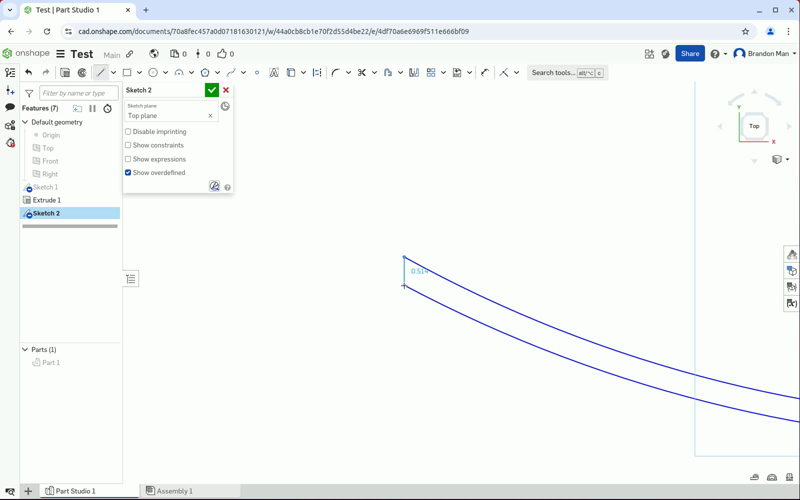
key_up(shift)
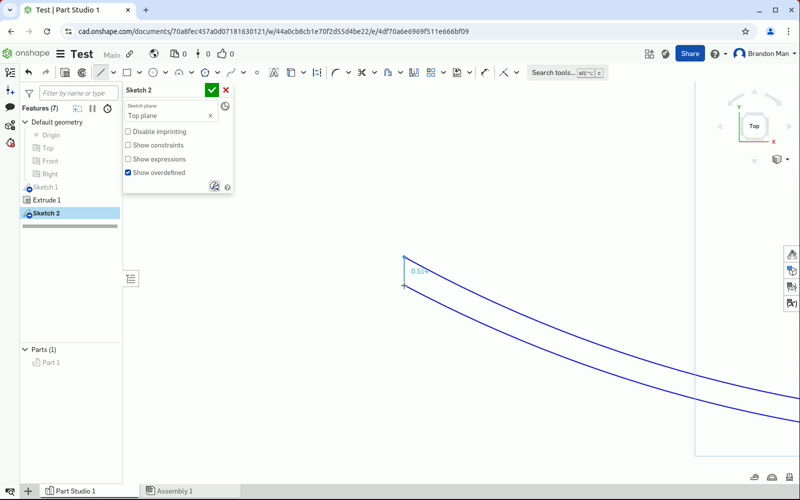
click(404, 285)
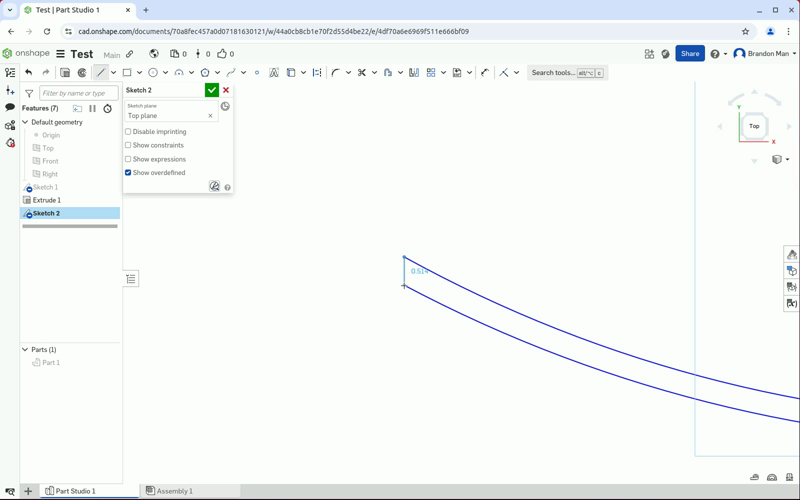
scroll(-6)
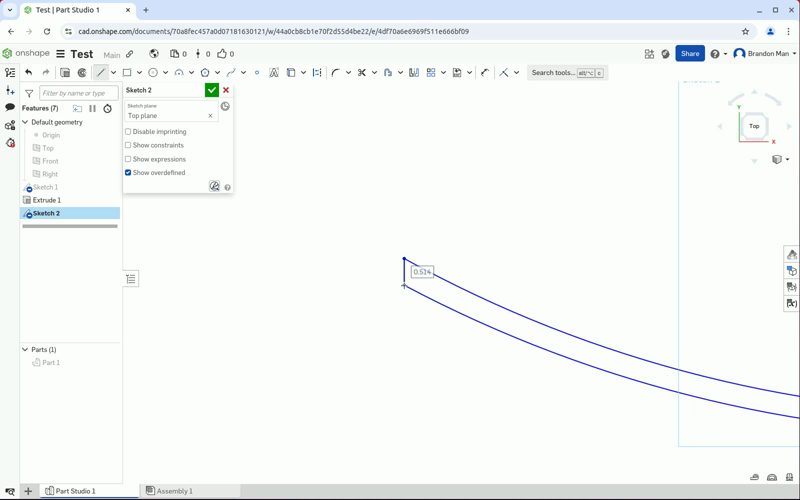
scroll(-6)
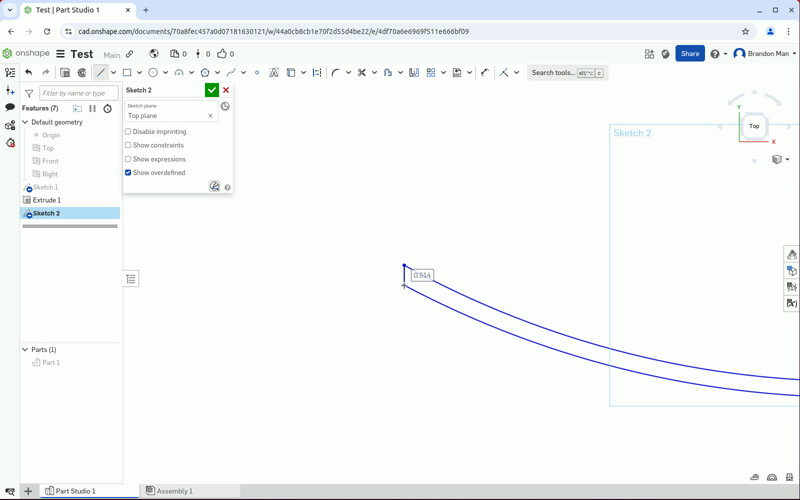
scroll(-6)
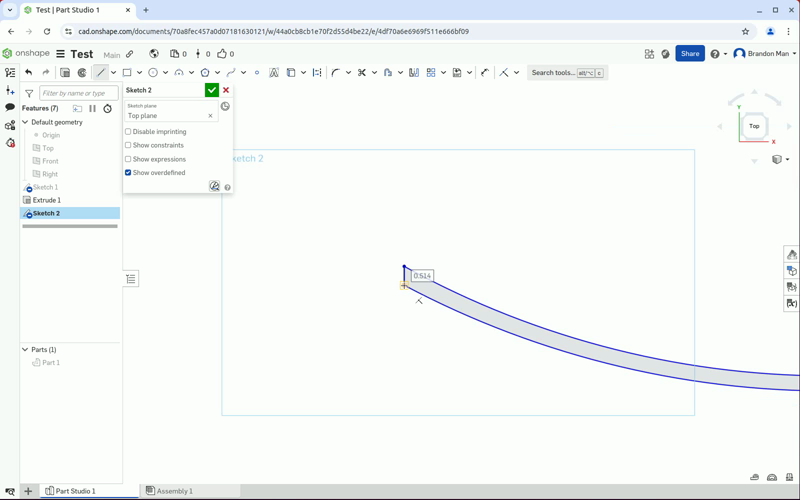
scroll(-6)
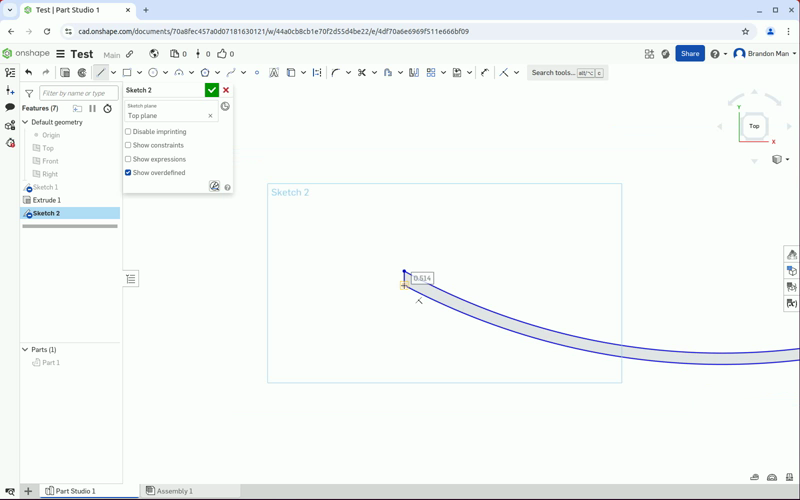
scroll(-6)
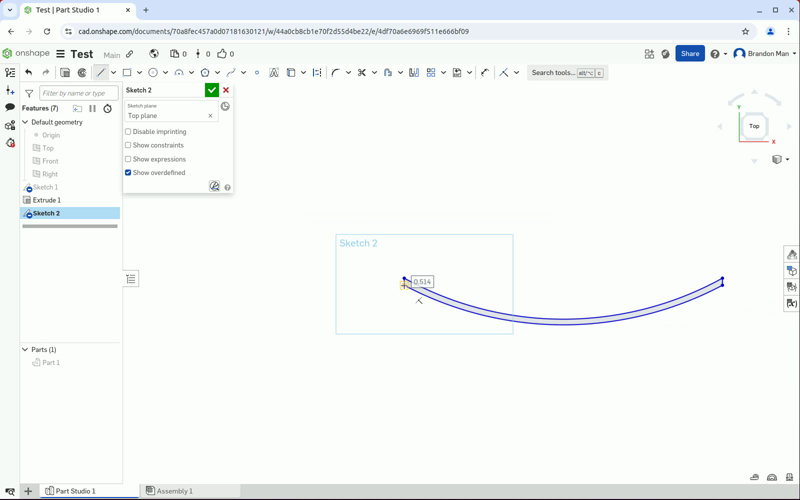
scroll(-6)
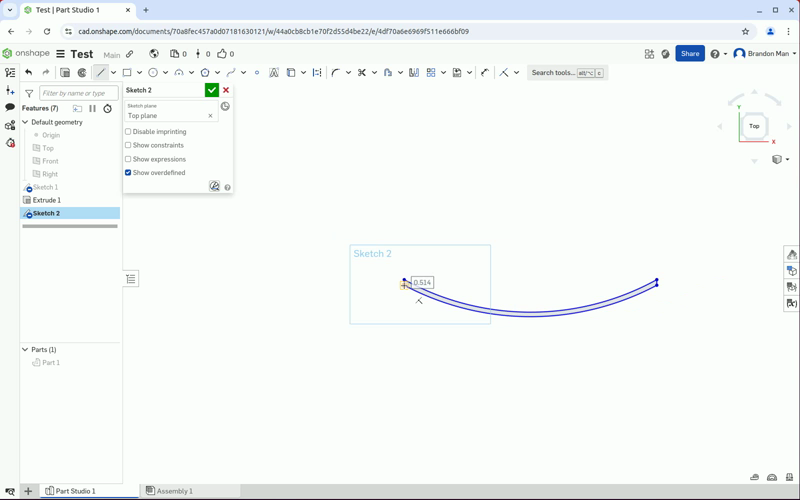
scroll(-6)
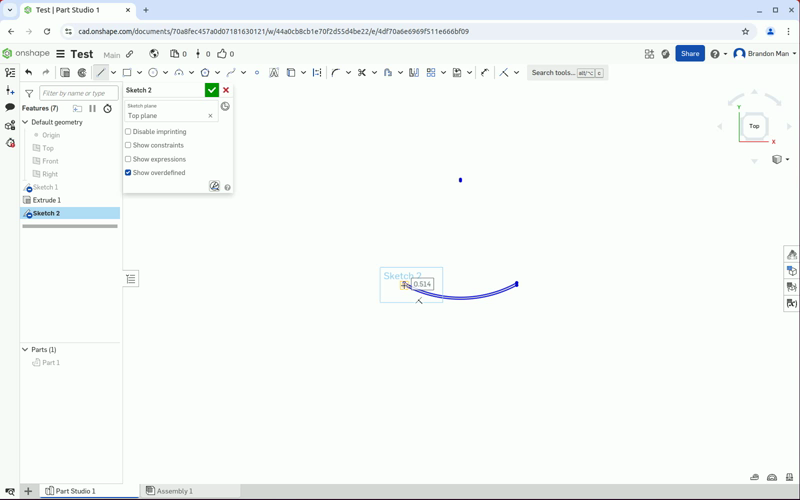
key(esc)
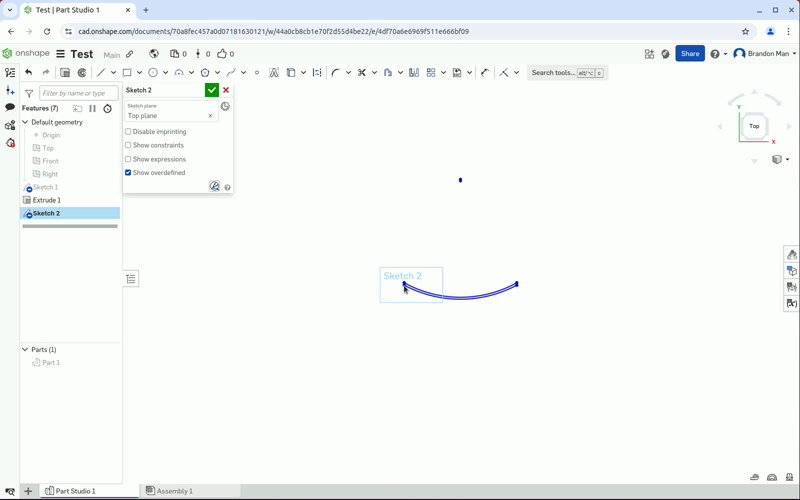
mouse_move(424, 292)
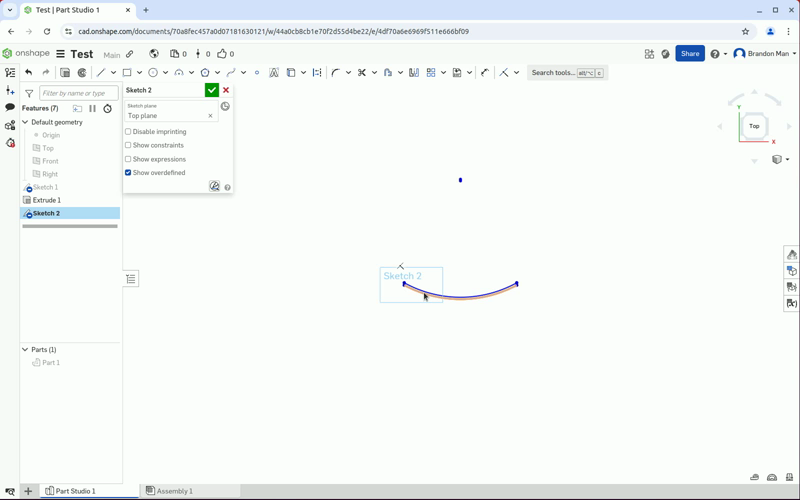
scroll(6)
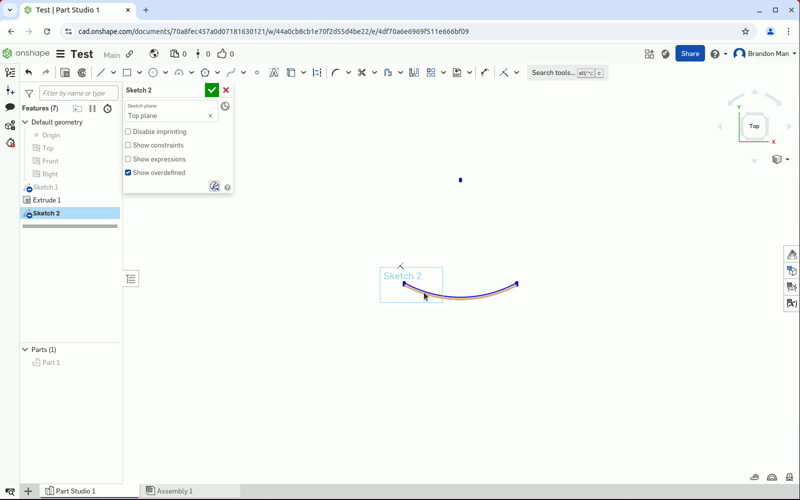
scroll(6)
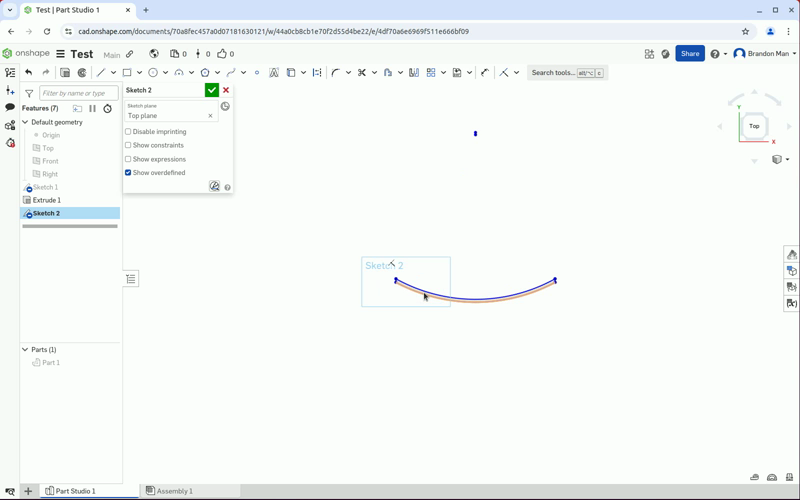
scroll(6)
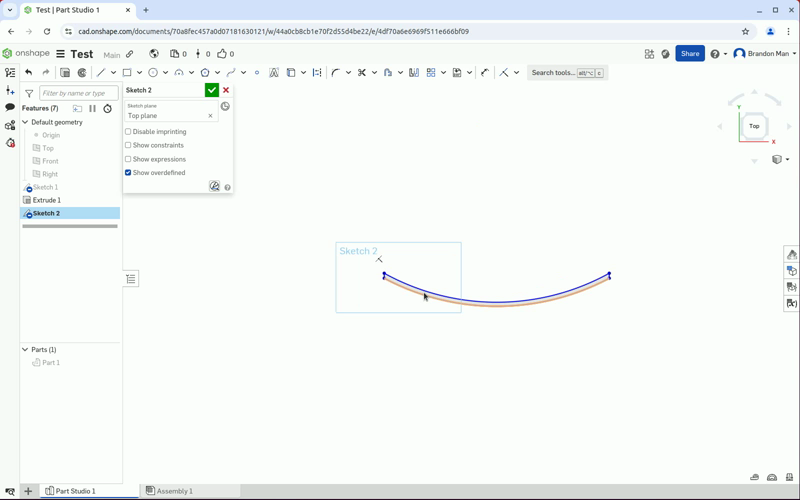
scroll(6)
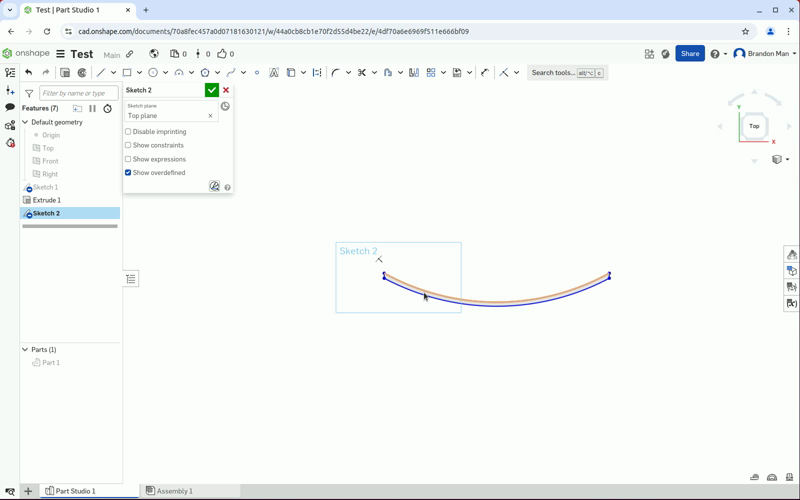
scroll(6)
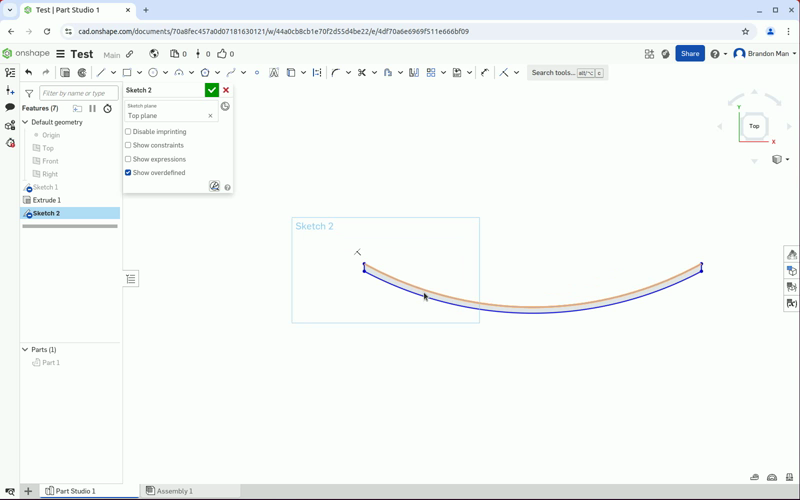
scroll(6)
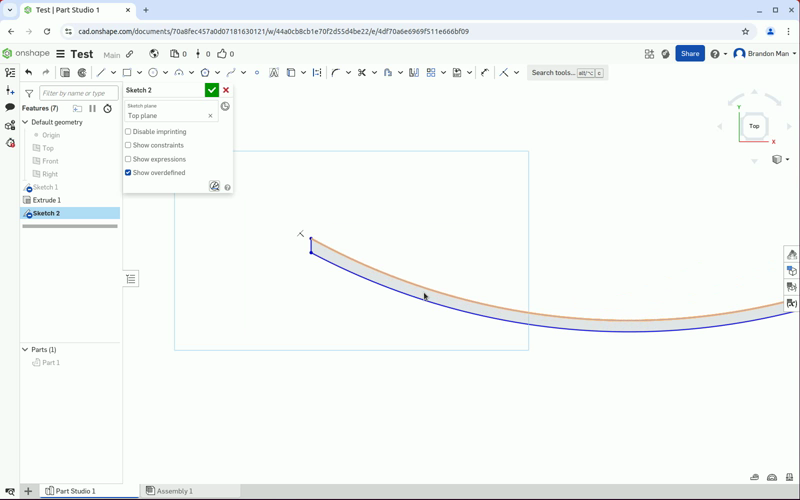
scroll(6)
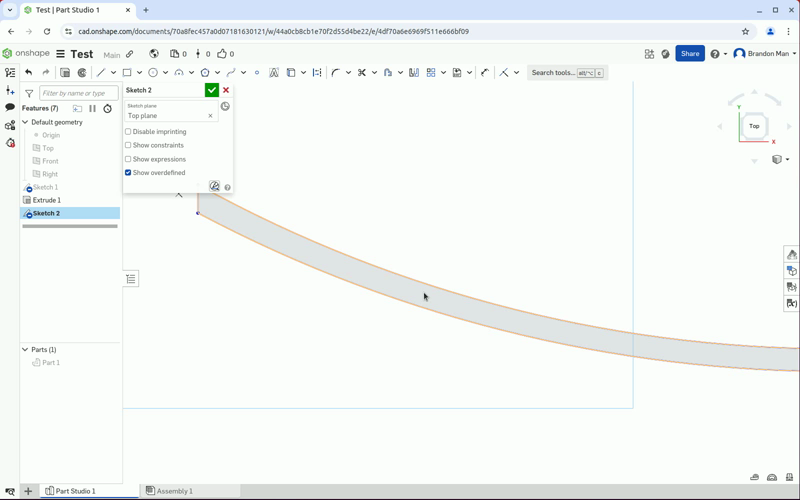
click(424, 292)
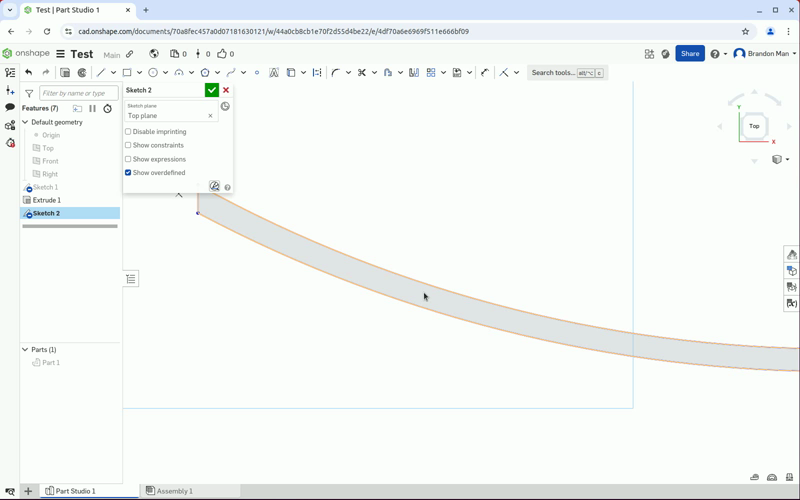
scroll(-6)
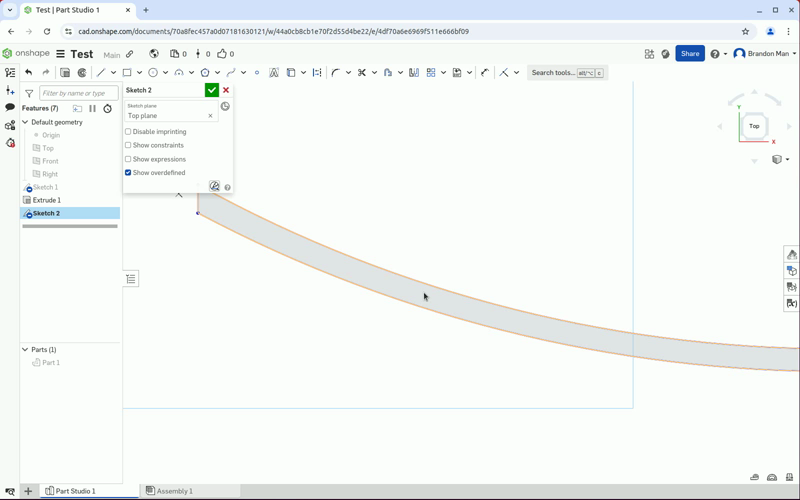
scroll(-6)
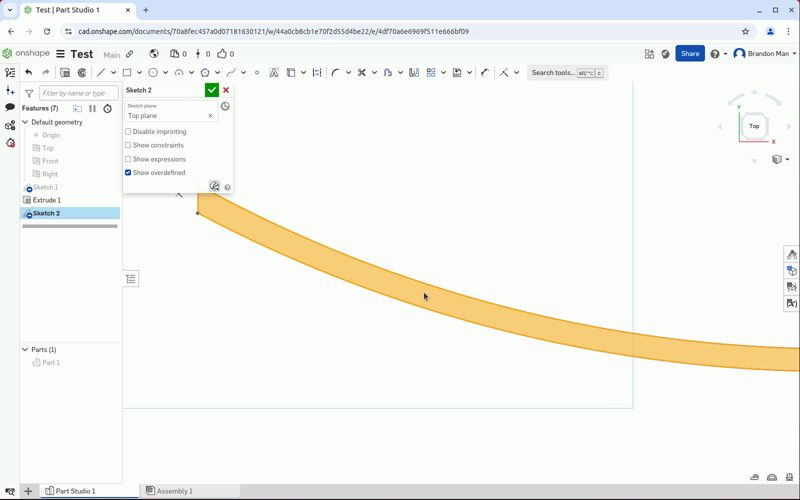
scroll(-6)
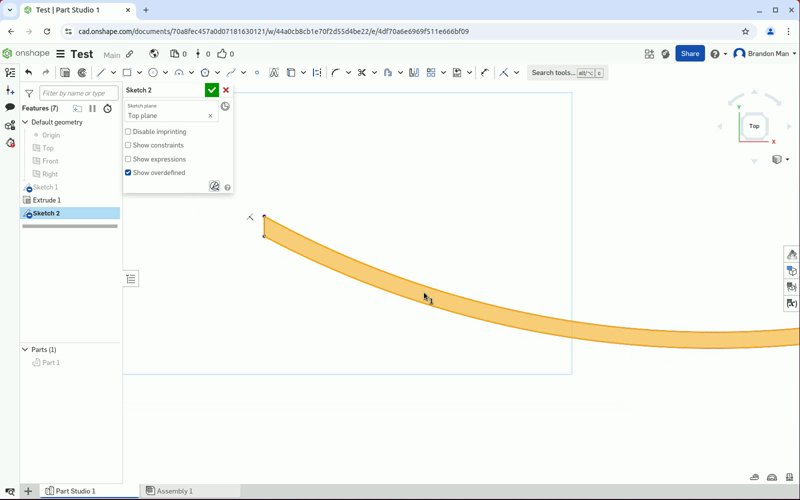
scroll(-6)
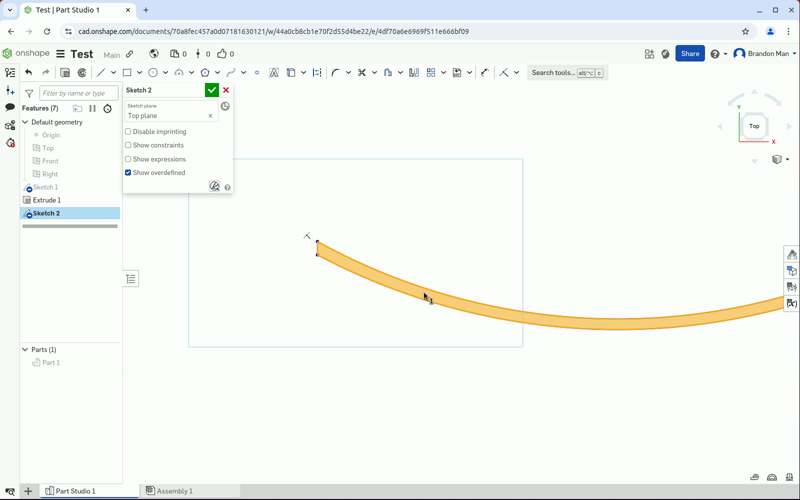
scroll(-6)
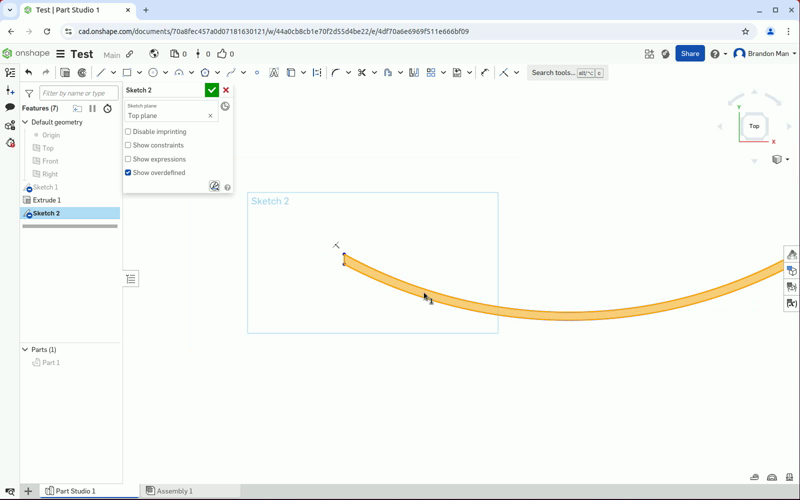
scroll(-6)
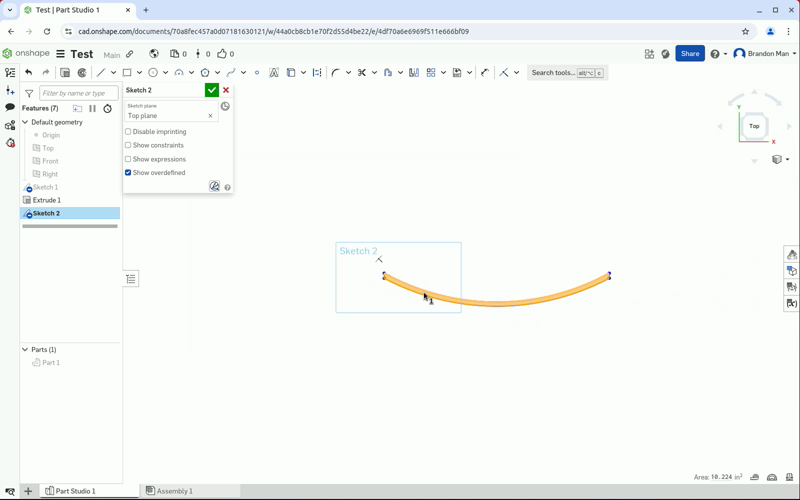
scroll(-6)
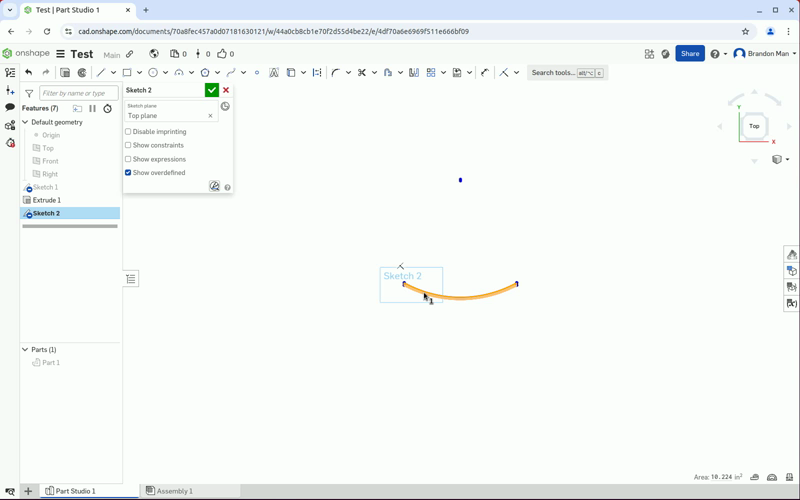
mouse_move(73, 352)
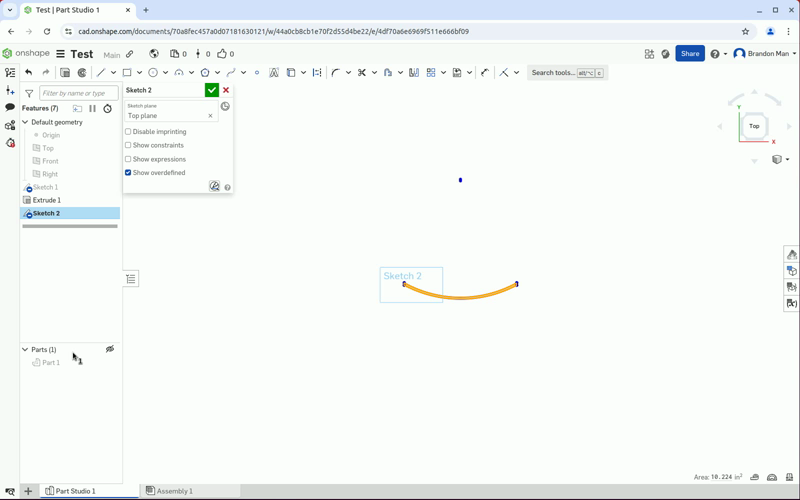
key(shift+y)
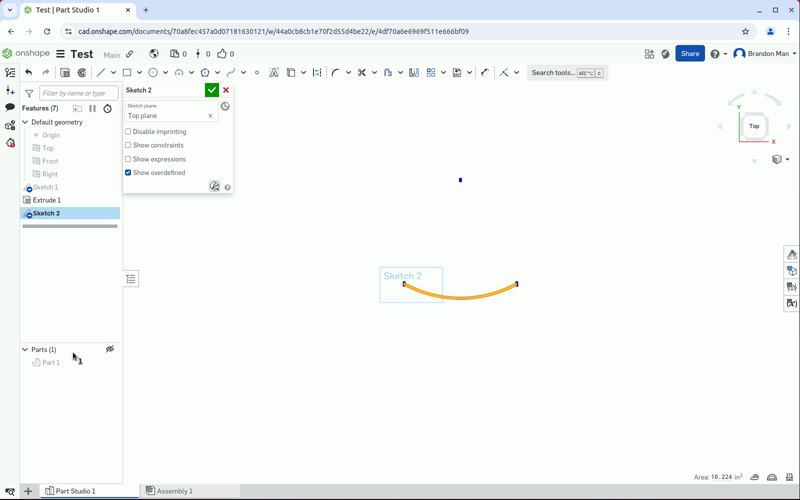
key(shift+e)
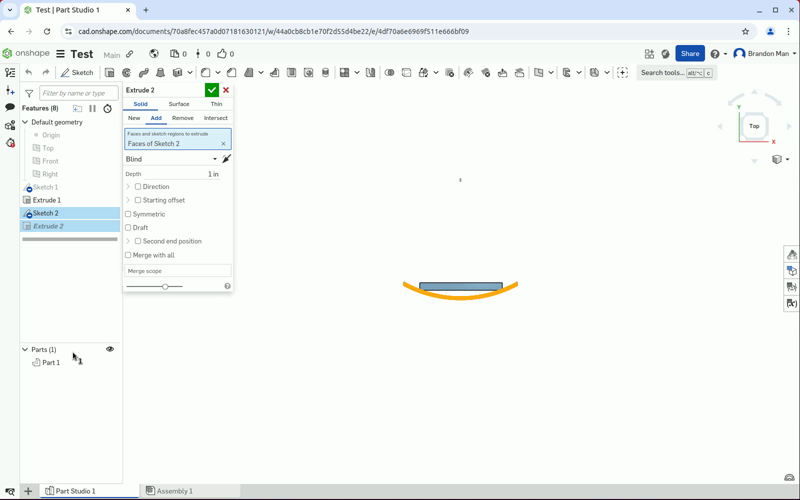
mouse_move(143, 106)
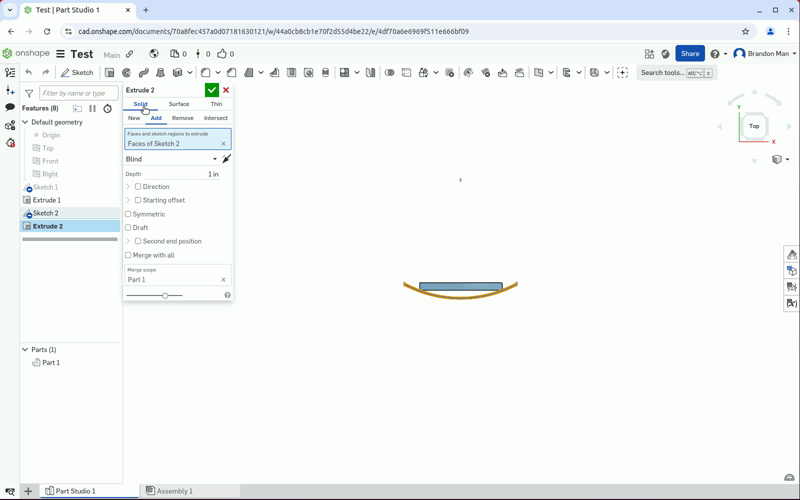
click(143, 106)
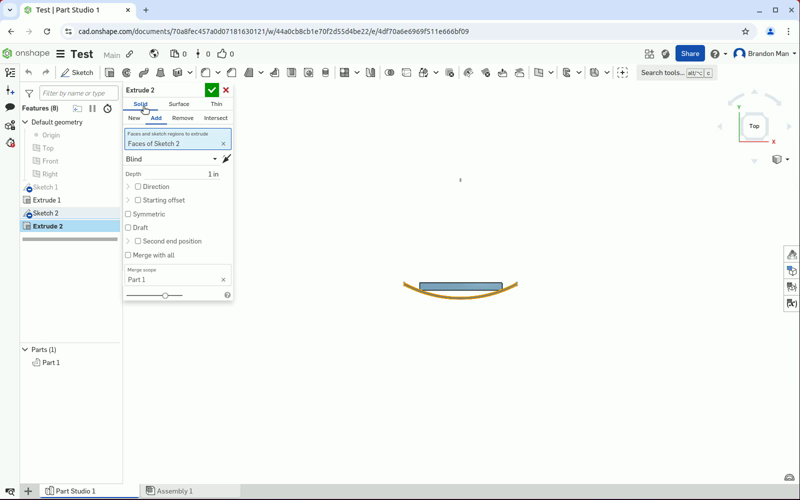
mouse_move(137, 120)
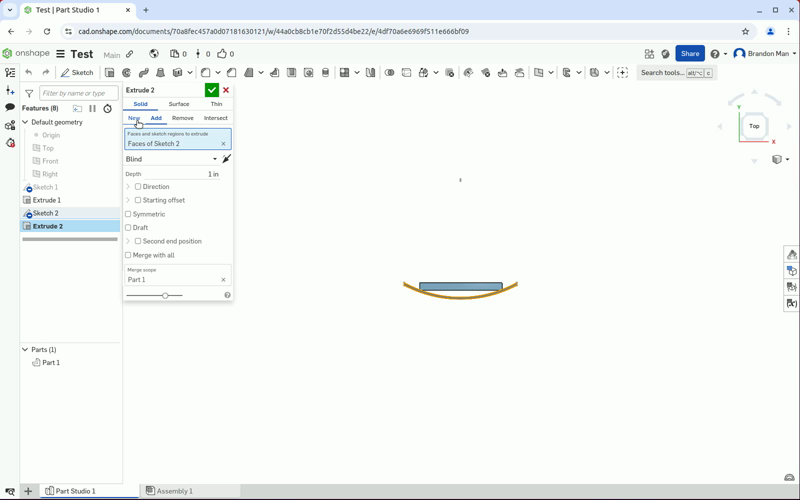
click(137, 120)
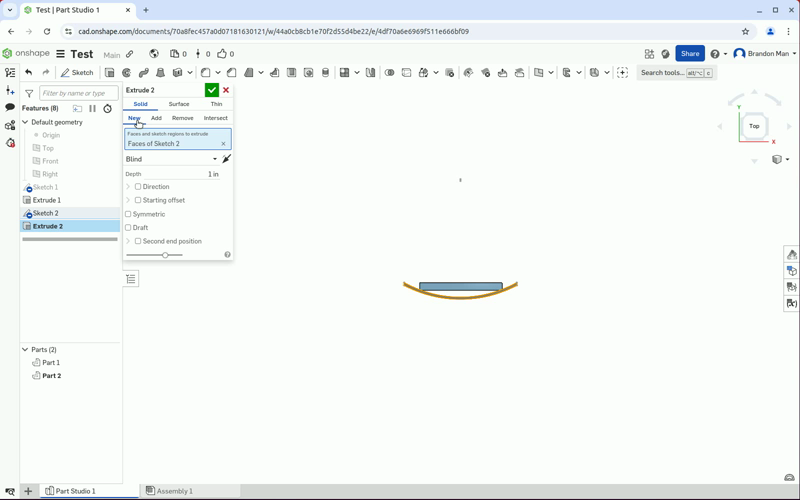
key(tab, 4)
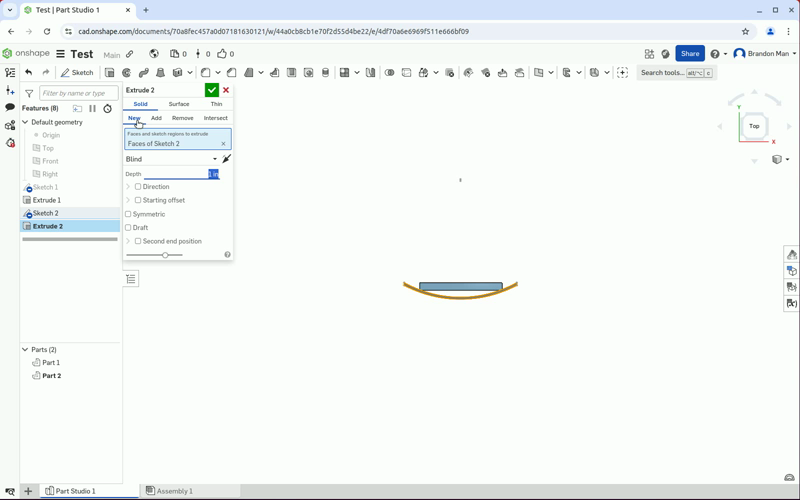
text(23.108)
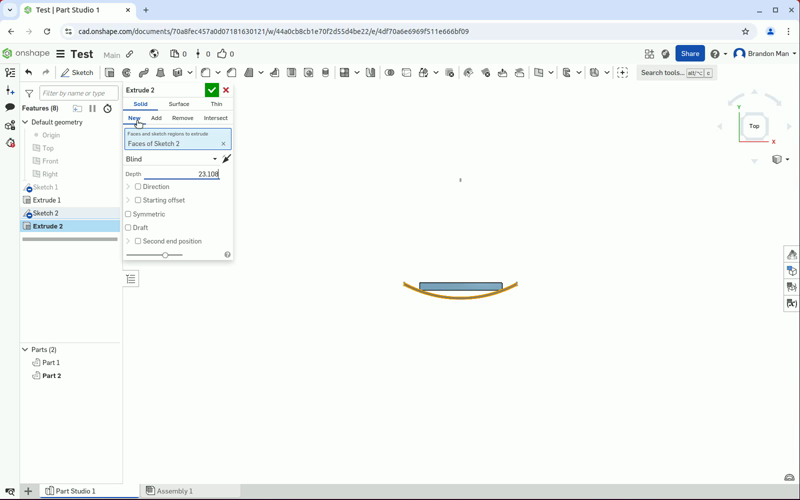
key(enter)
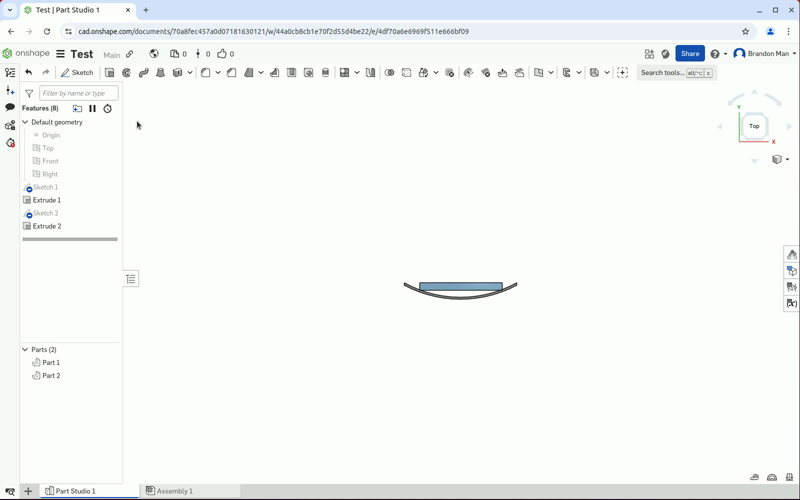
key(shift+h)
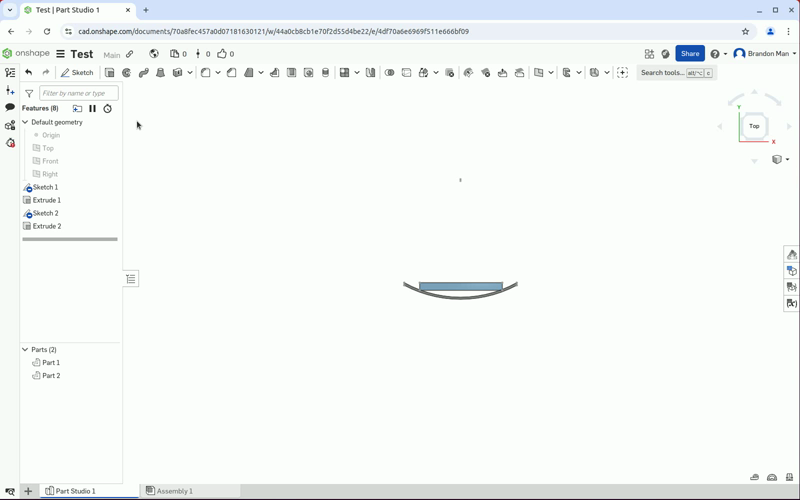
key(shift+h)
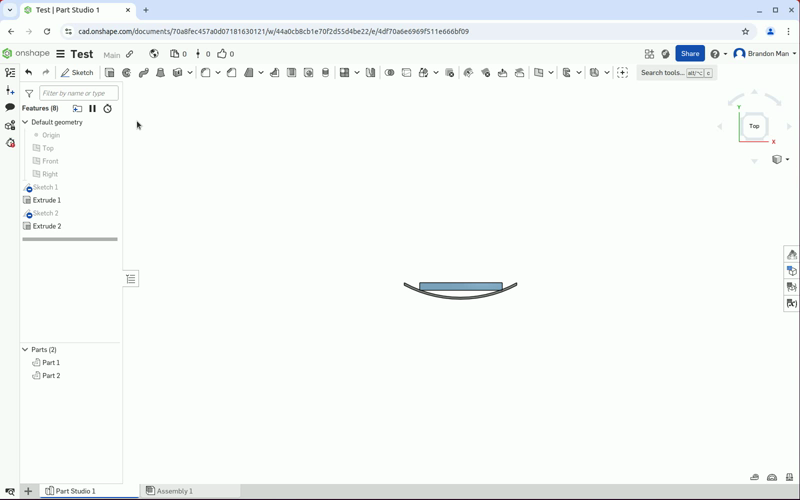
mouse_move(73, 189)
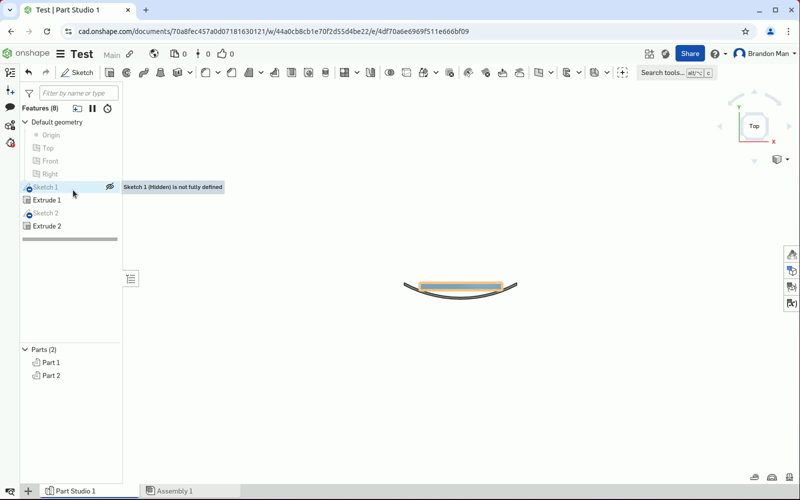
click(73, 189)
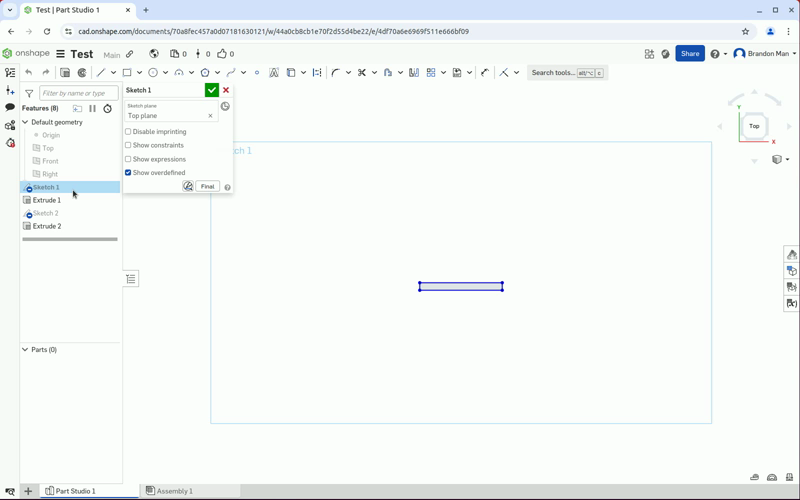
mouse_move(229, 92)
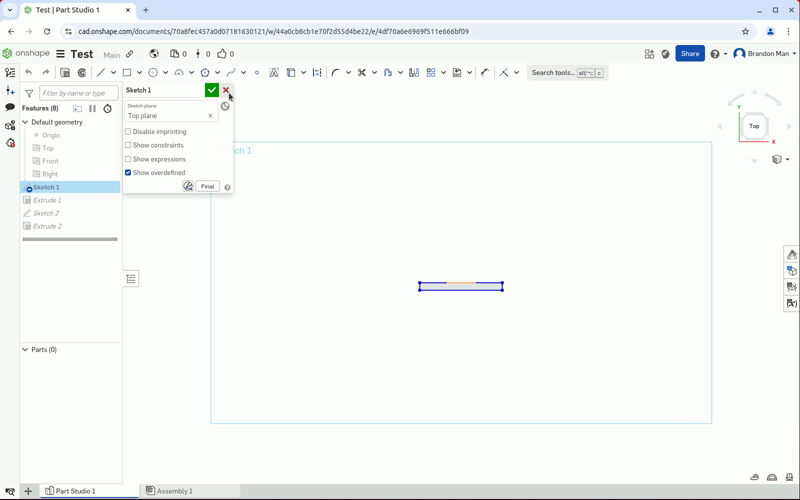
click(229, 92)
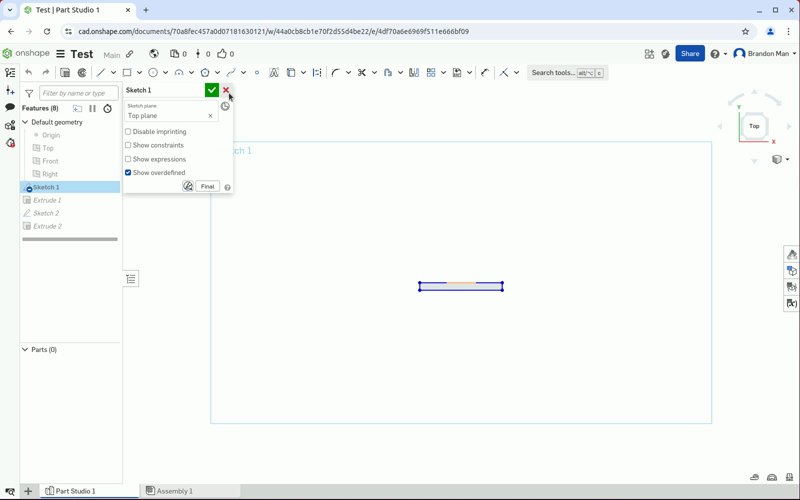
key(shift+s)
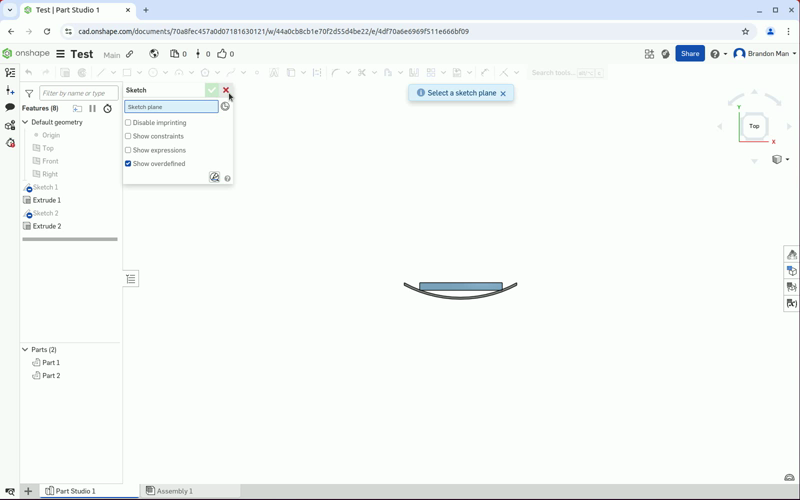
mouse_move(73, 150)
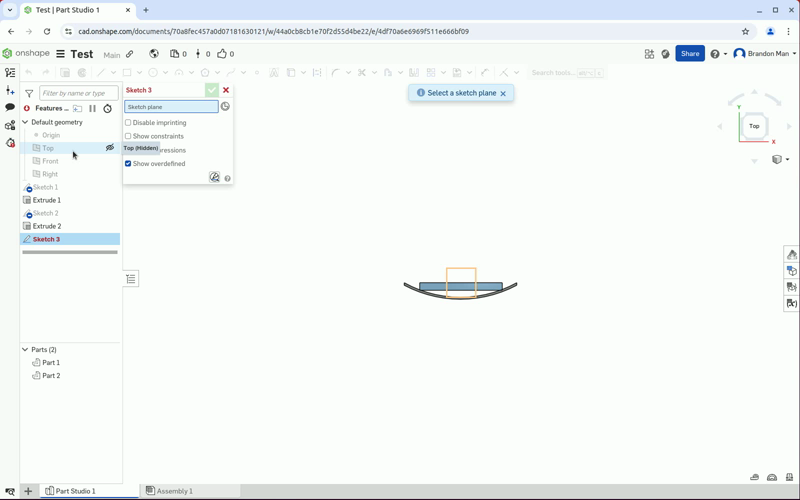
click(73, 150)
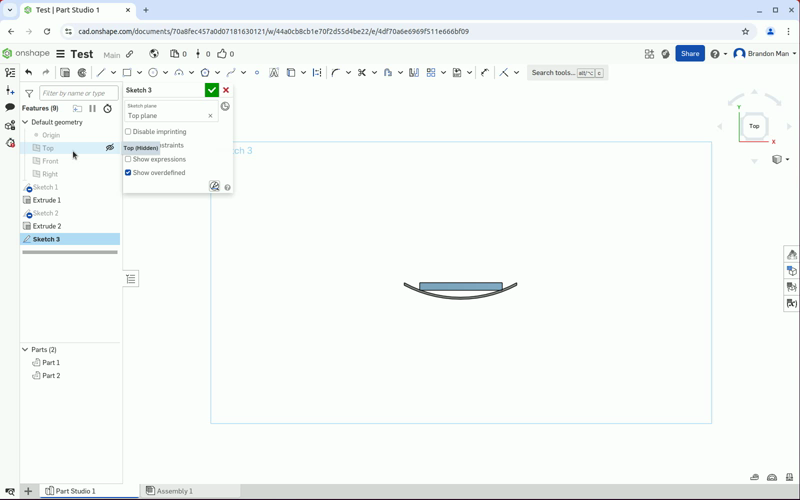
mouse_move(73, 352)
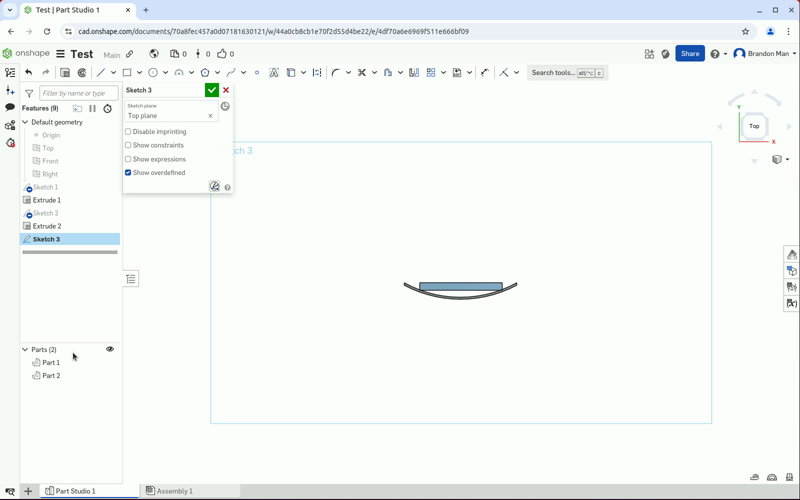
key(y)
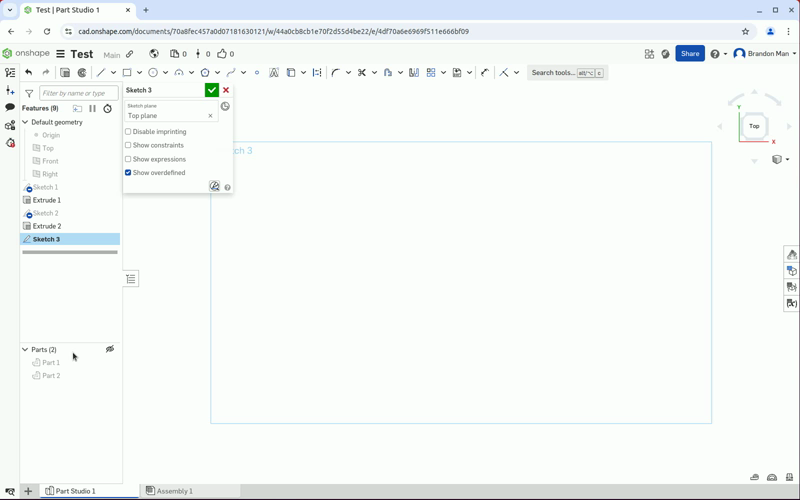
key(a)
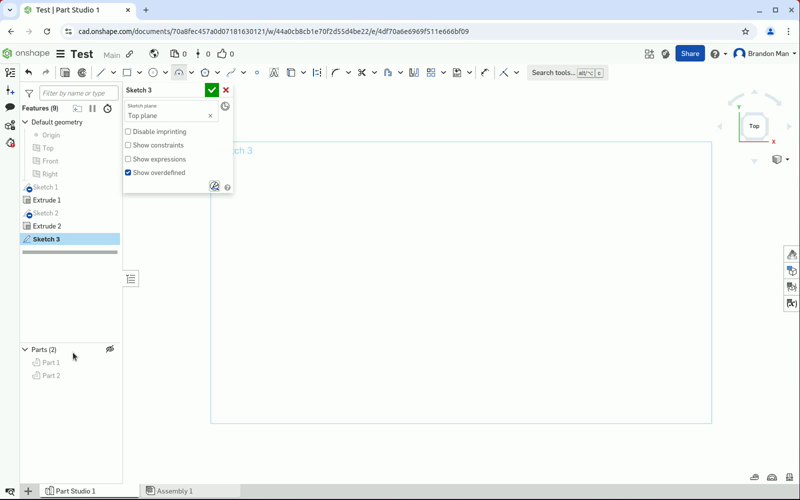
key_down(shift)
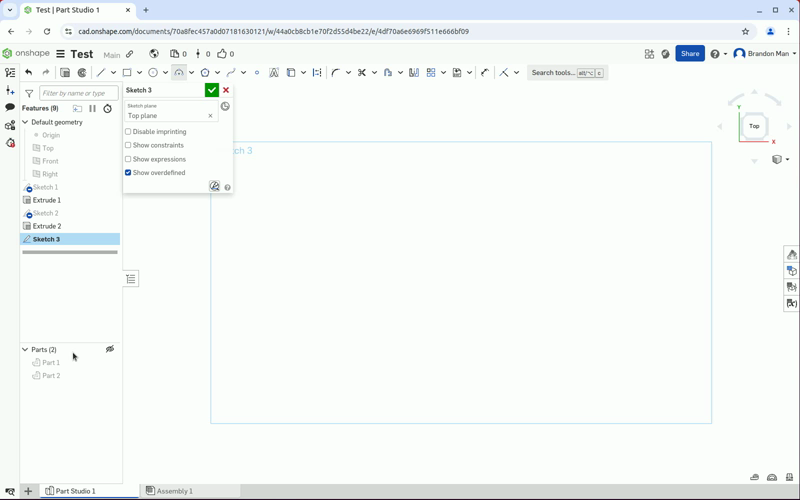
mouse_move(419, 290)
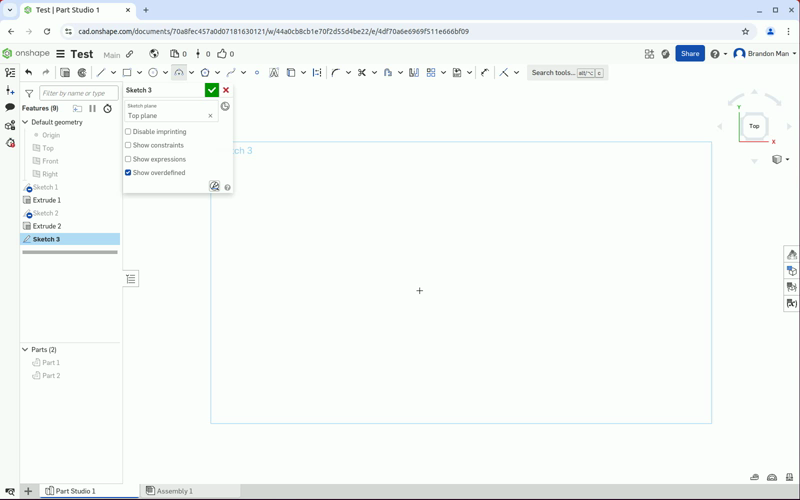
click(419, 290)
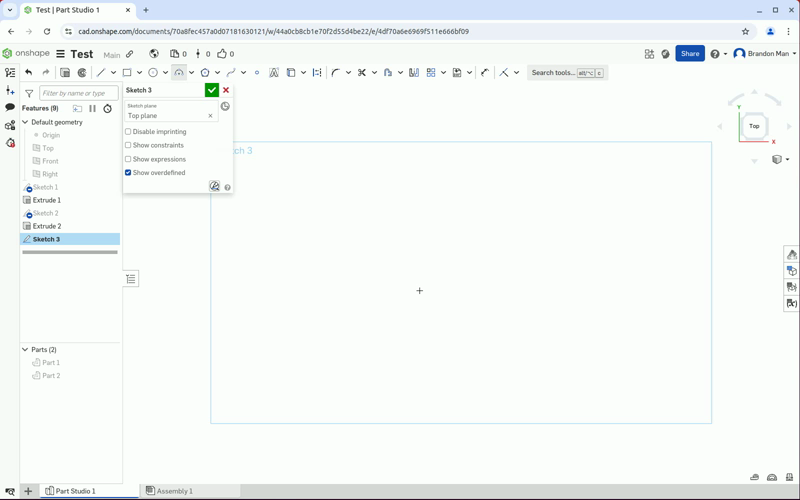
key_up(shift)
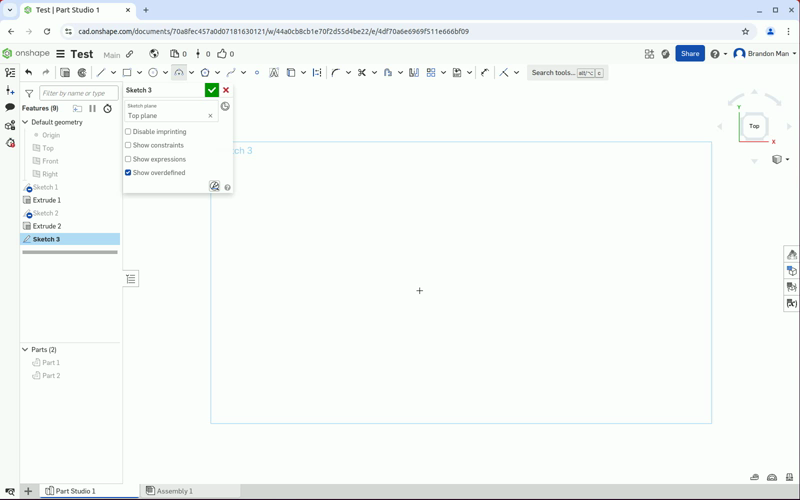
key_down(shift)
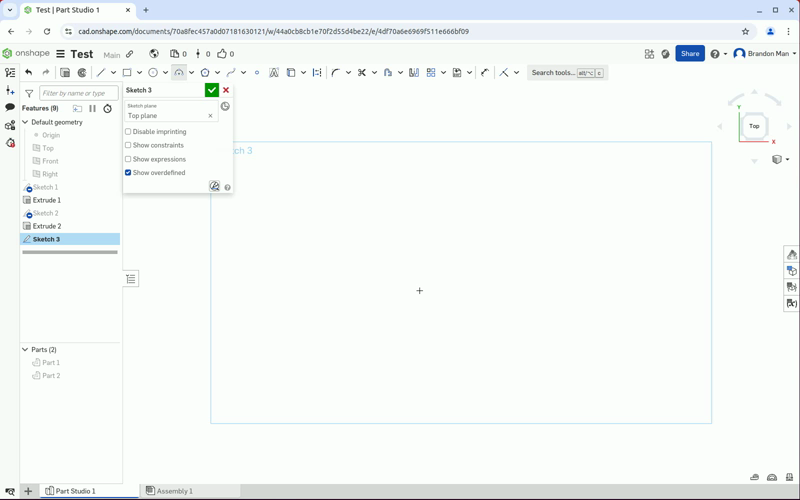
mouse_move(502, 290)
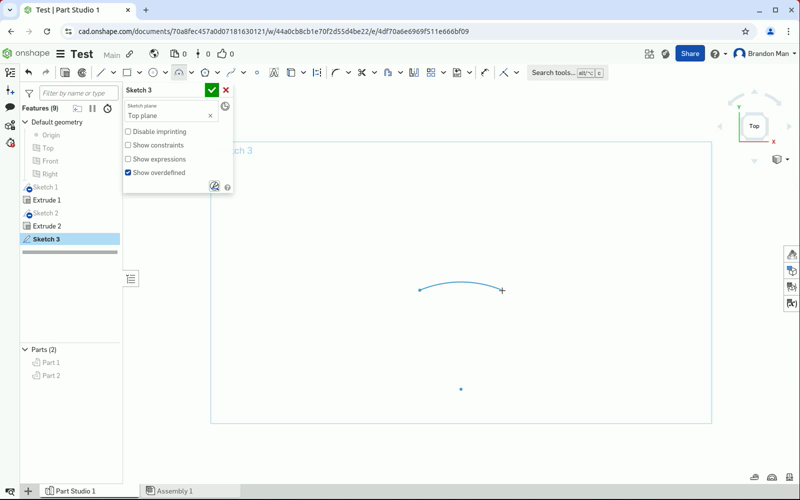
click(502, 290)
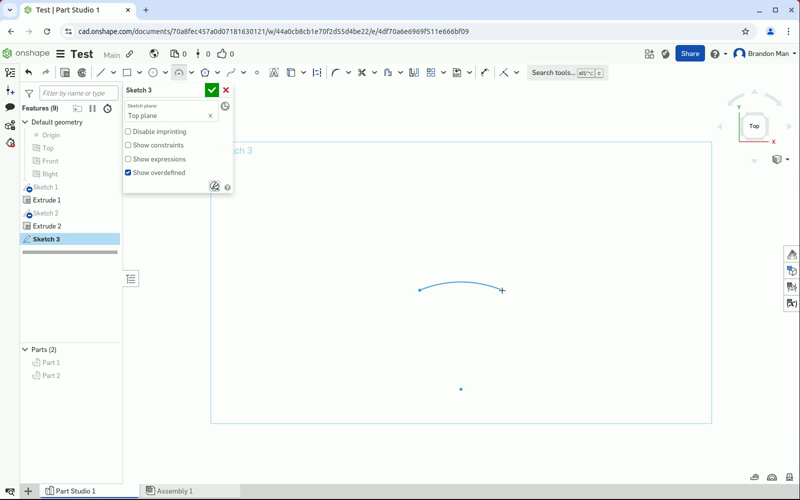
mouse_move(461, 297)
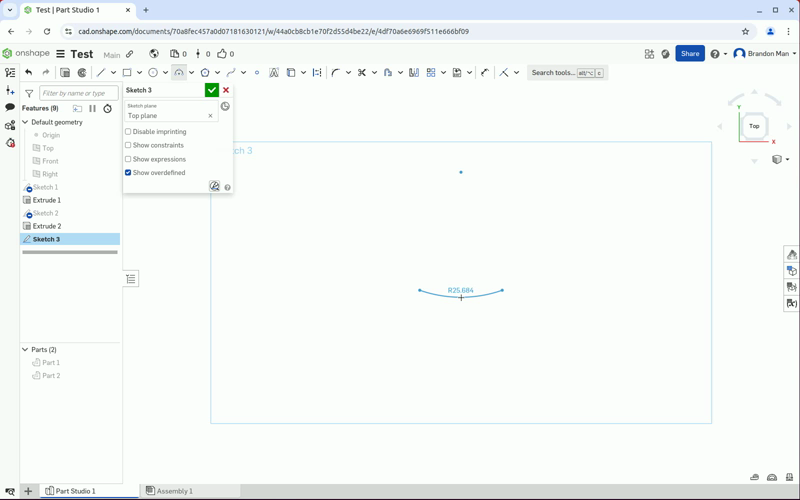
click(461, 297)
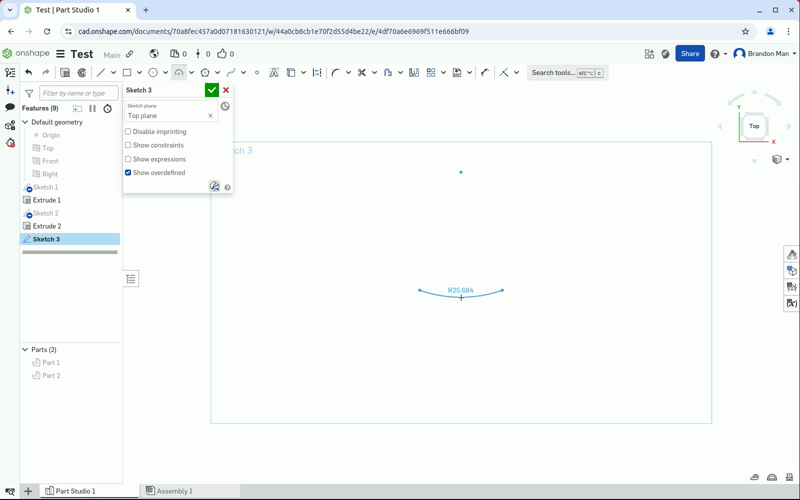
key_up(shift)
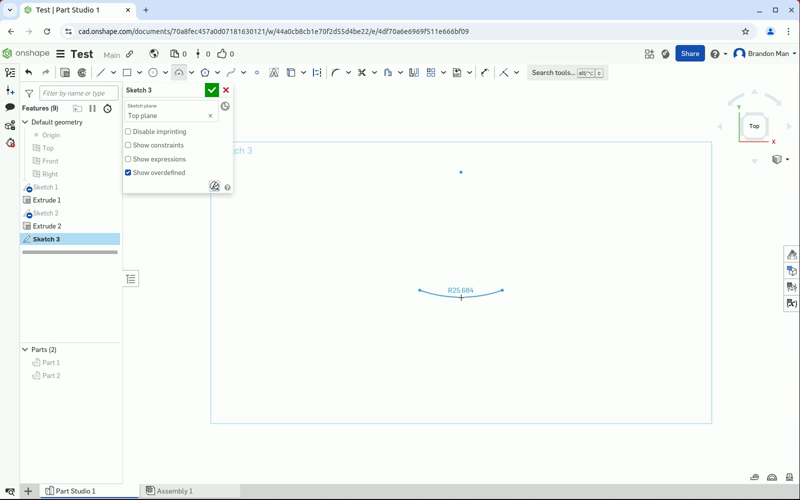
key(esc)
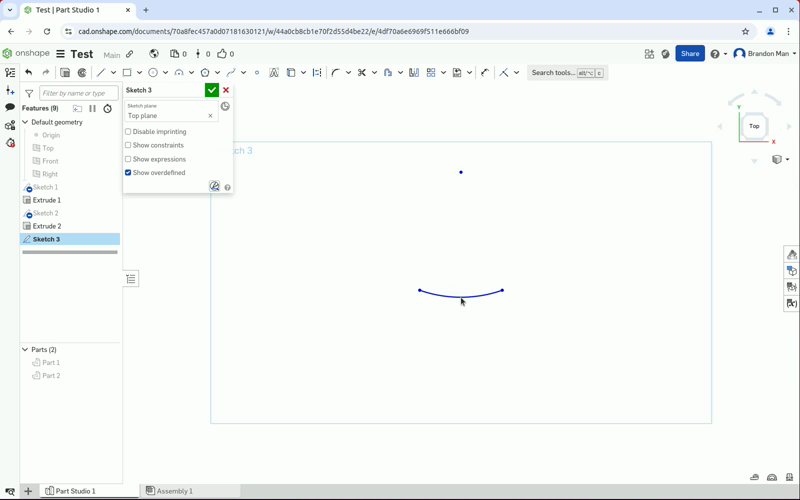
key(l)
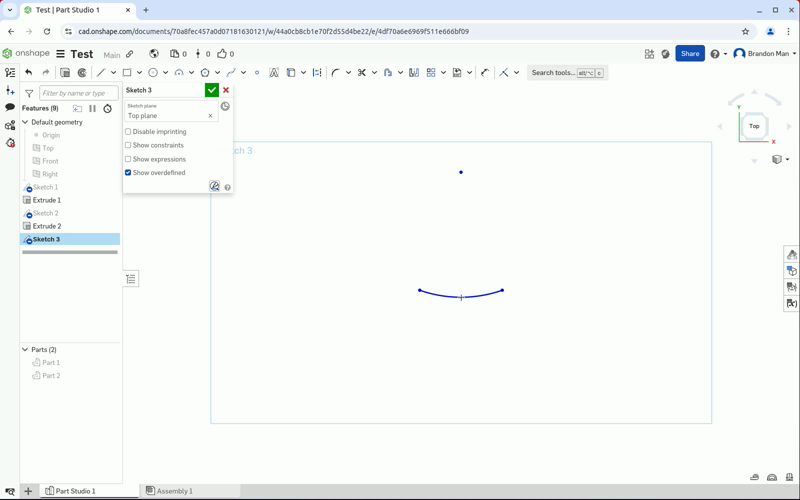
mouse_move(502, 290)
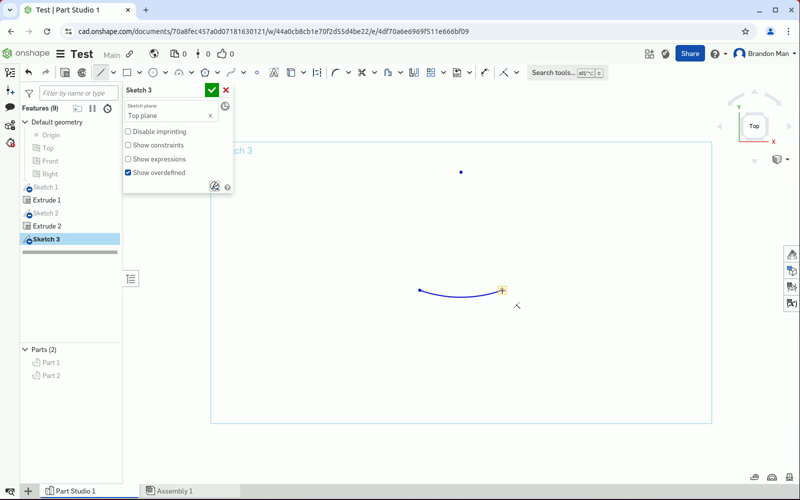
click(502, 290)
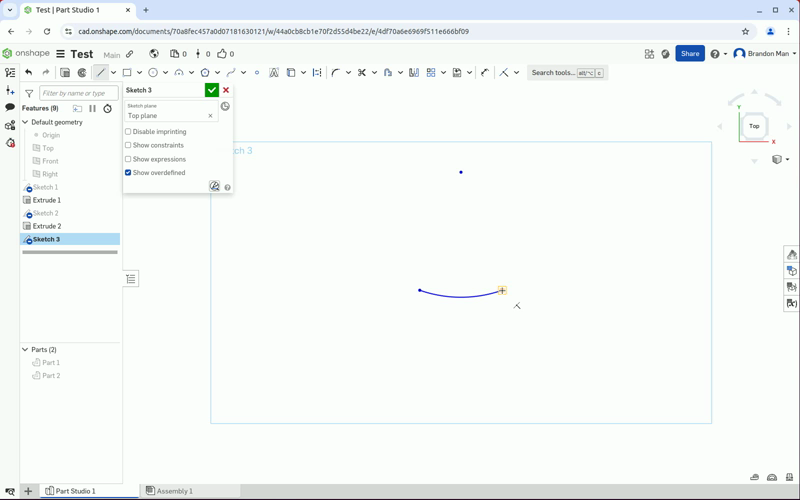
key_down(shift)
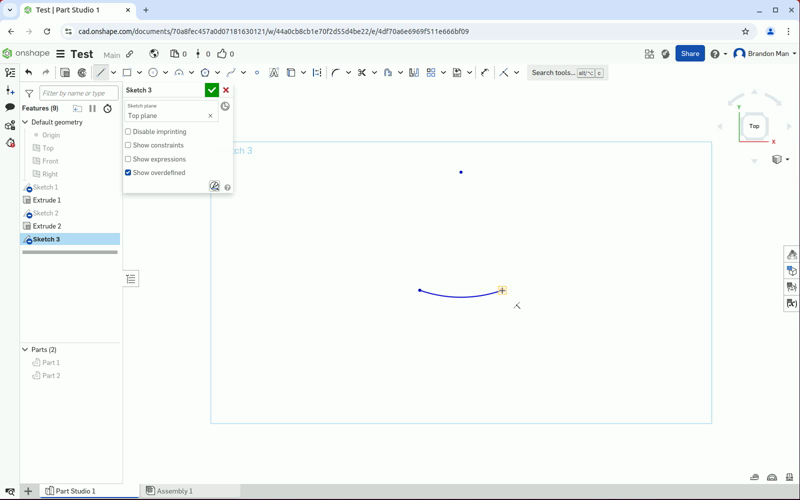
mouse_move(419, 290)
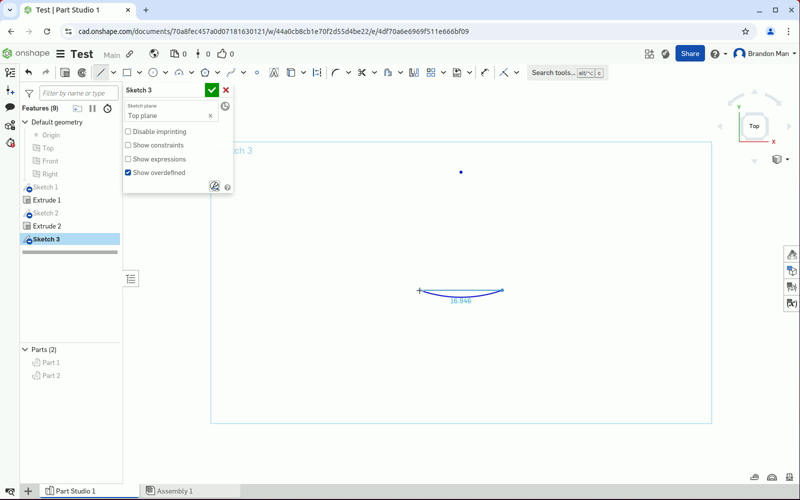
key_up(shift)
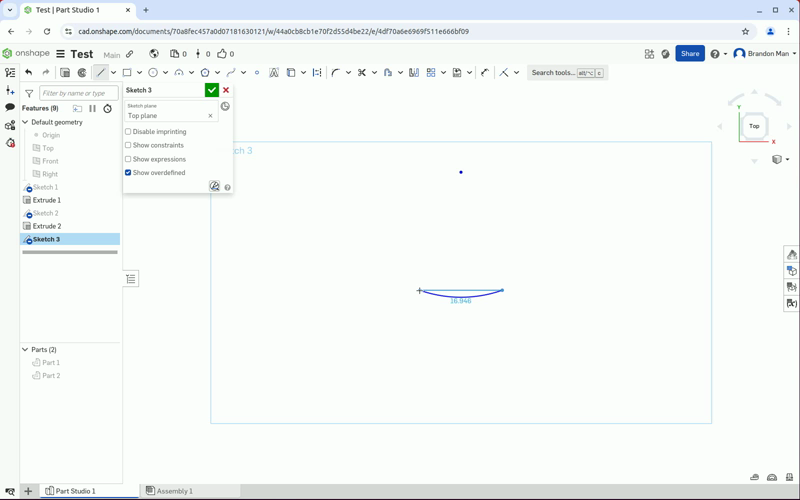
click(419, 290)
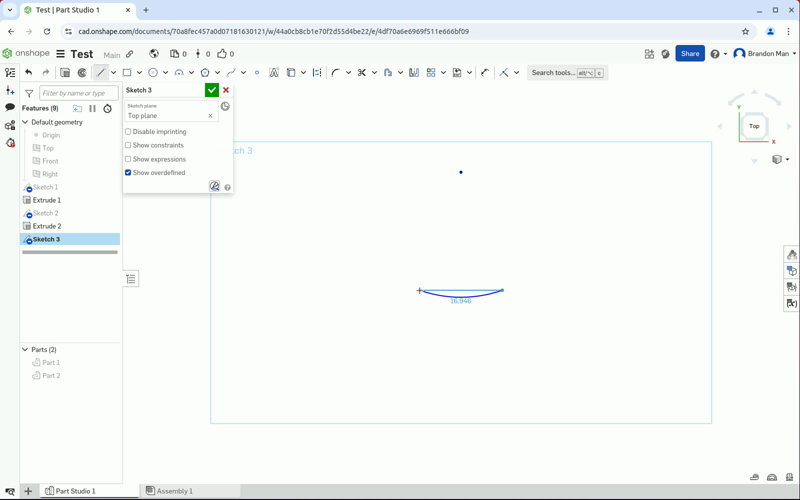
key(esc)
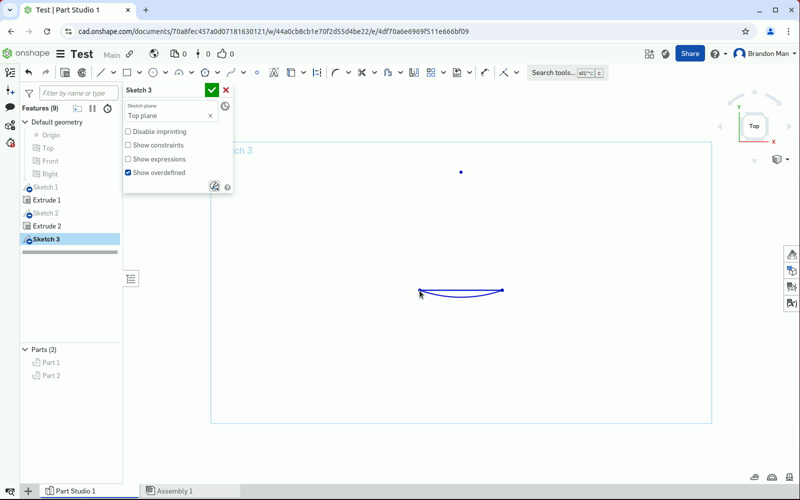
mouse_move(438, 293)
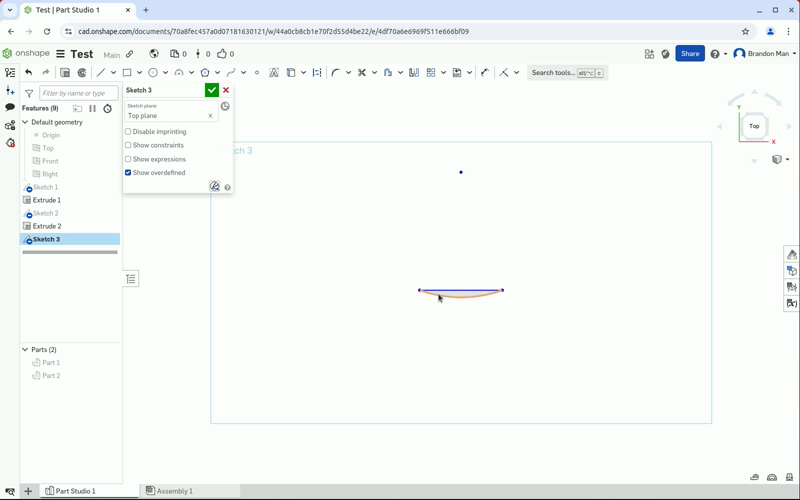
scroll(6)
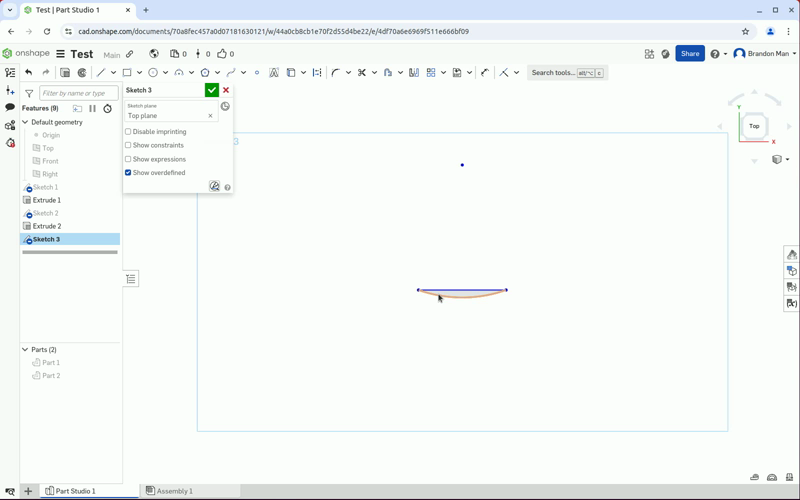
scroll(6)
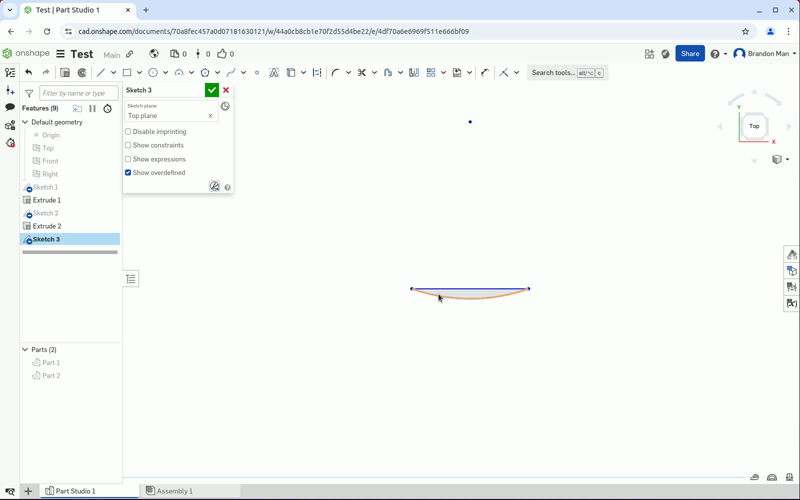
scroll(6)
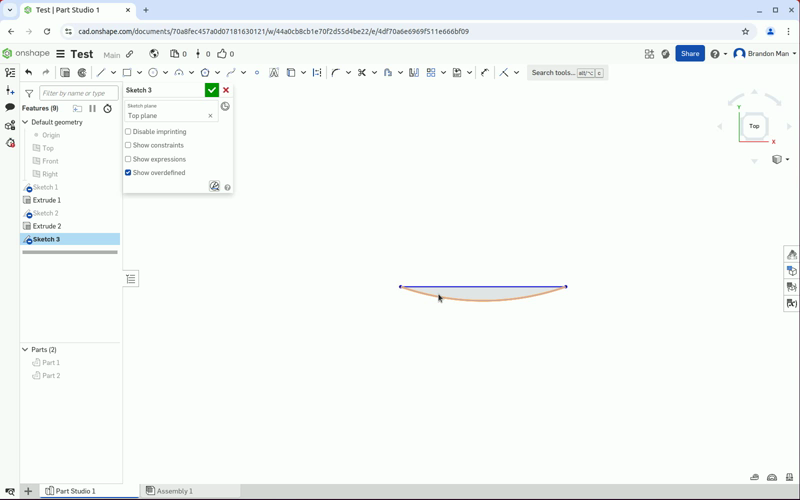
scroll(6)
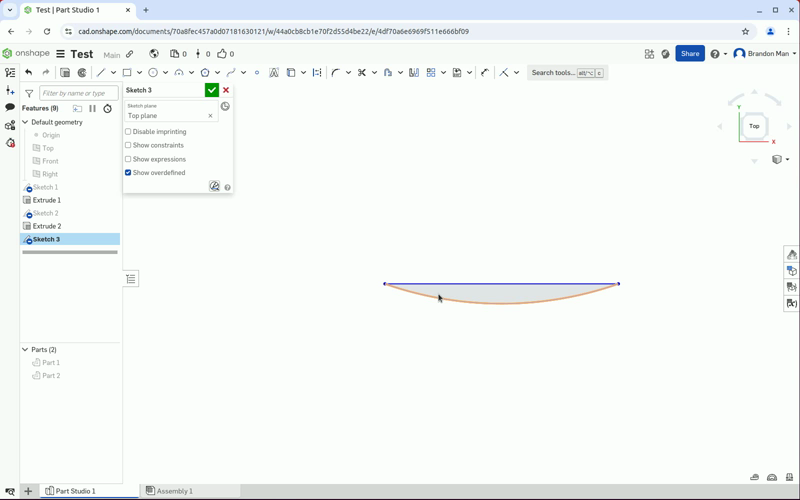
scroll(6)
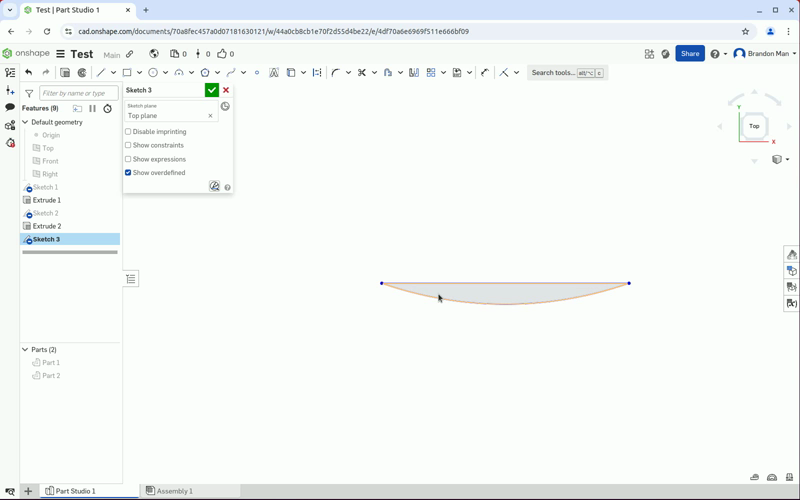
scroll(6)
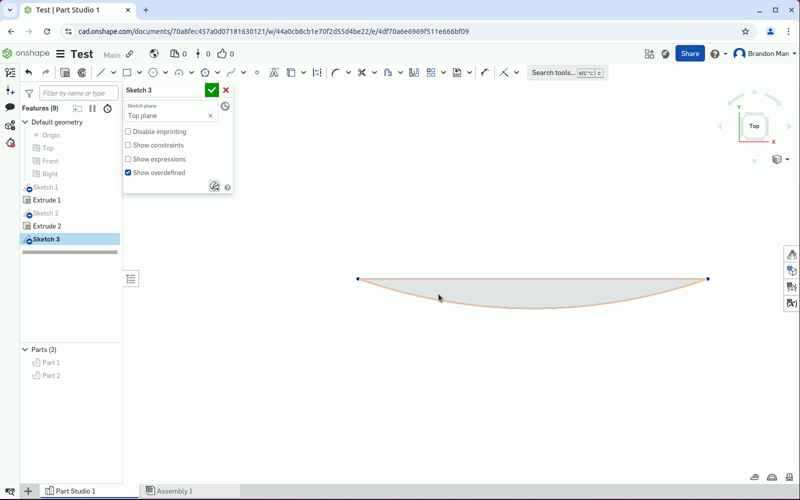
scroll(6)
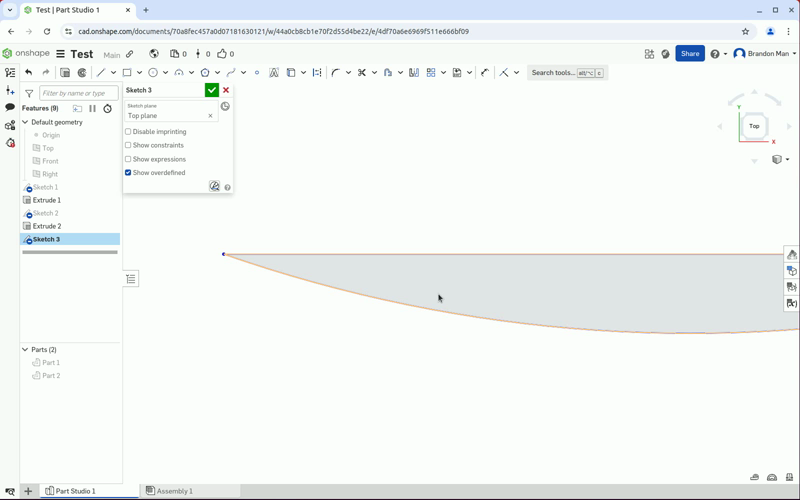
click(438, 293)
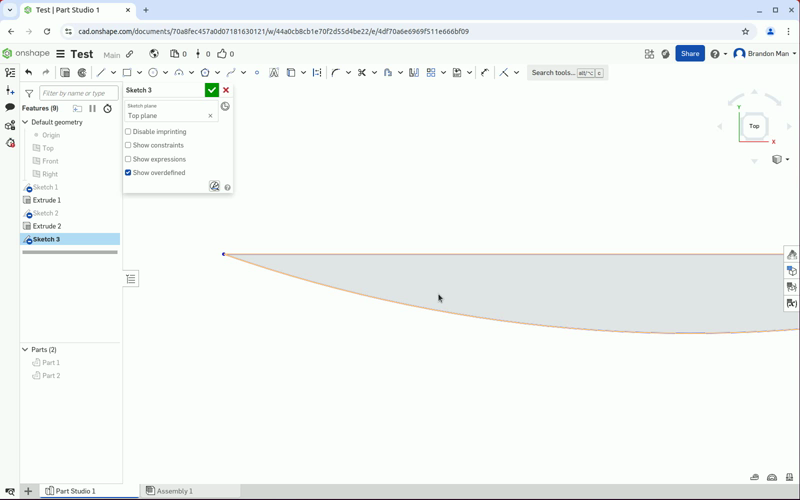
scroll(-6)
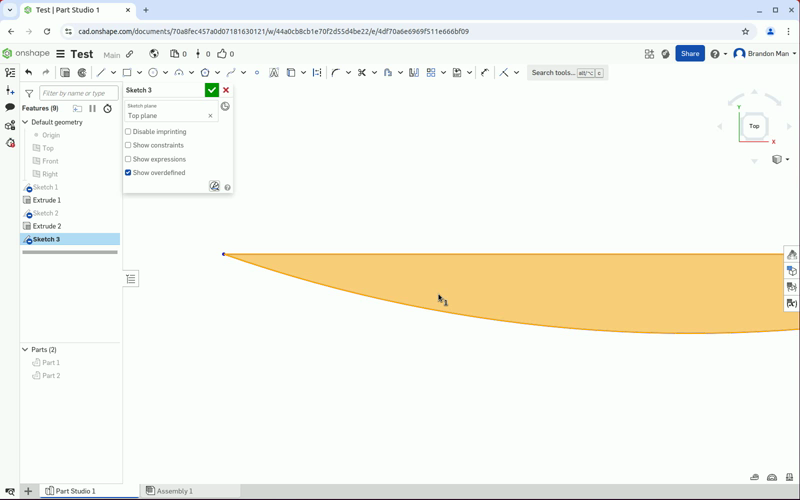
scroll(-6)
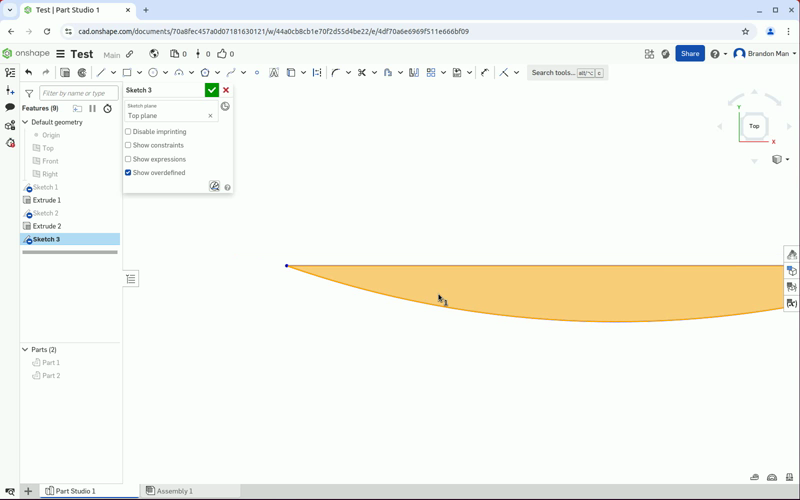
scroll(-6)
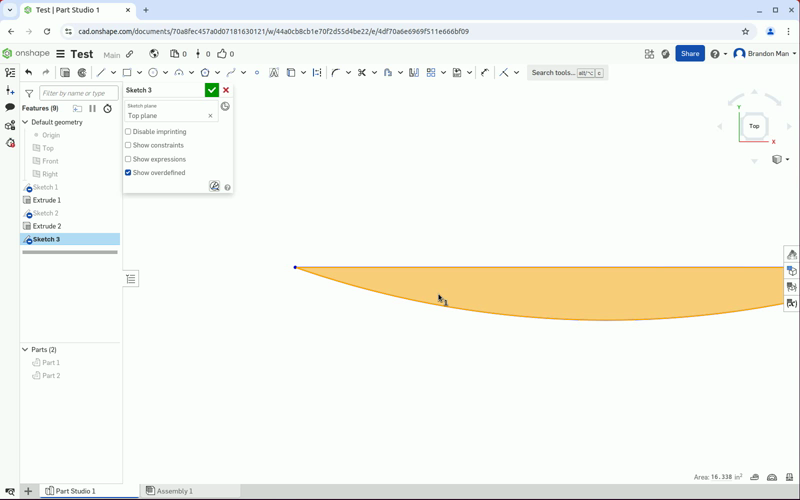
scroll(-6)
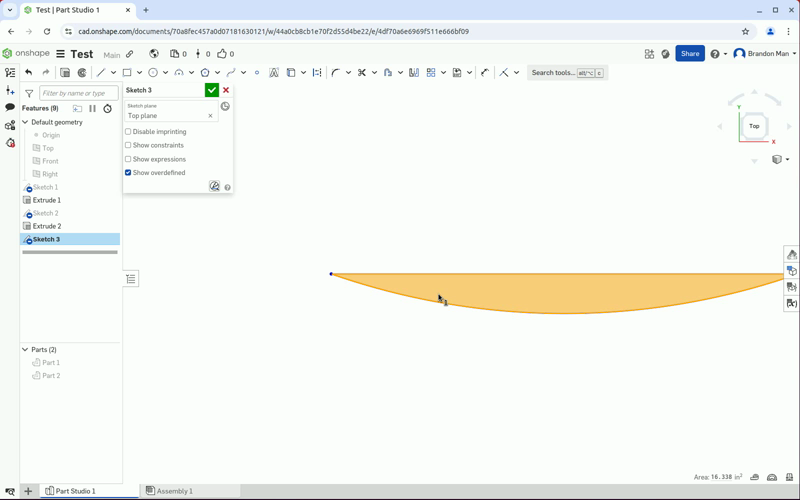
scroll(-6)
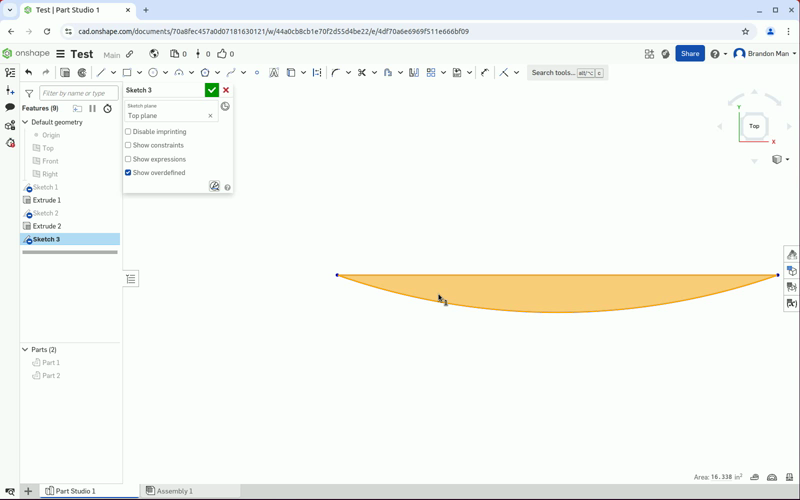
scroll(-6)
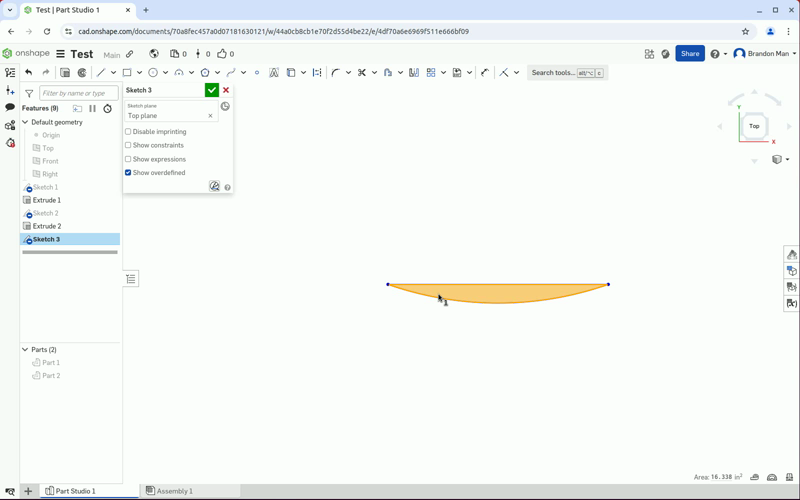
scroll(-6)
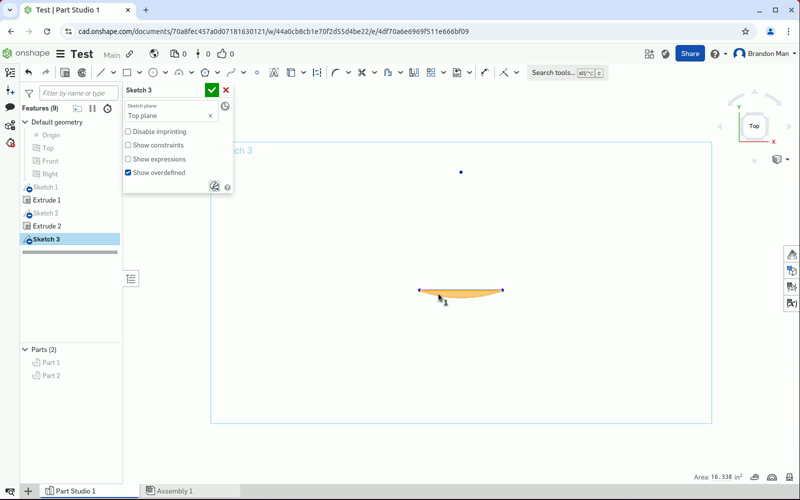
mouse_move(73, 352)
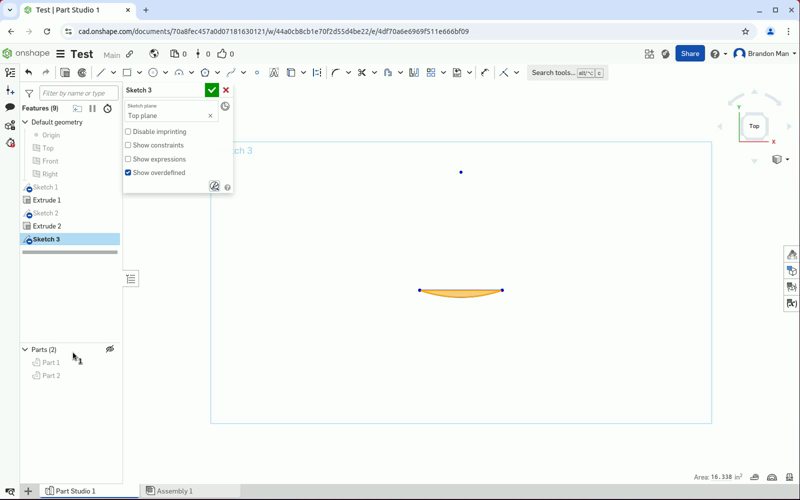
key(shift+y)
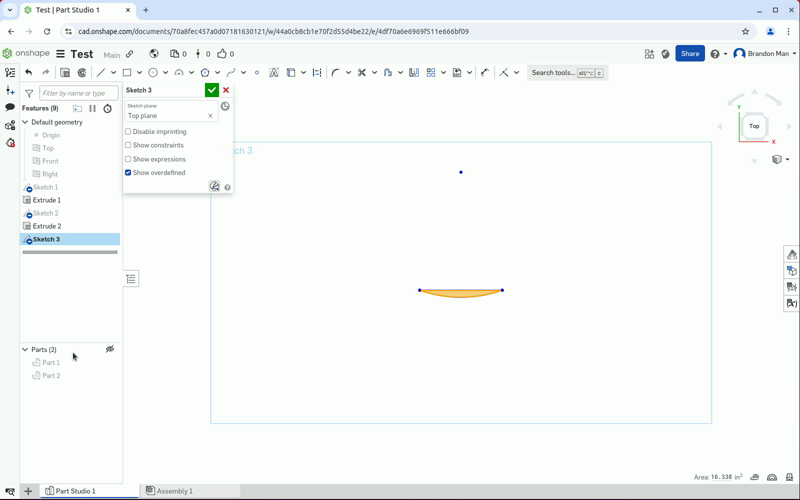
key(shift+e)
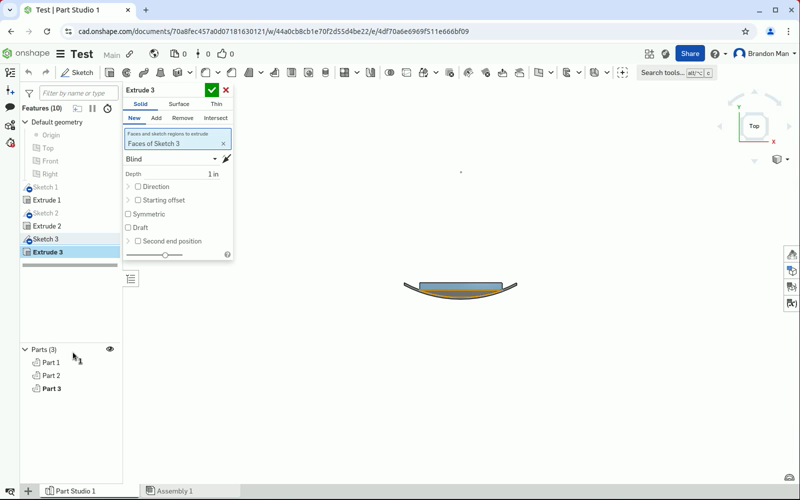
mouse_move(143, 106)
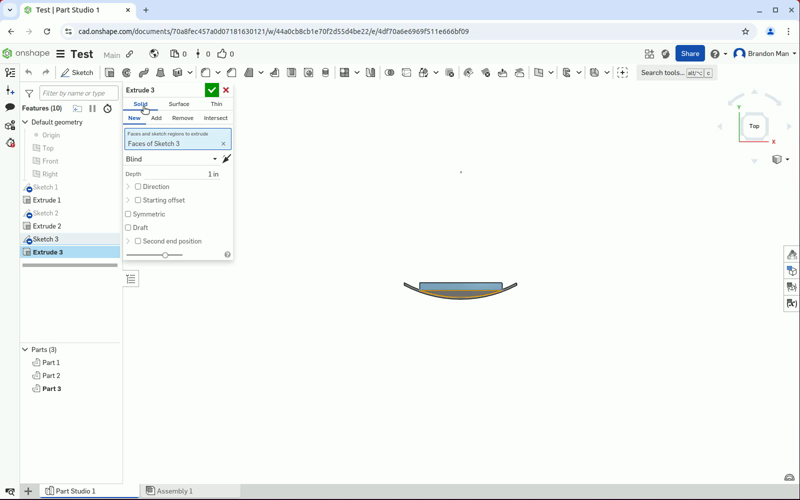
click(143, 106)
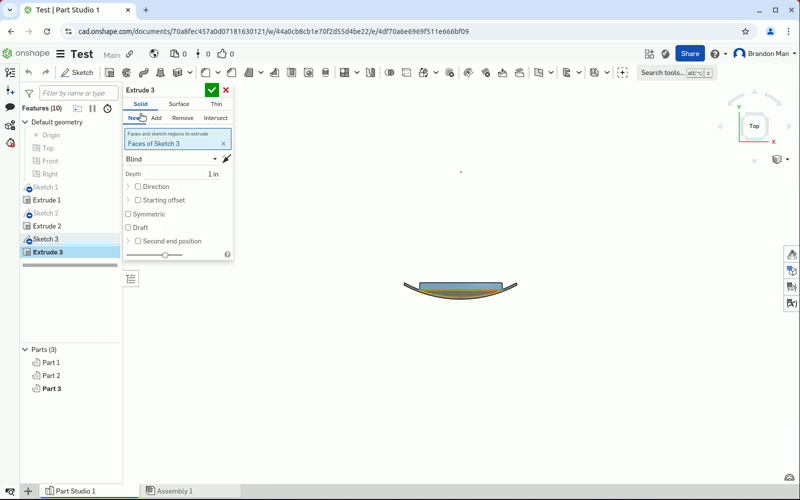
mouse_move(137, 120)
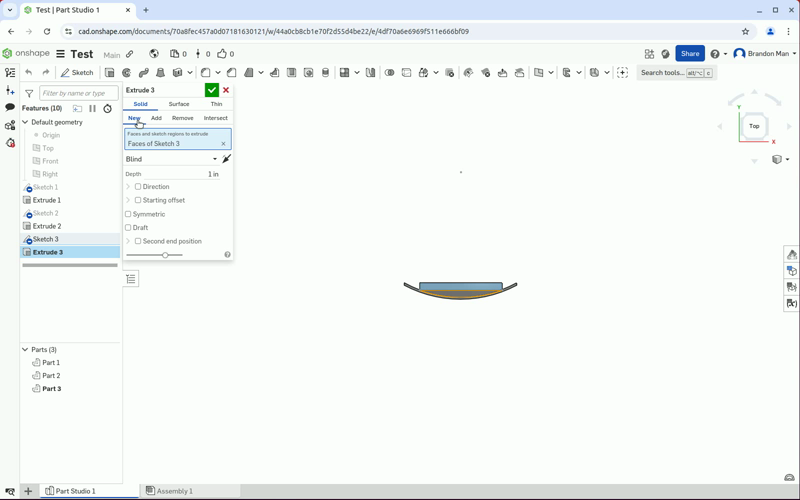
click(137, 120)
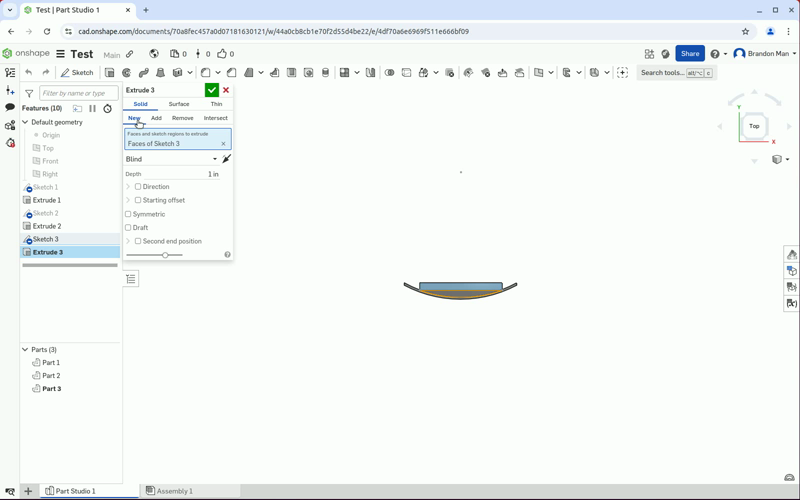
key(tab, 4)
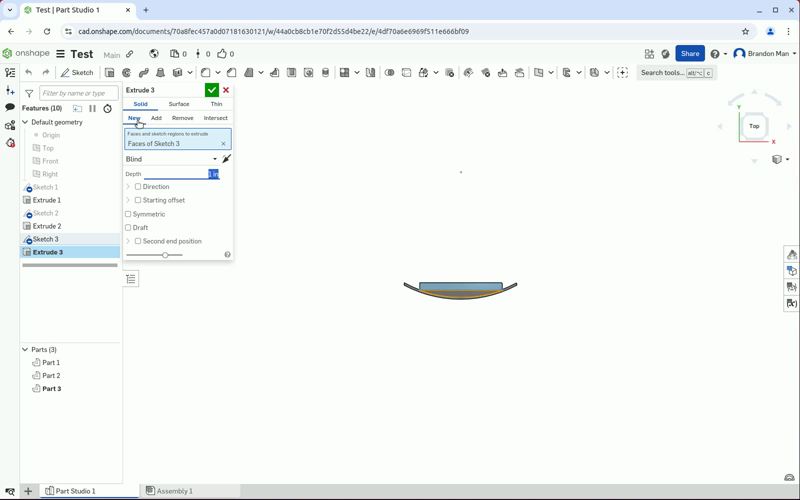
text(23.108)
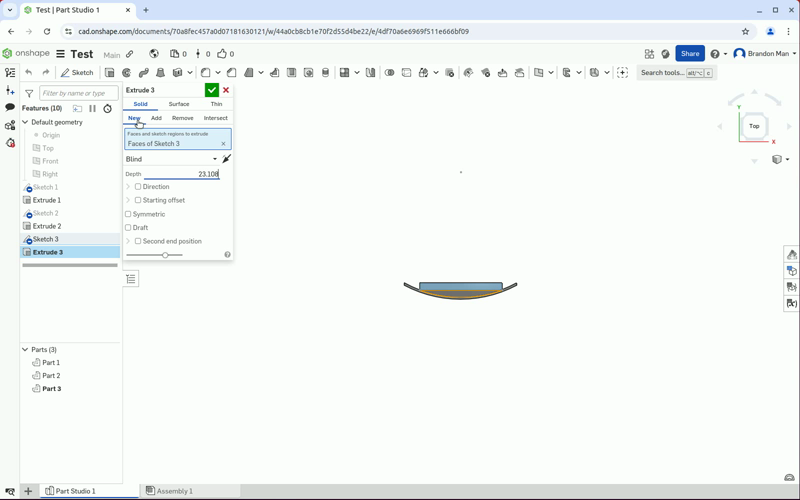
key(enter)
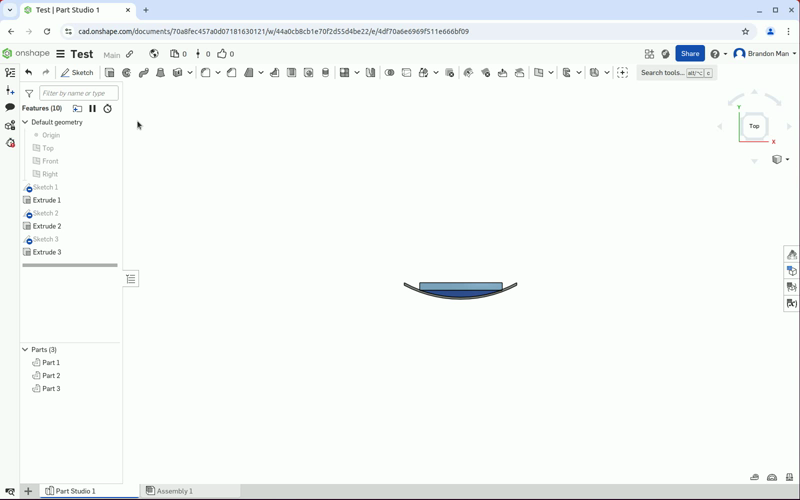
key(shift+h)
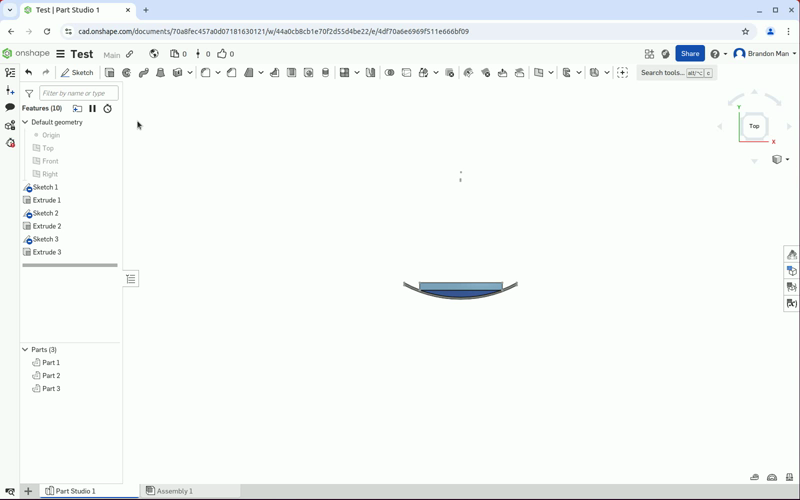
key(shift+h)
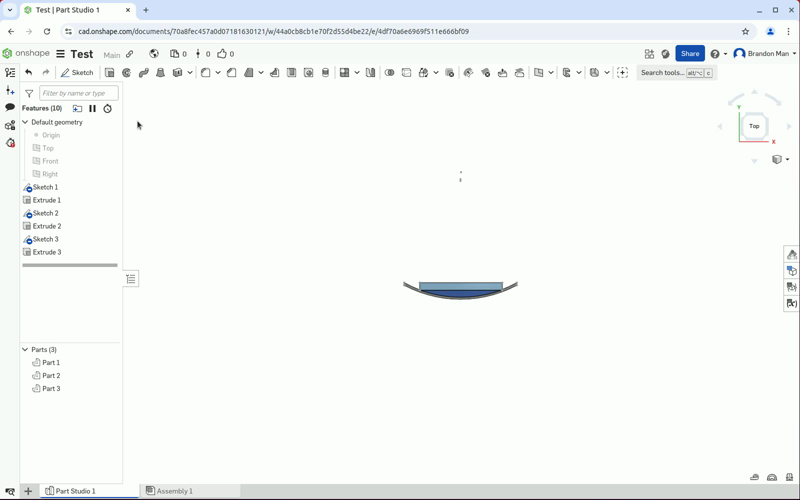
key(shift+7)
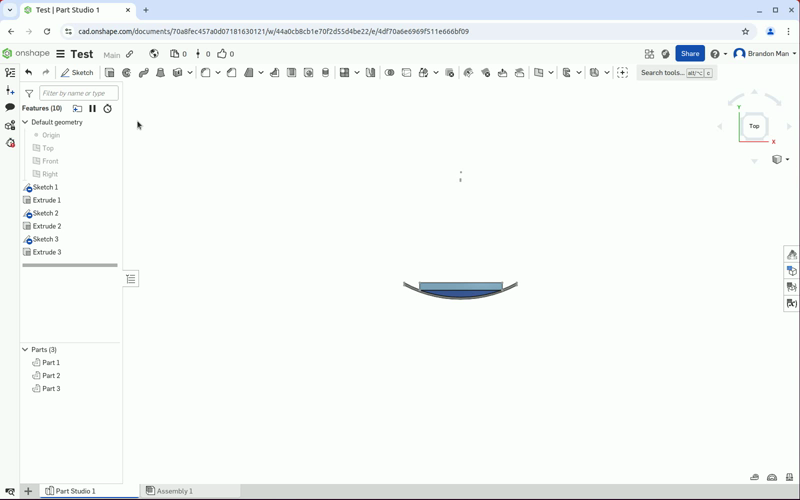
key(up, 3)
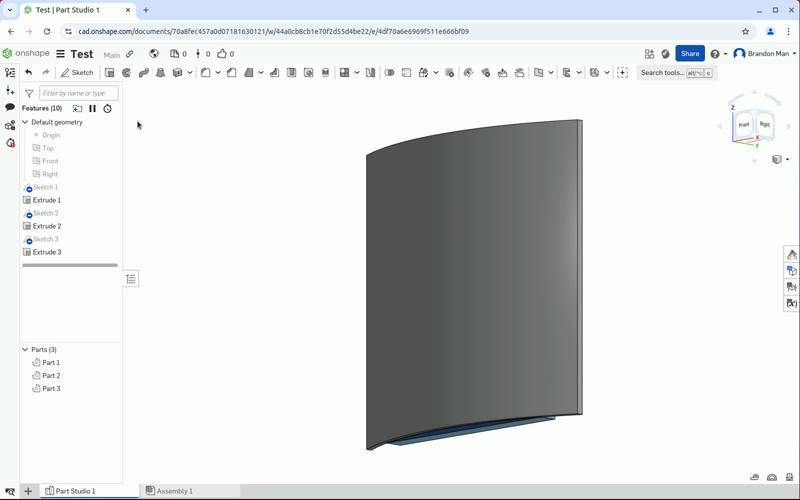
key(left, 3)
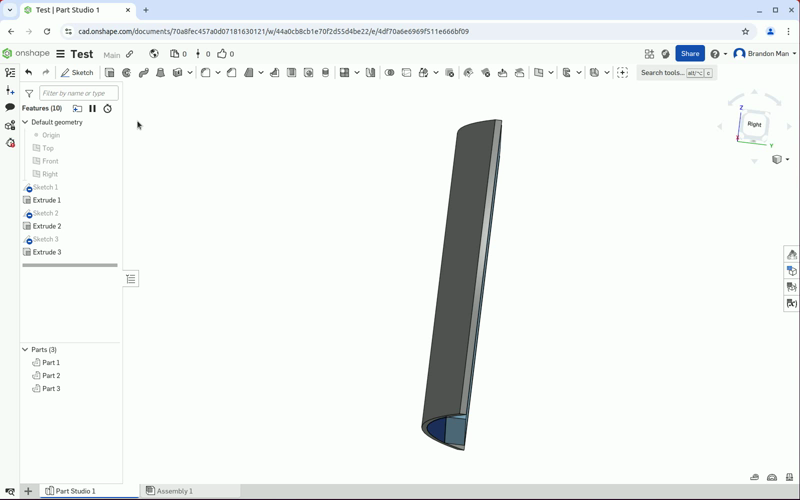
key(right, 3)
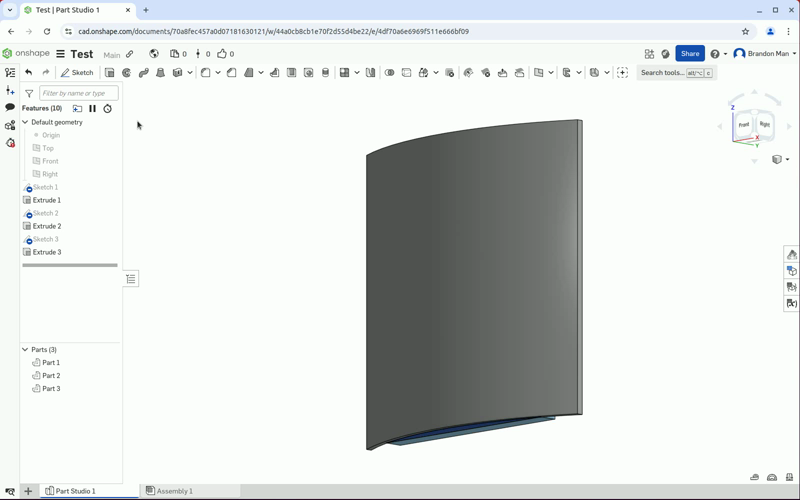
key(down, 3)
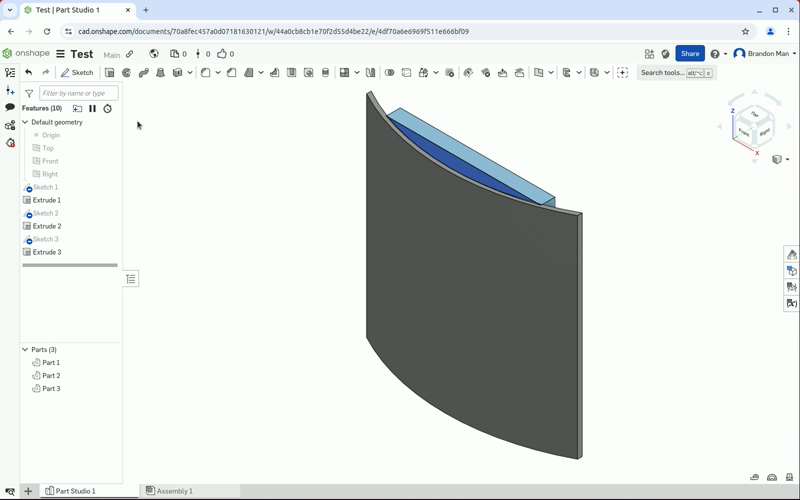
mouse_move(73, 189)
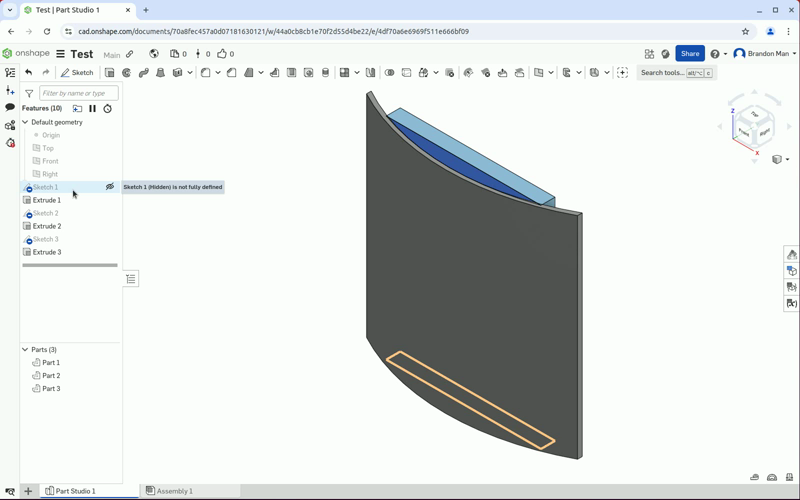
click(73, 189)